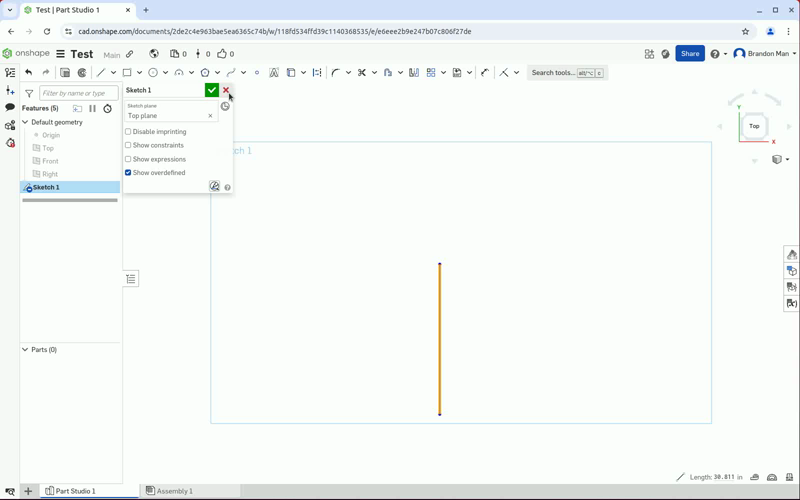
key(shift+h)
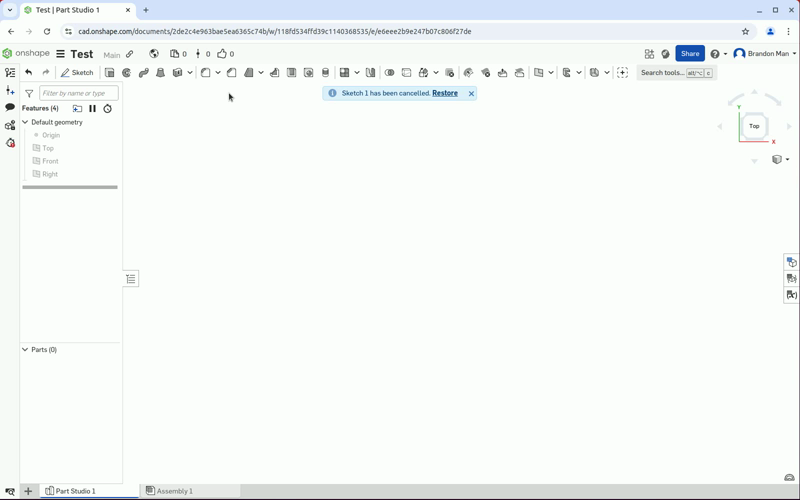
mouse_move(73, 352)
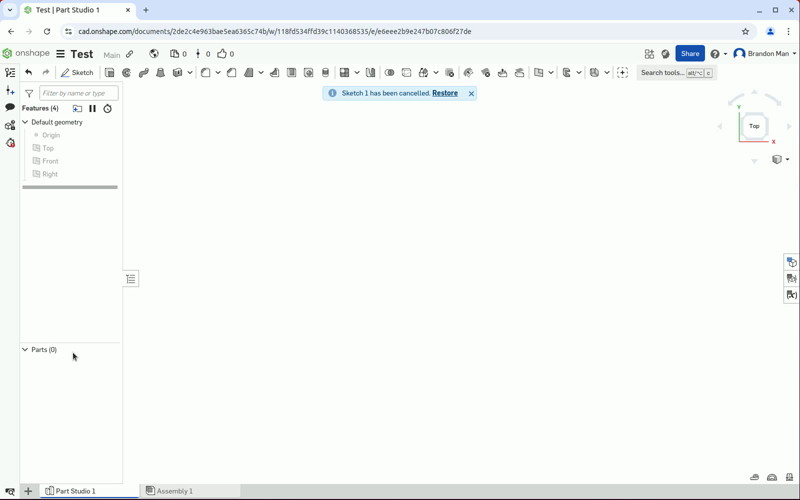
key(y)
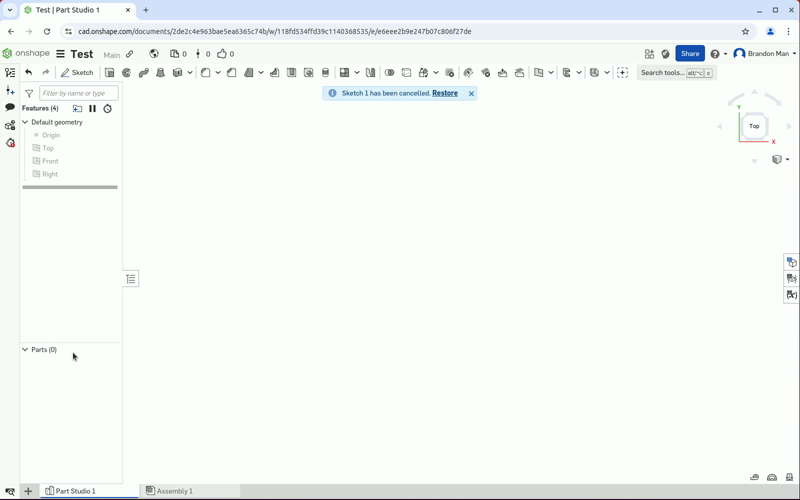
key(shift+p)
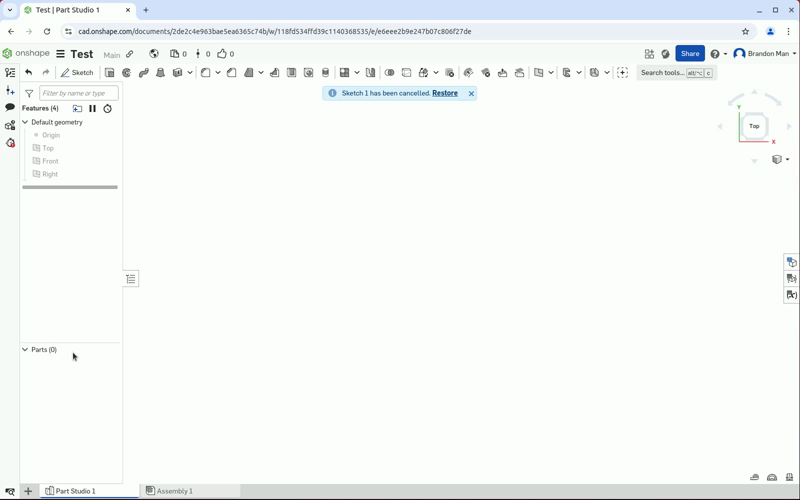
key(space)
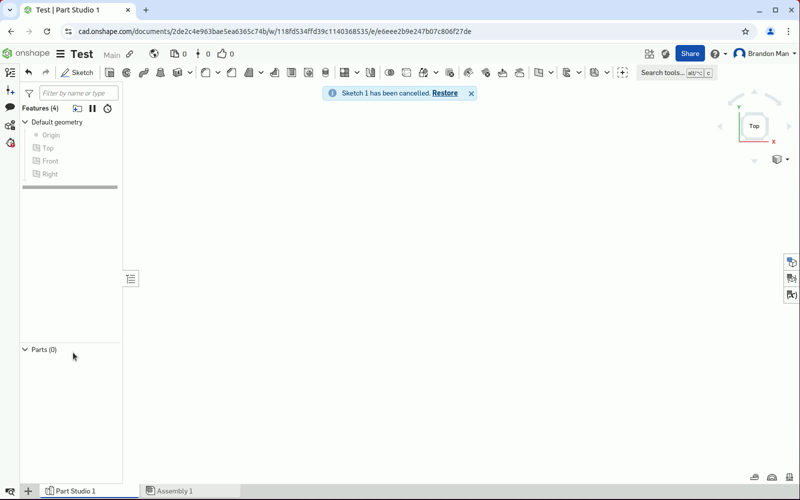
key_down(shift)
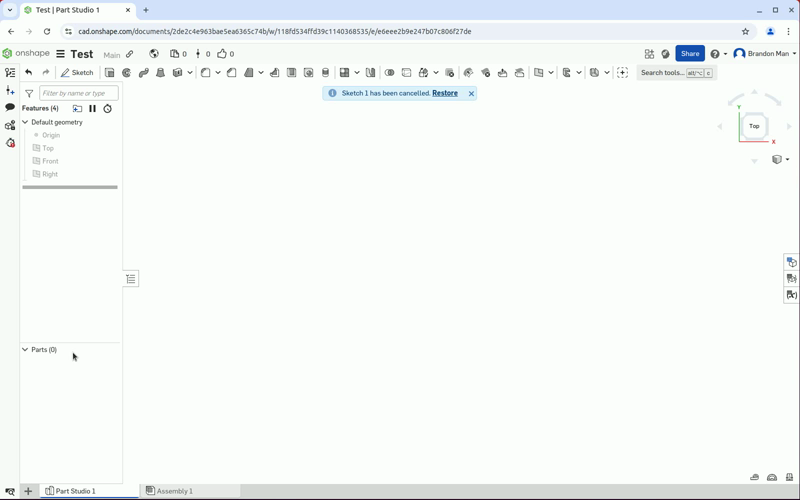
key(up)
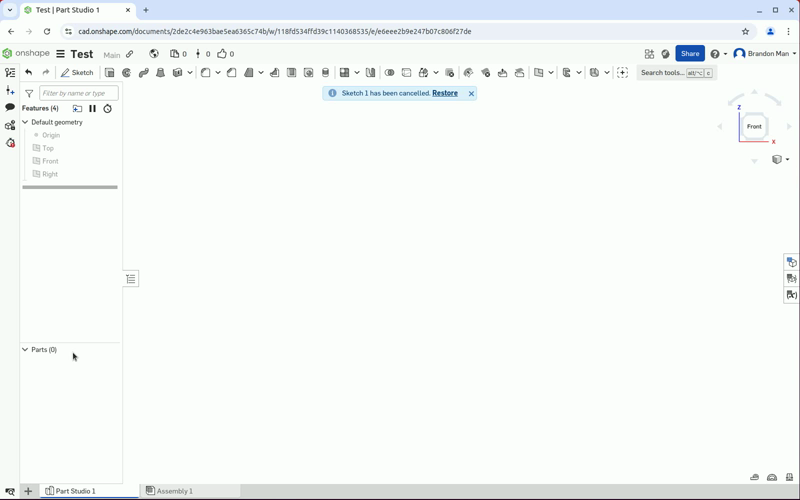
key_up(shift)
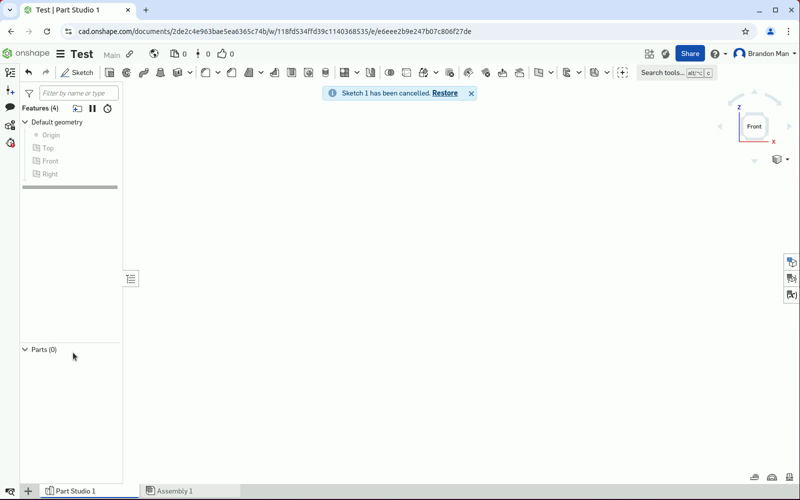
mouse_move(73, 352)
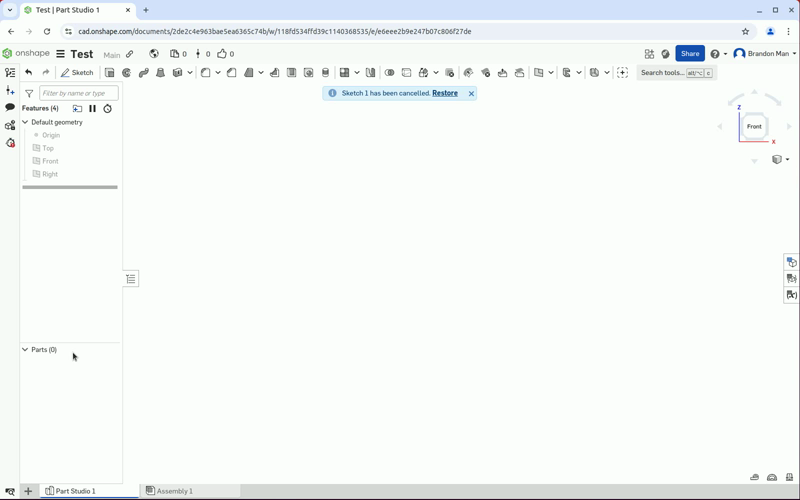
key(shift+y)
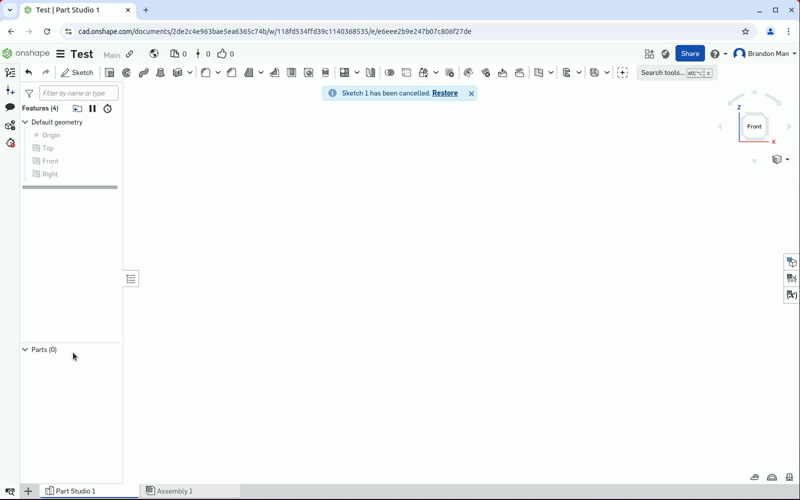
key(shift+s)
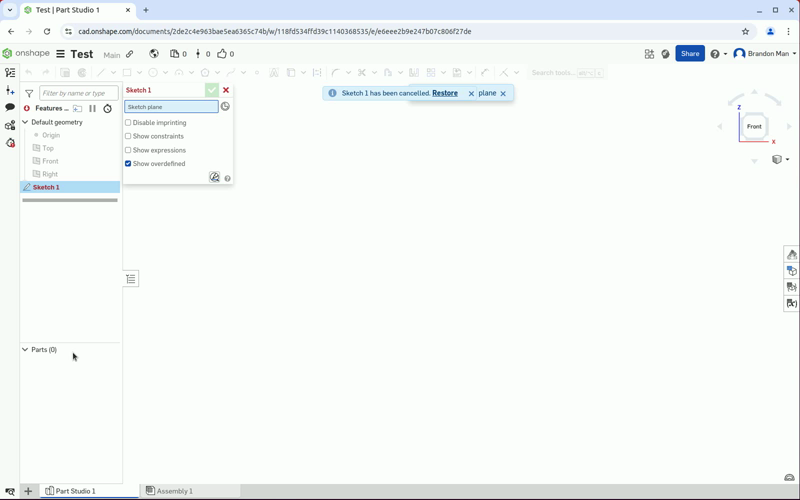
mouse_move(73, 163)
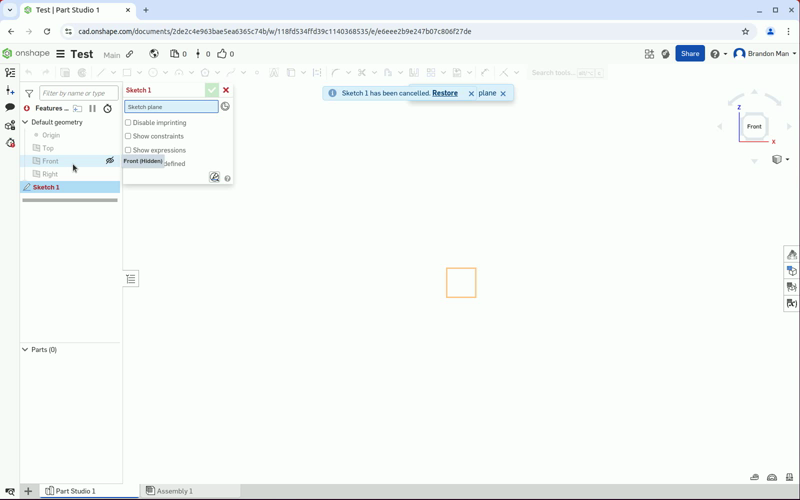
click(73, 163)
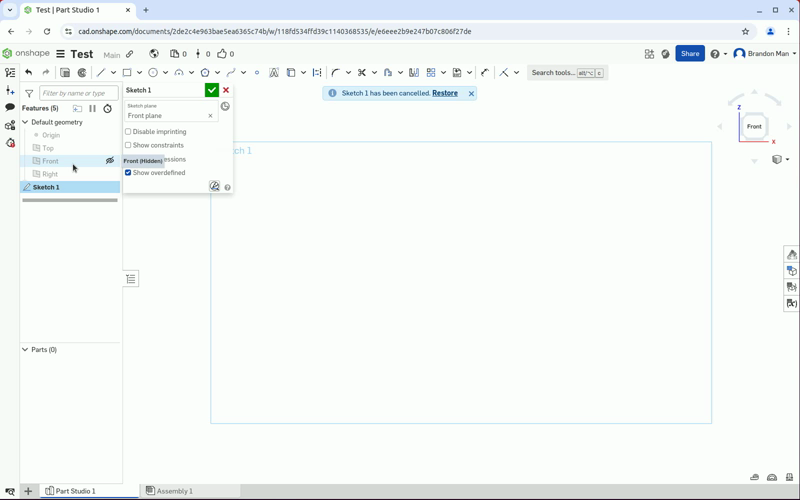
mouse_move(73, 352)
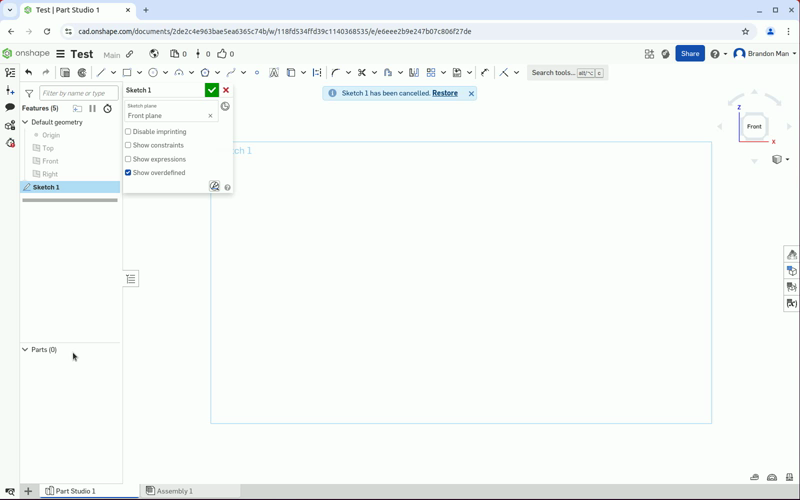
key(y)
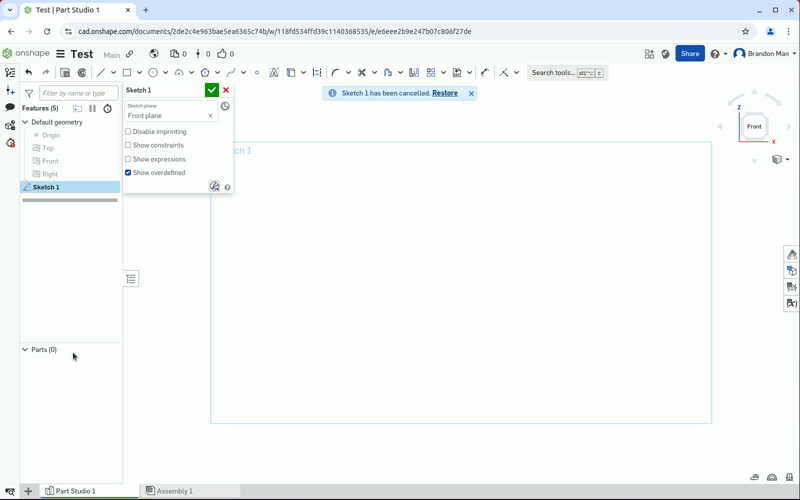
key(l)
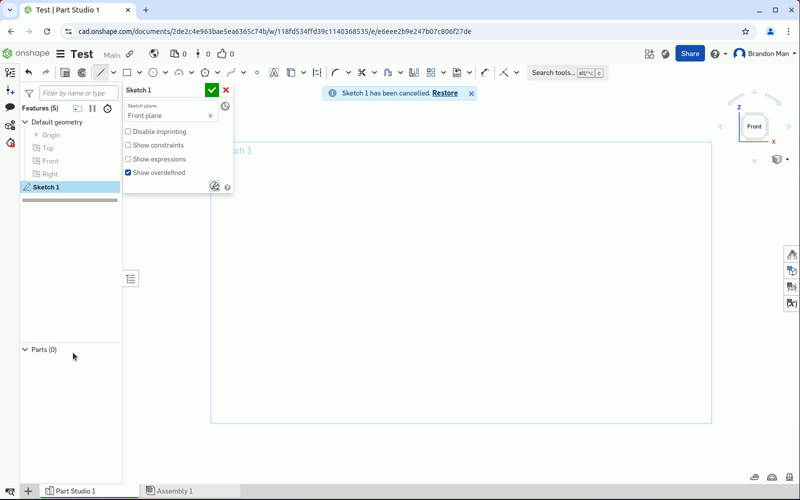
key_down(shift)
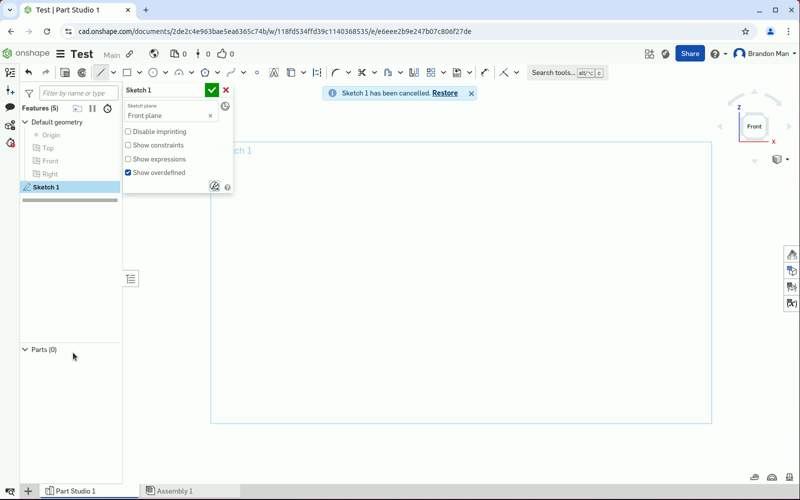
mouse_move(349, 282)
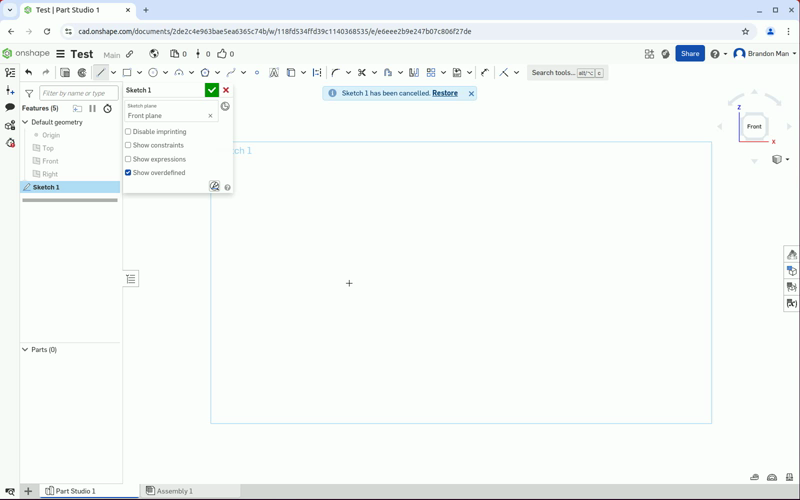
click(349, 282)
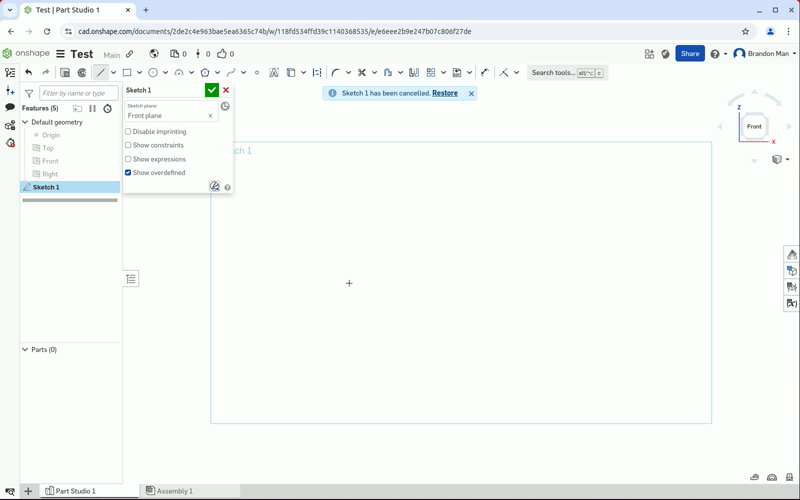
key_up(shift)
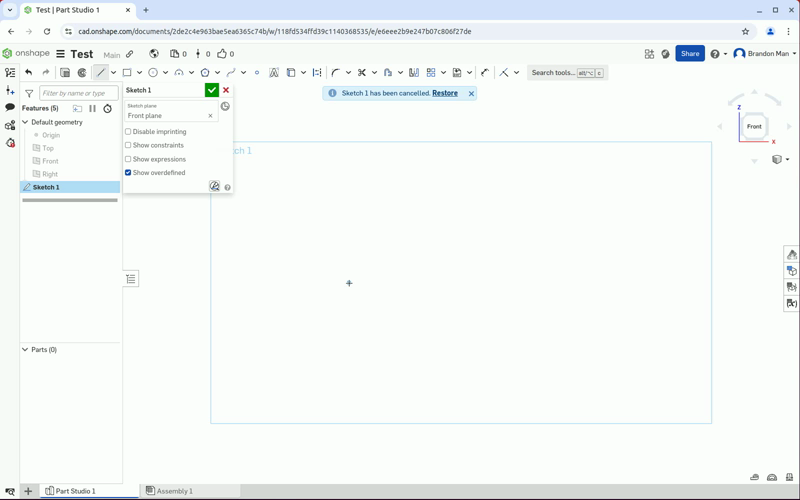
key_down(shift)
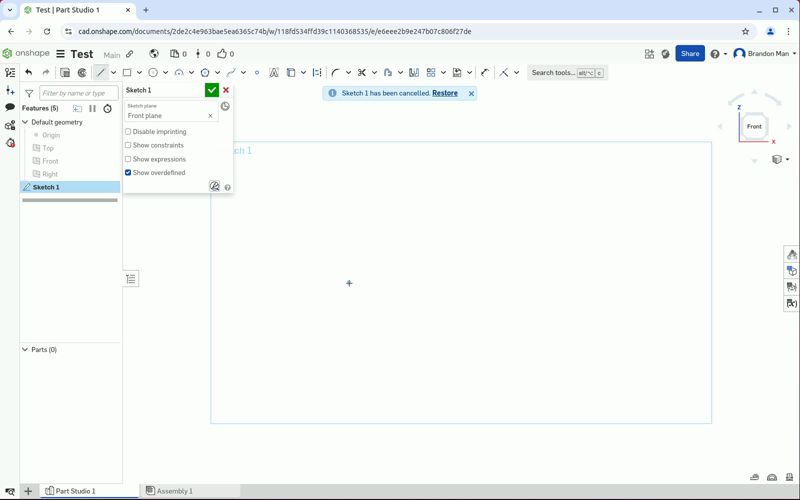
mouse_move(379, 282)
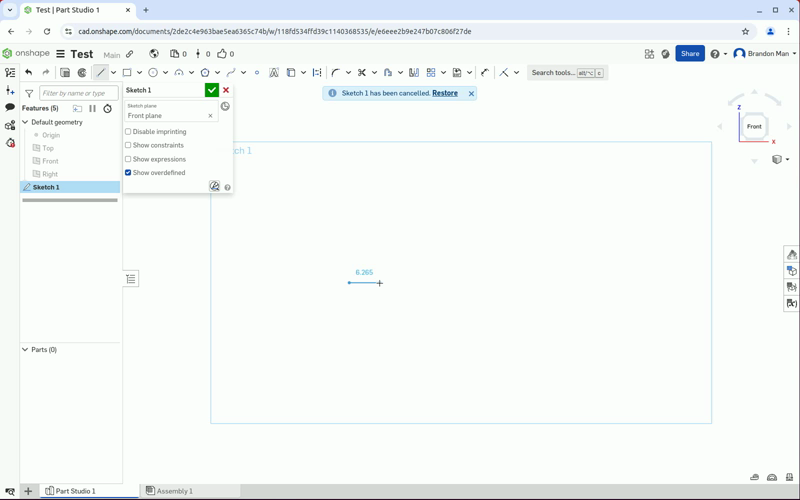
mouse_move(372, 282)
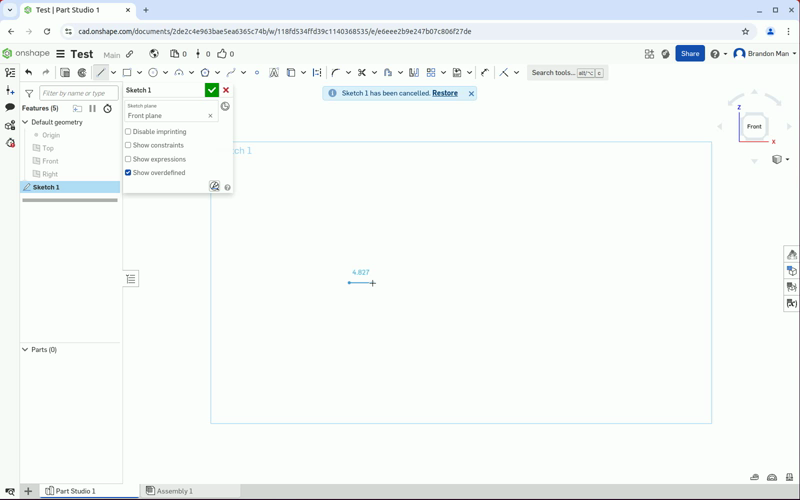
click(372, 282)
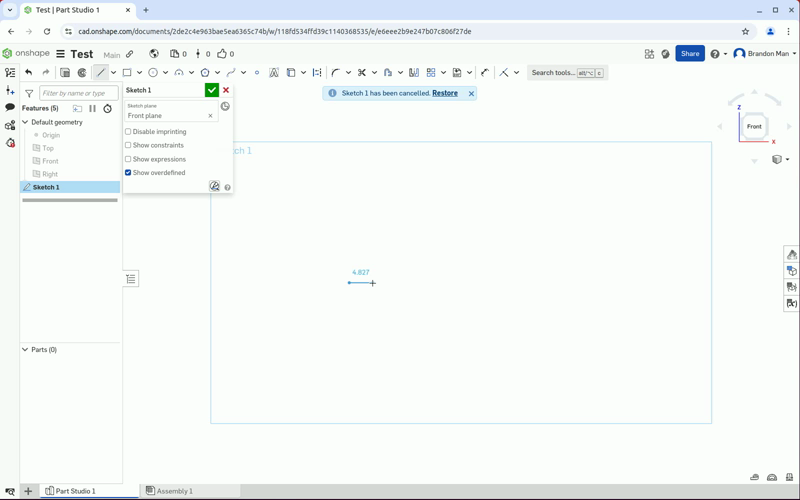
key_up(shift)
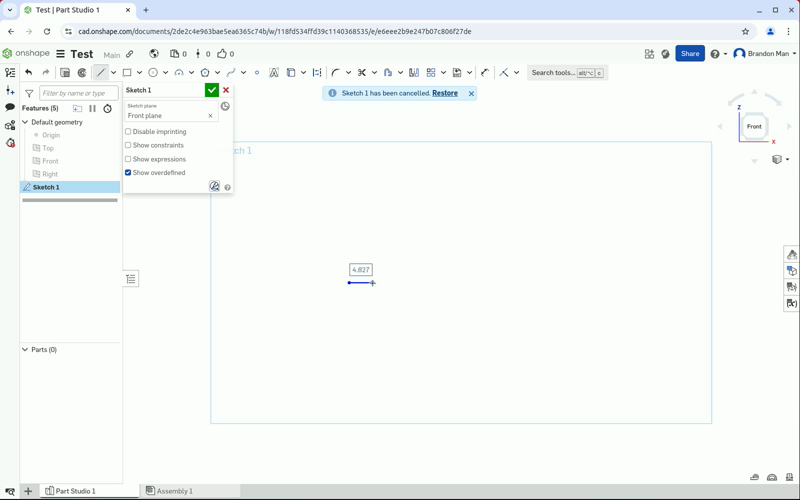
key(esc)
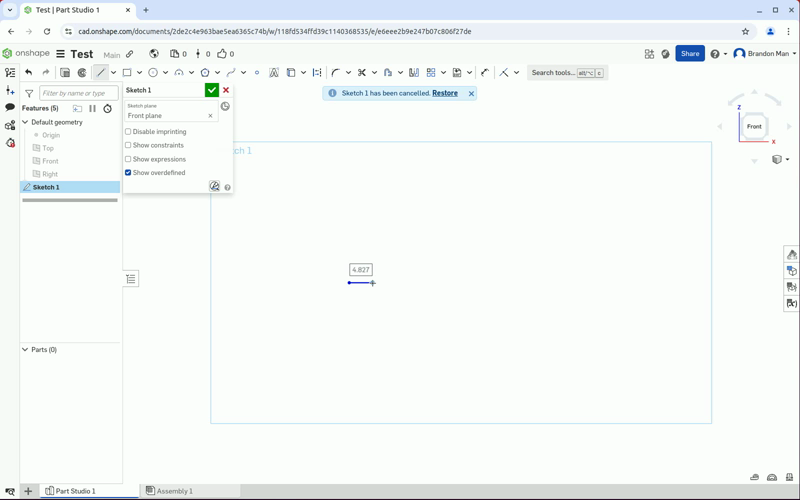
key(a)
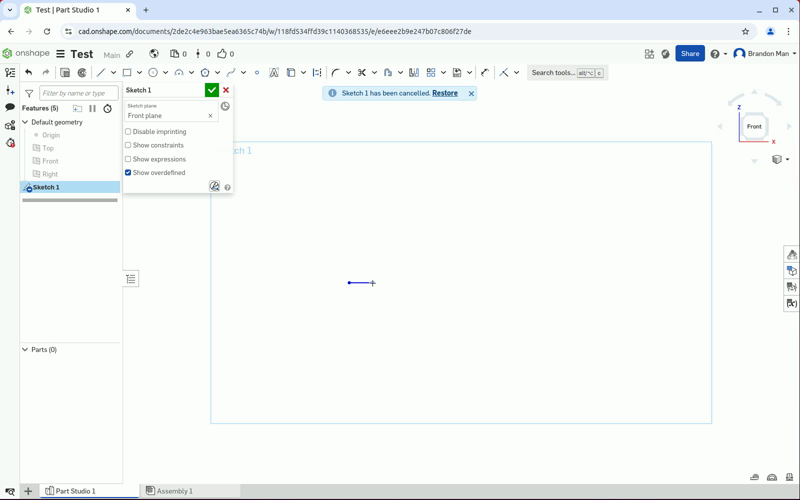
mouse_move(372, 282)
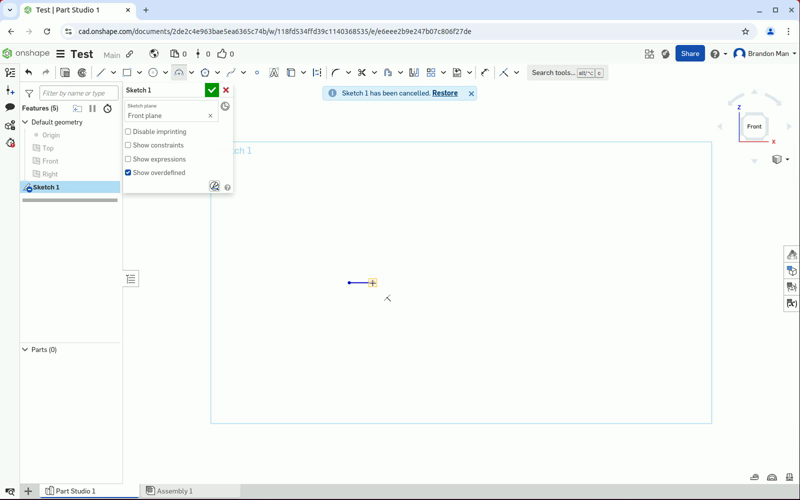
click(372, 282)
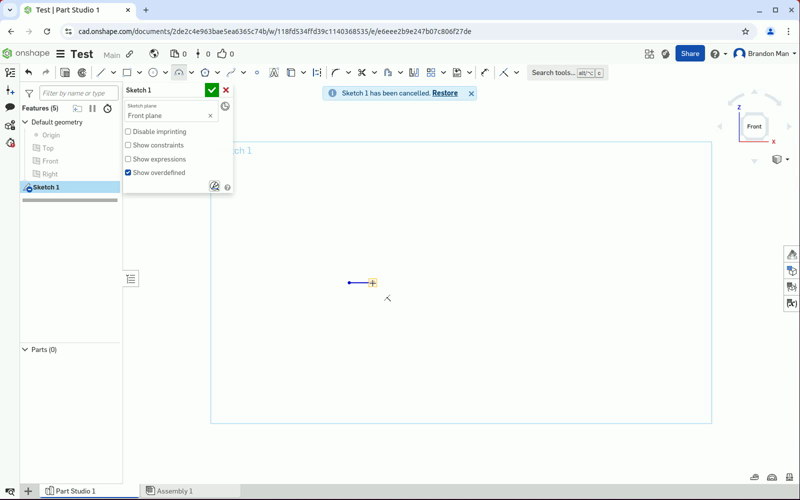
key_down(shift)
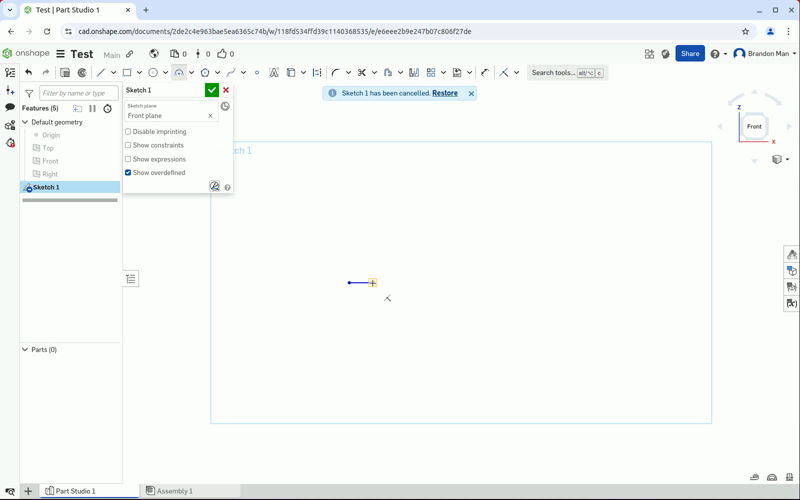
mouse_move(389, 282)
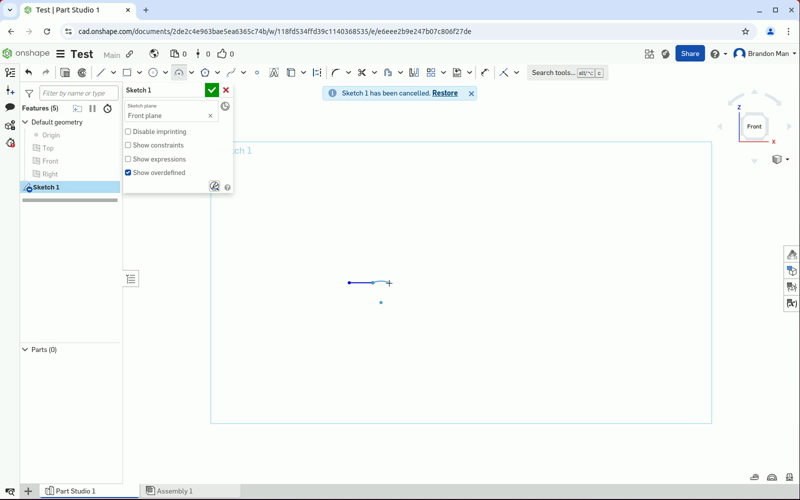
click(389, 282)
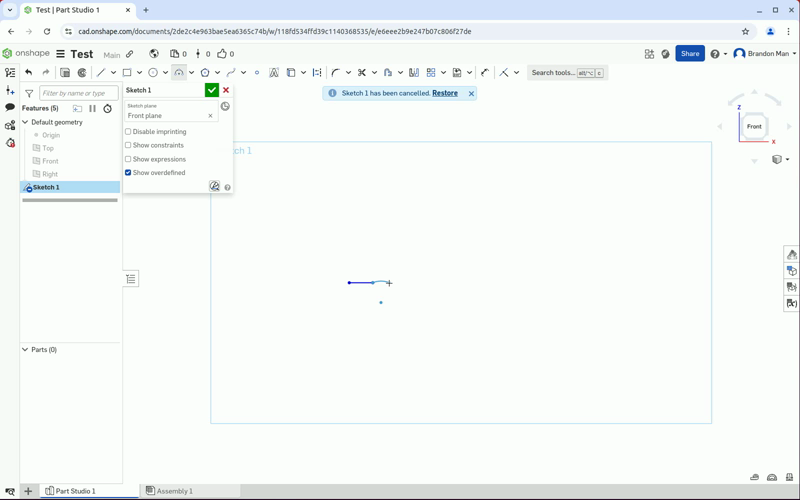
mouse_move(380, 291)
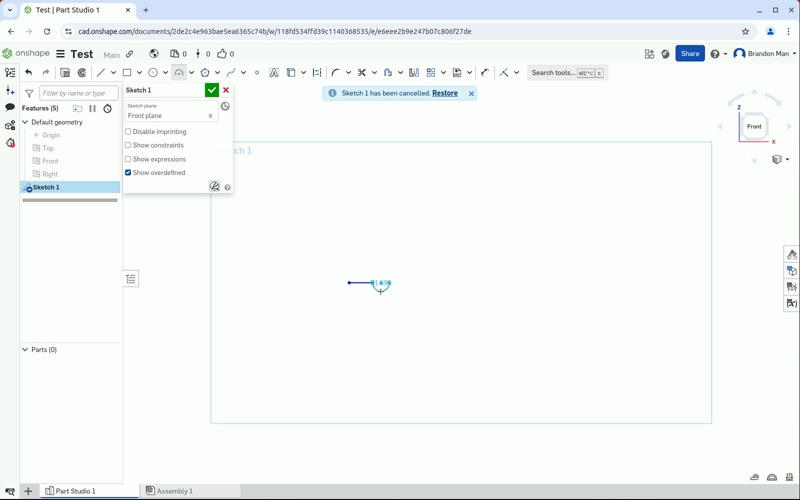
click(380, 291)
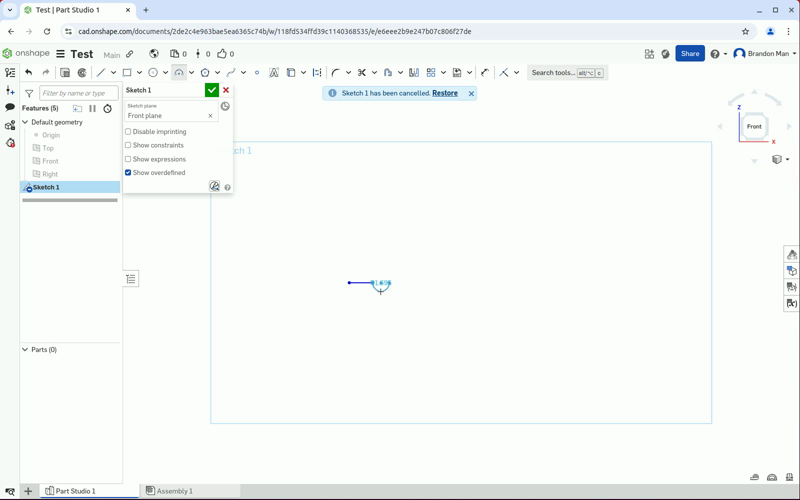
key_up(shift)
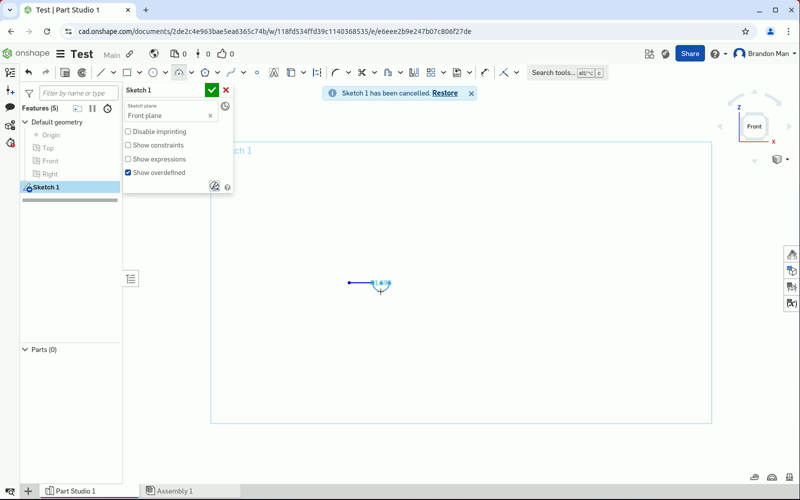
key(esc)
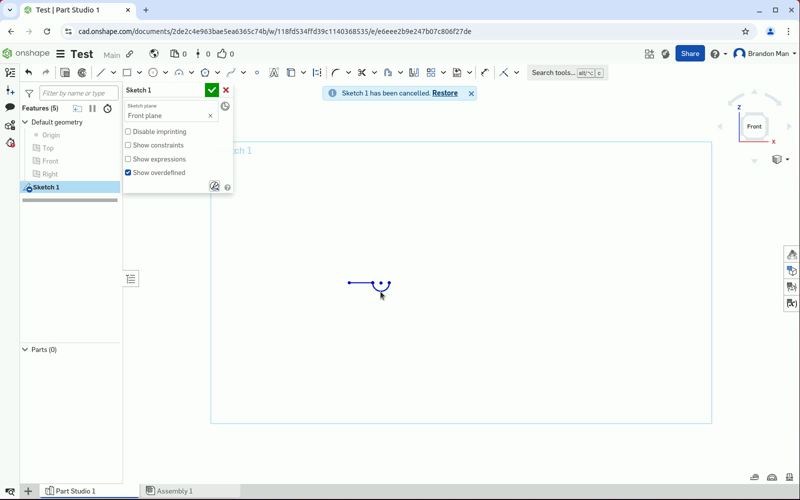
key(l)
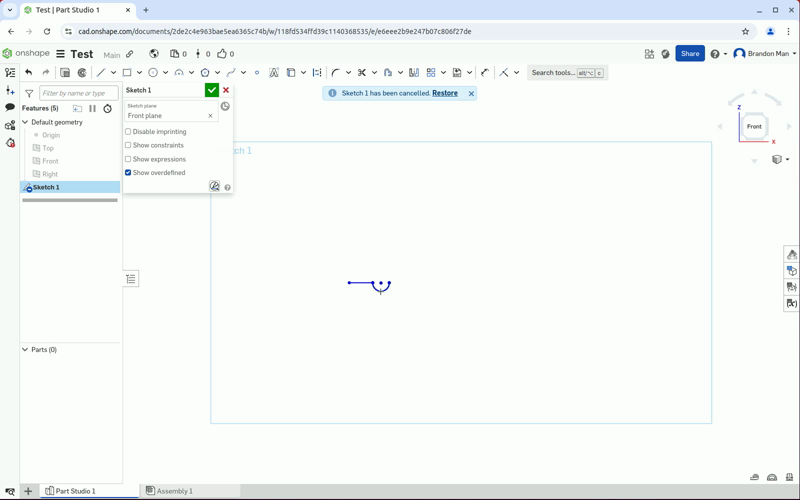
mouse_move(389, 282)
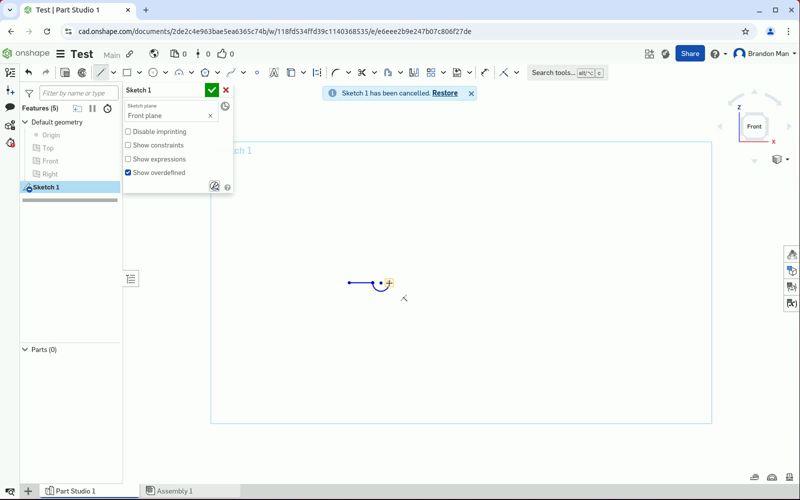
click(389, 282)
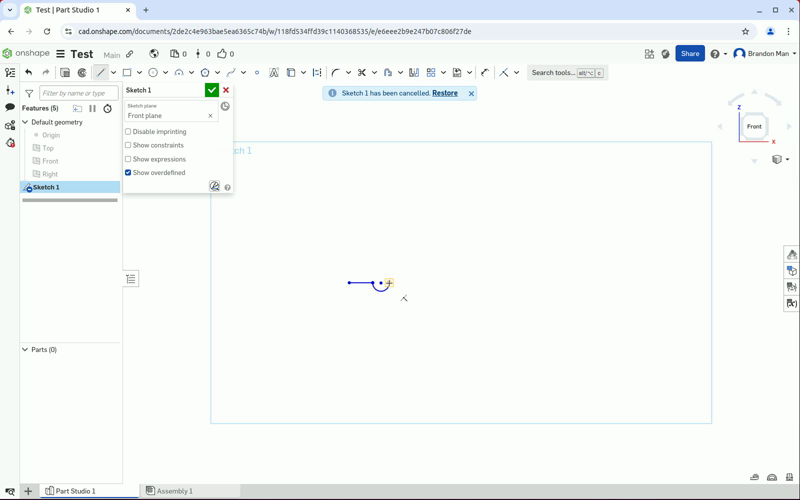
key_down(shift)
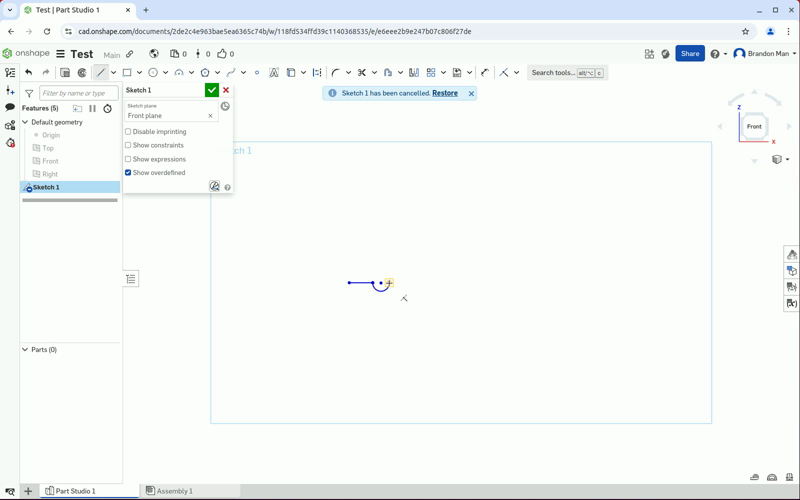
mouse_move(532, 282)
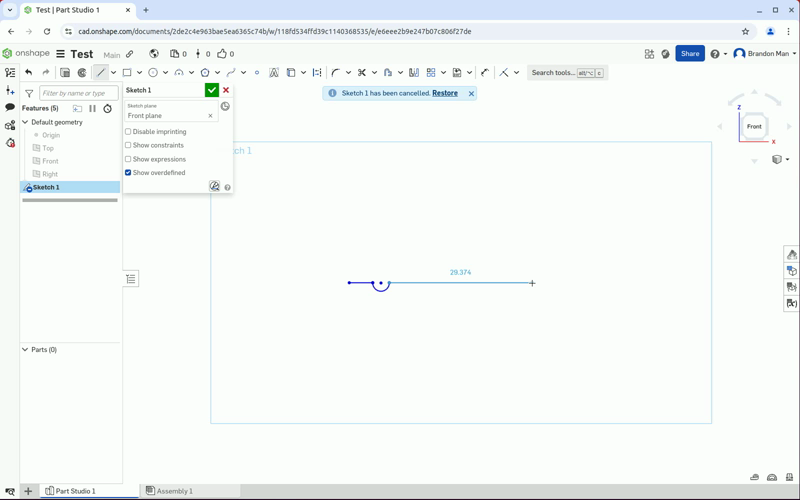
click(532, 282)
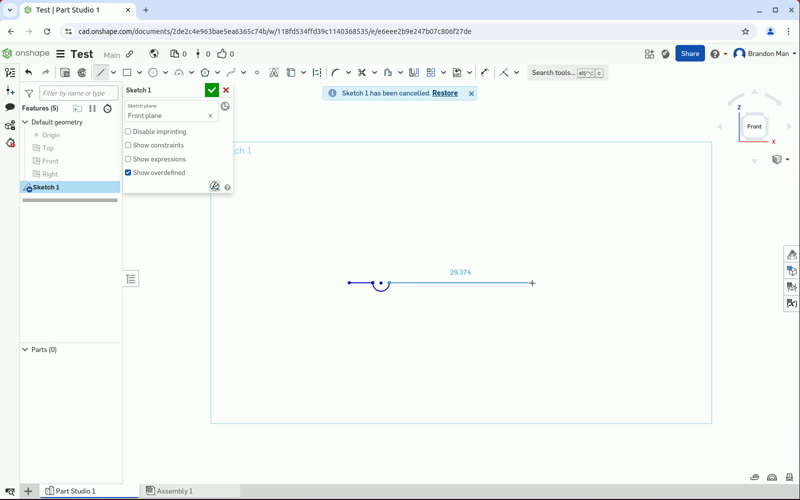
key_up(shift)
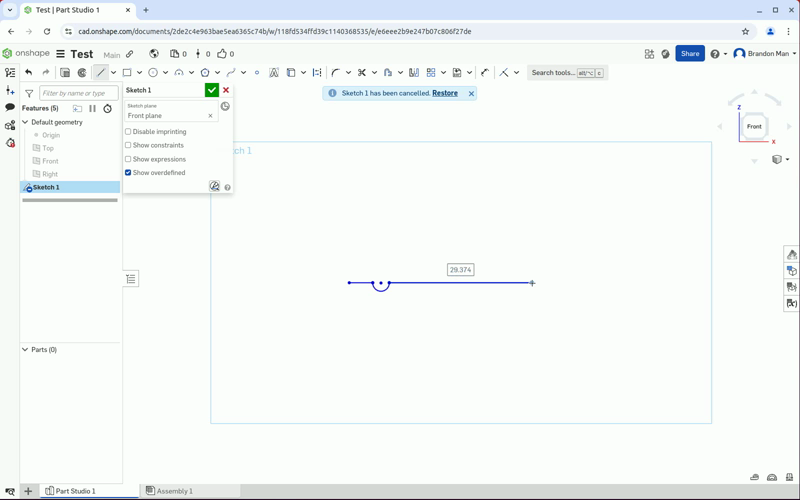
key(esc)
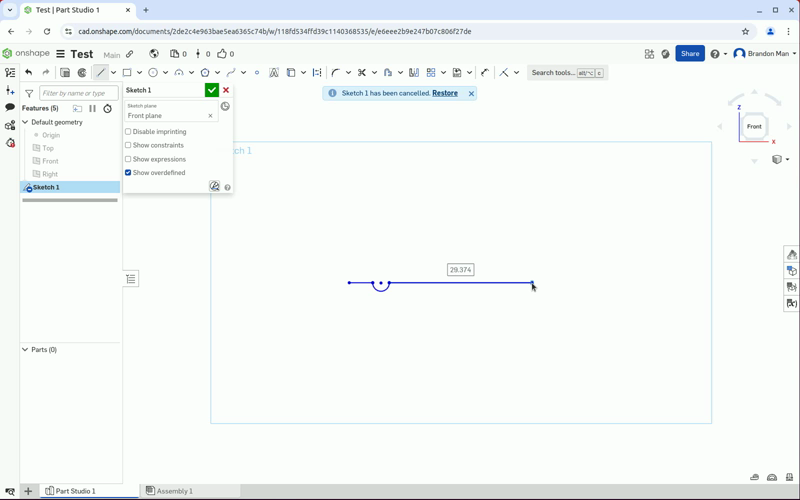
key(a)
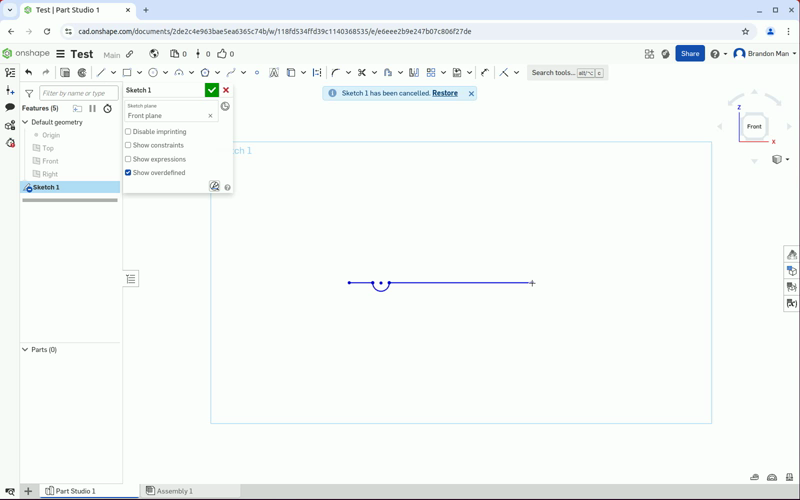
mouse_move(532, 282)
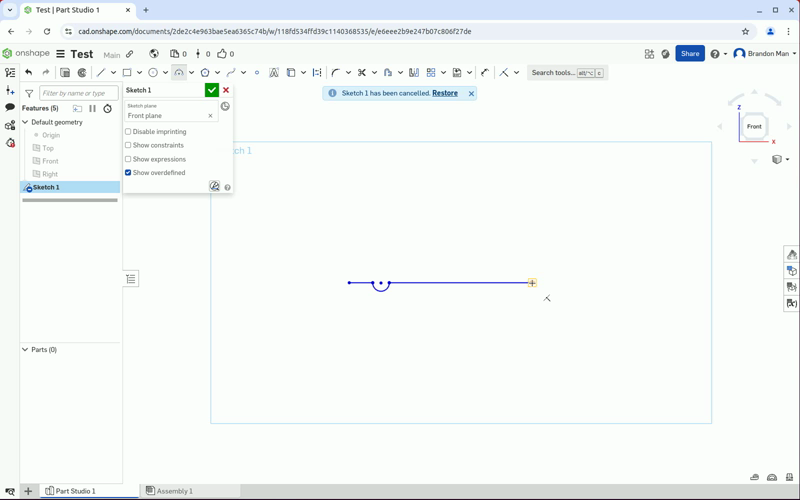
click(532, 282)
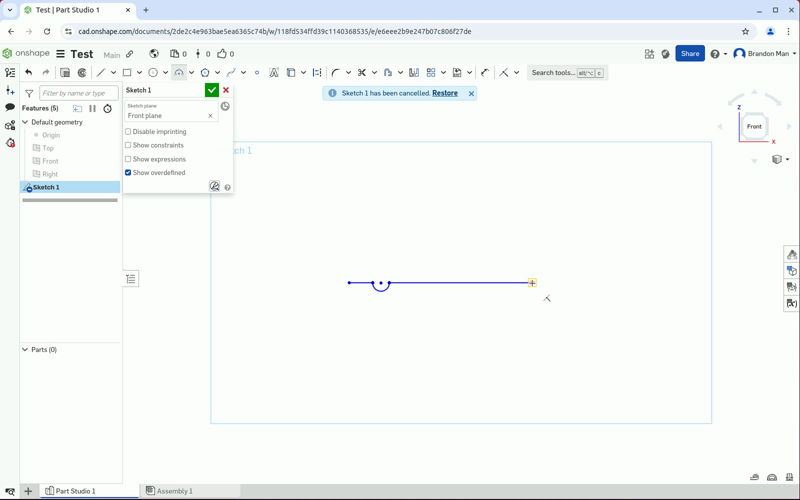
key_down(shift)
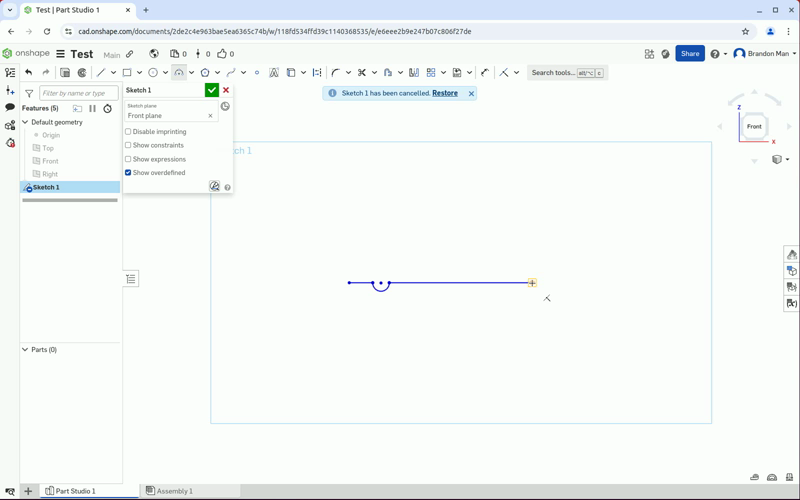
mouse_move(546, 282)
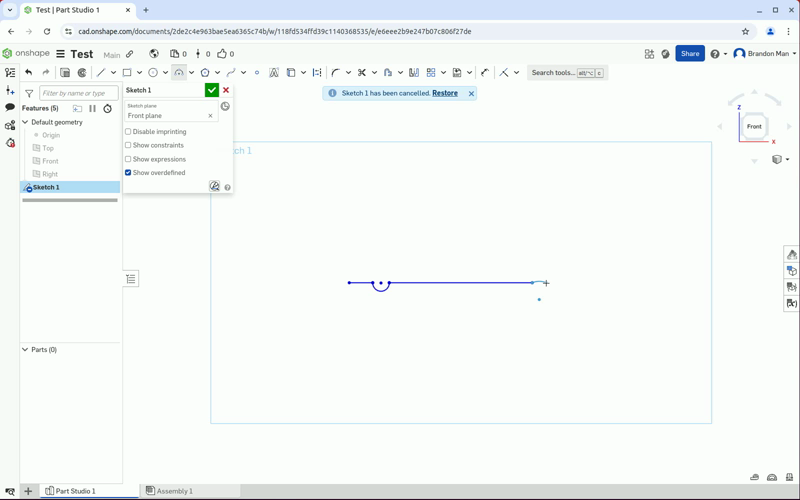
click(546, 282)
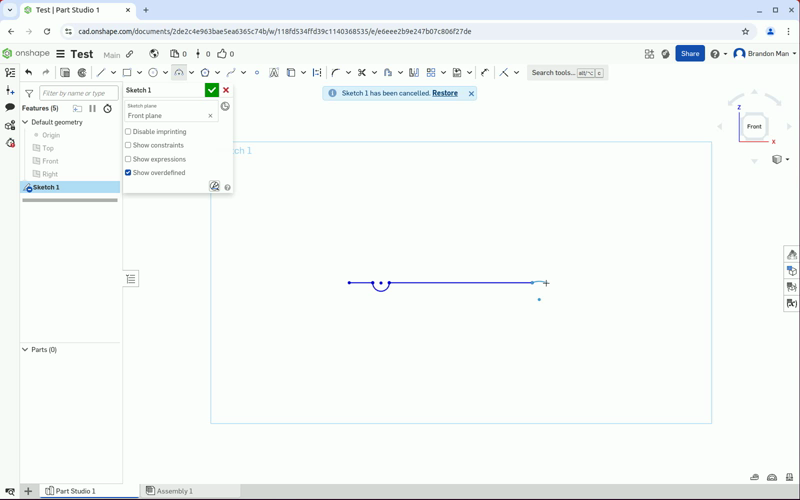
mouse_move(539, 289)
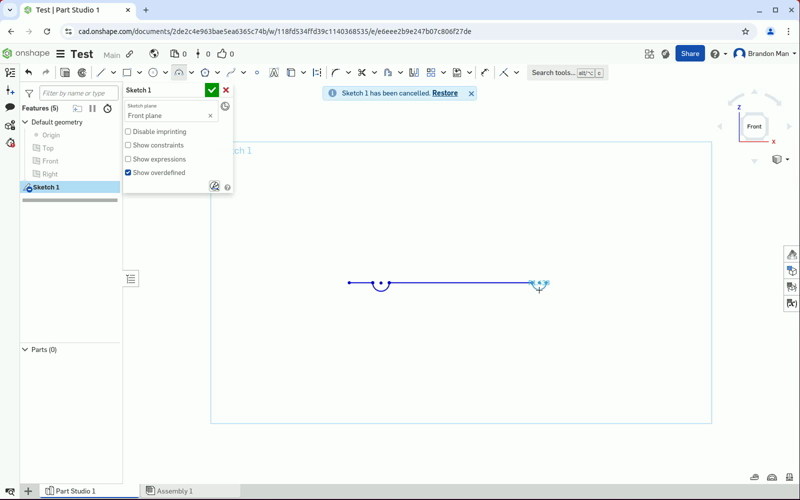
click(539, 289)
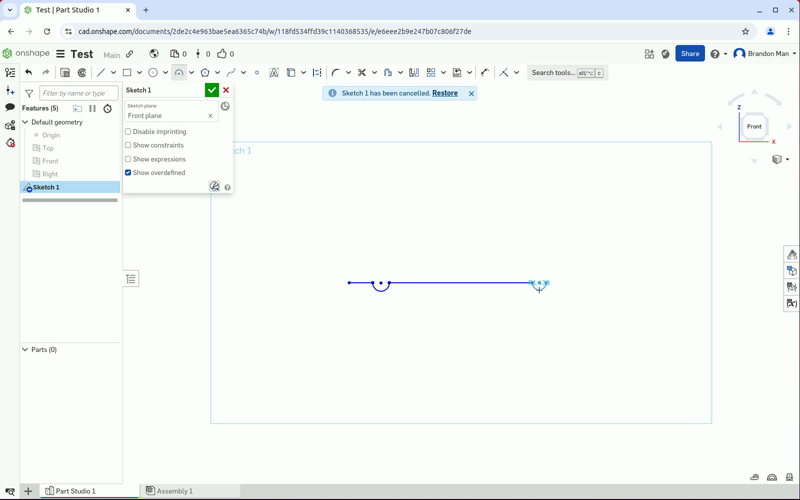
key_up(shift)
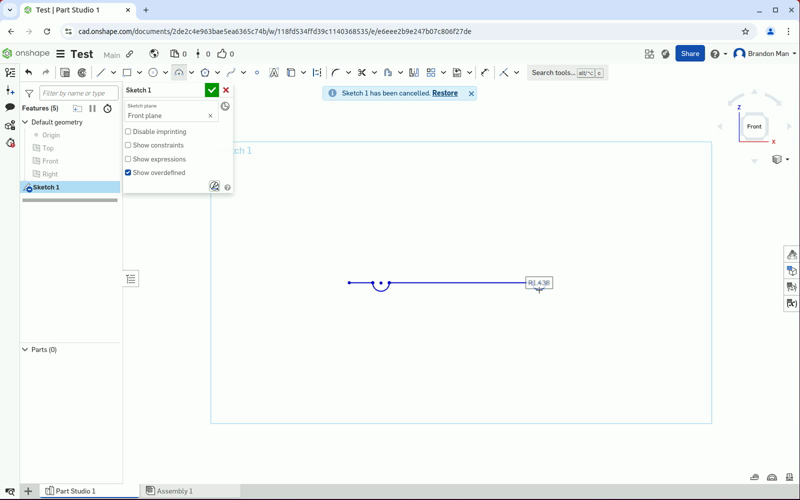
key(esc)
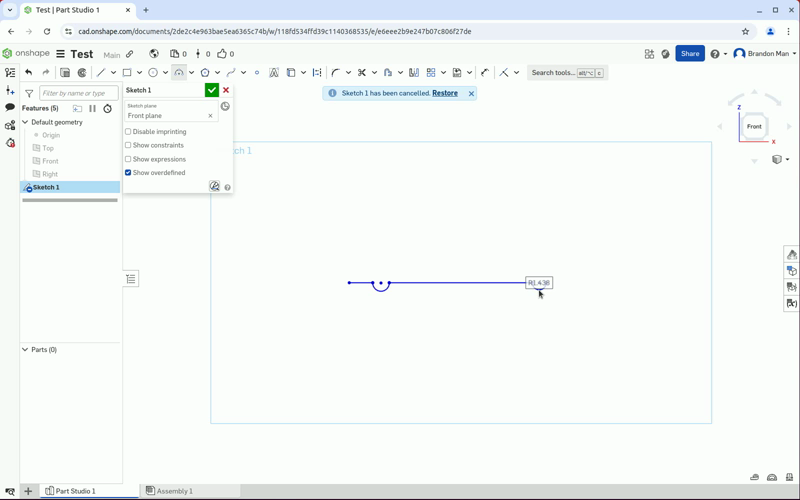
key(l)
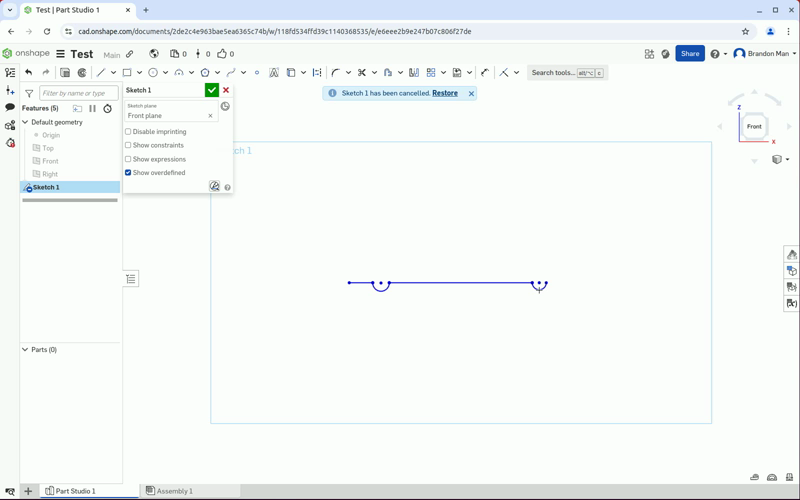
mouse_move(546, 282)
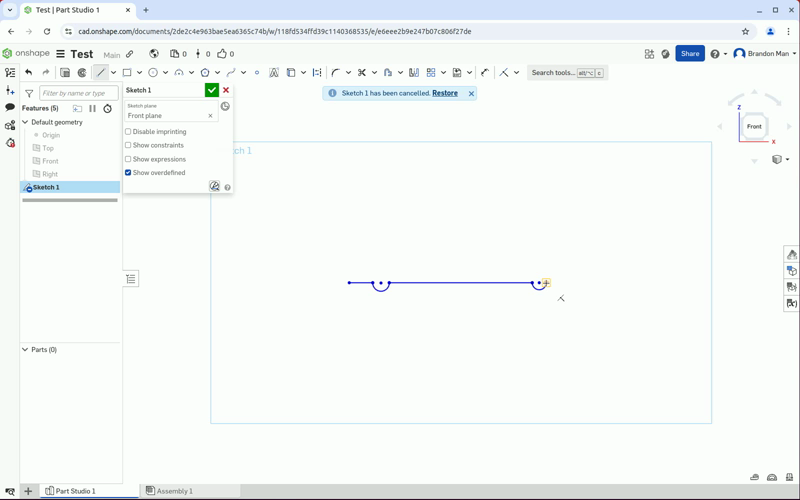
click(546, 282)
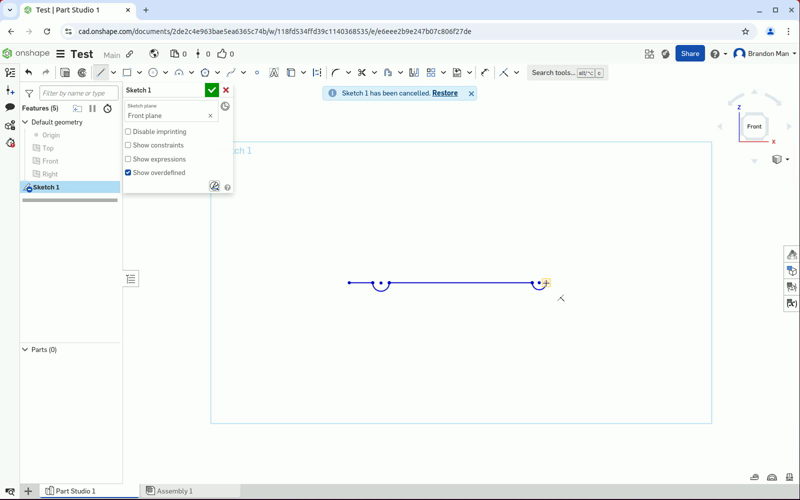
key_down(shift)
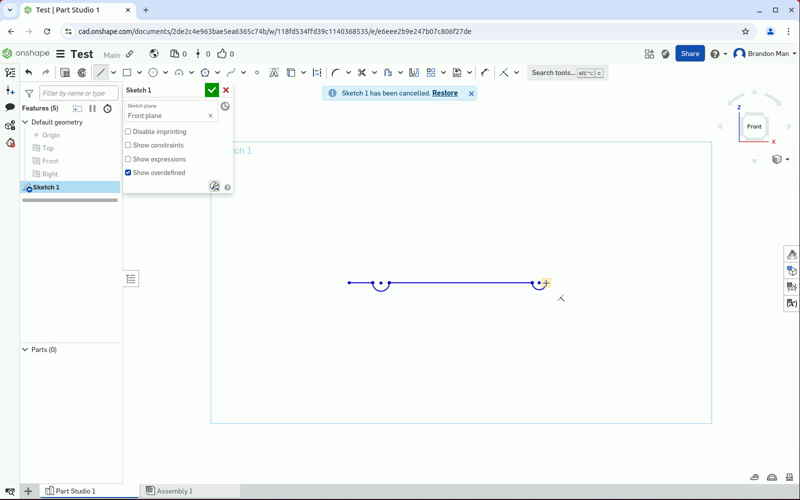
mouse_move(576, 282)
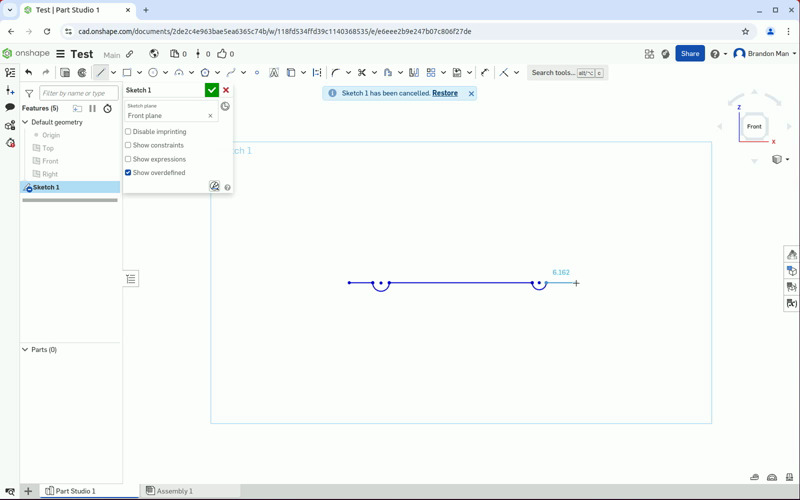
mouse_move(572, 282)
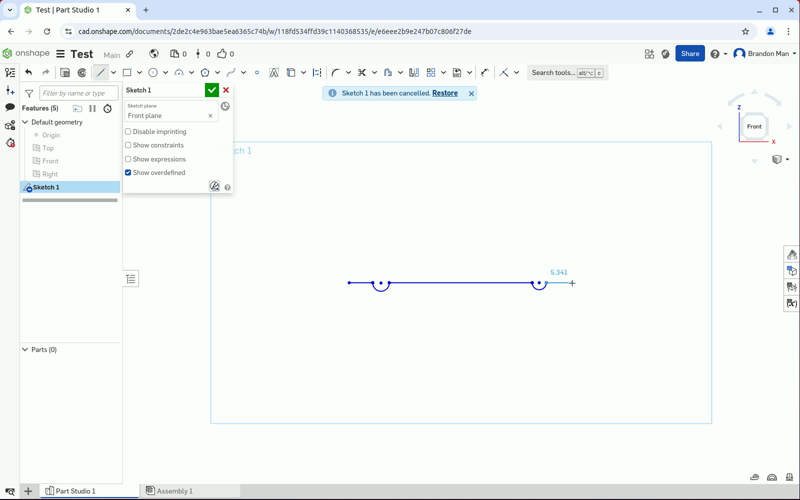
click(572, 282)
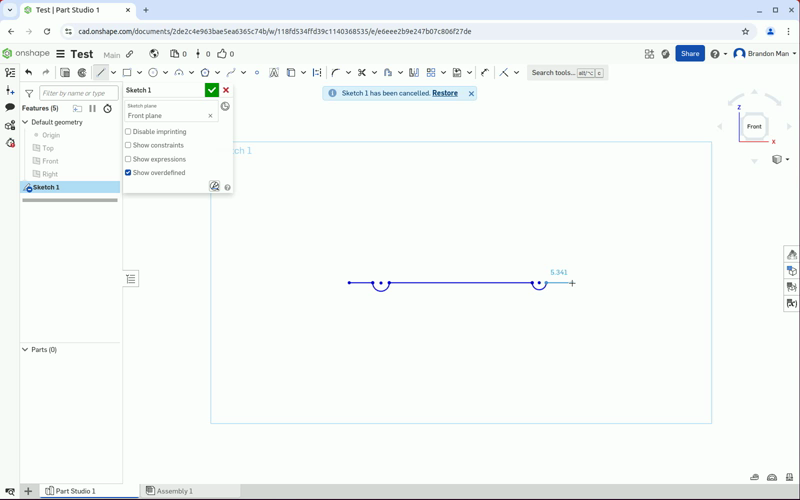
key_up(shift)
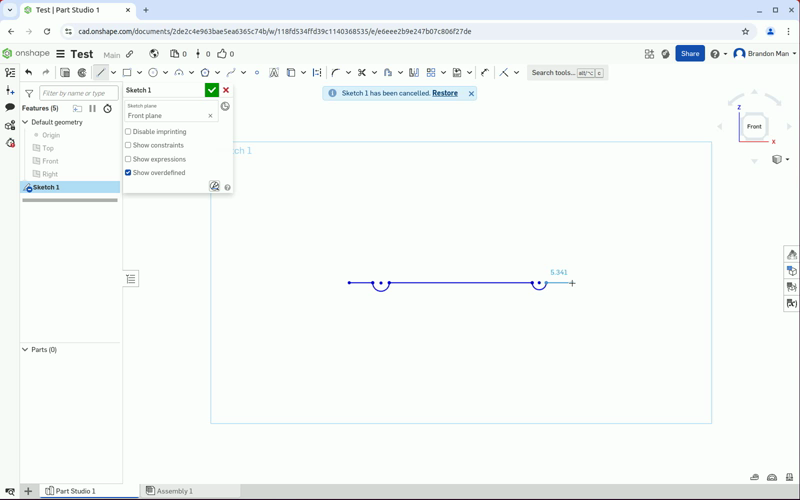
key(esc)
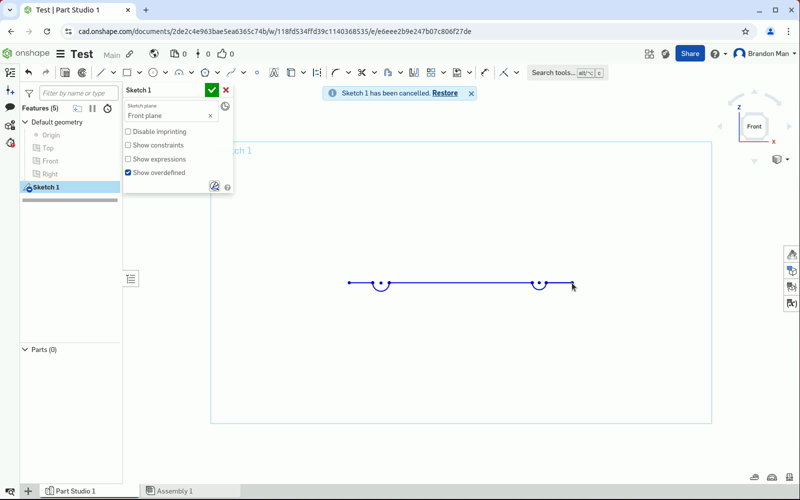
key(a)
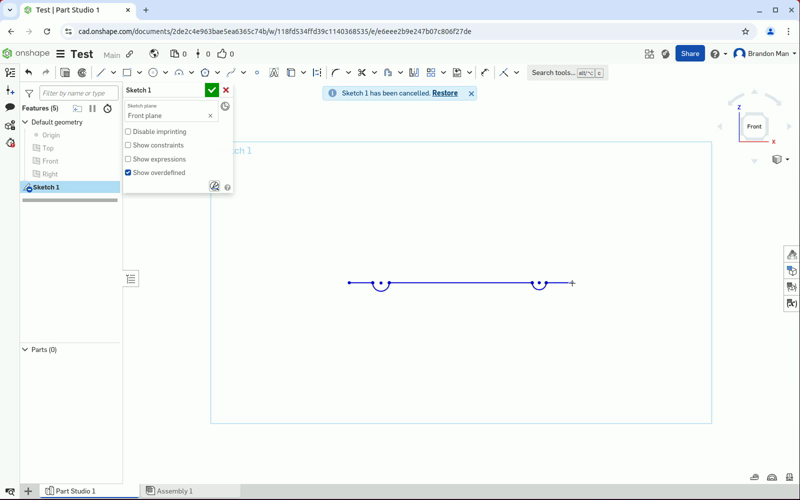
mouse_move(572, 282)
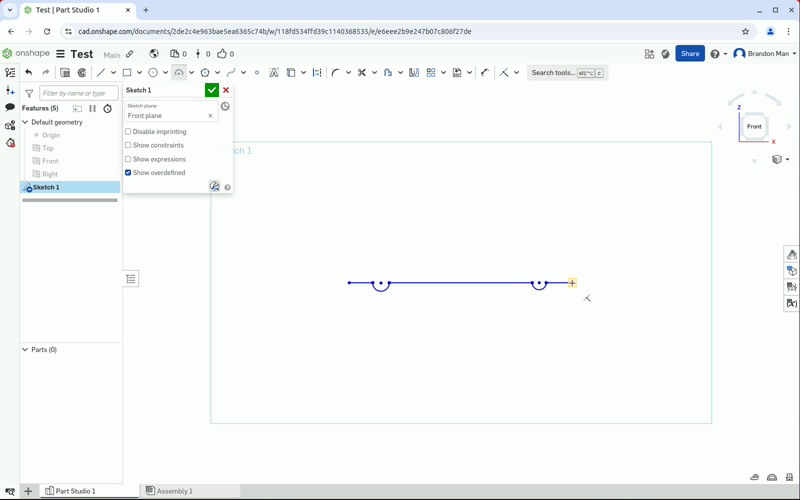
click(572, 282)
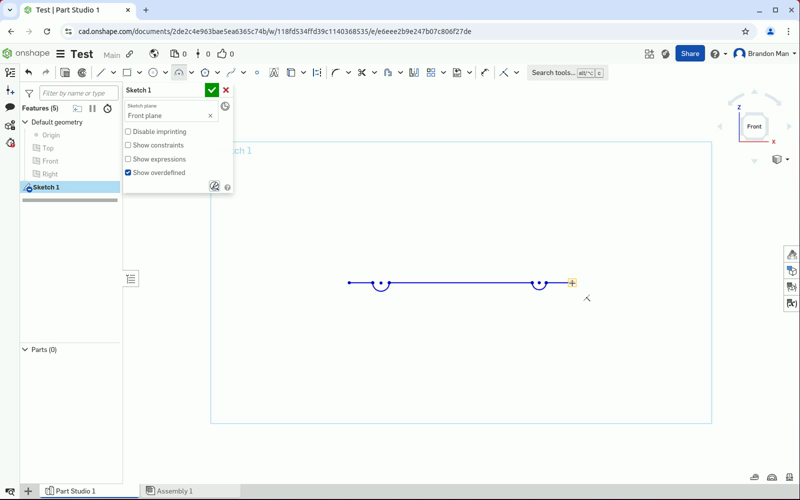
key_down(shift)
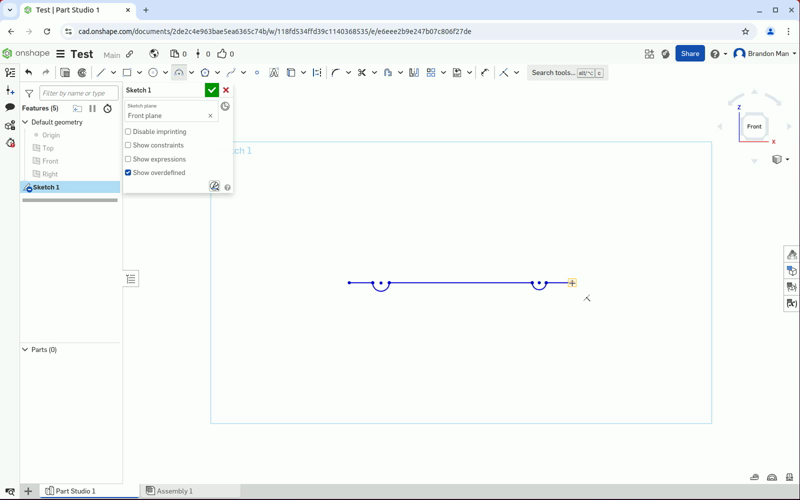
mouse_move(539, 250)
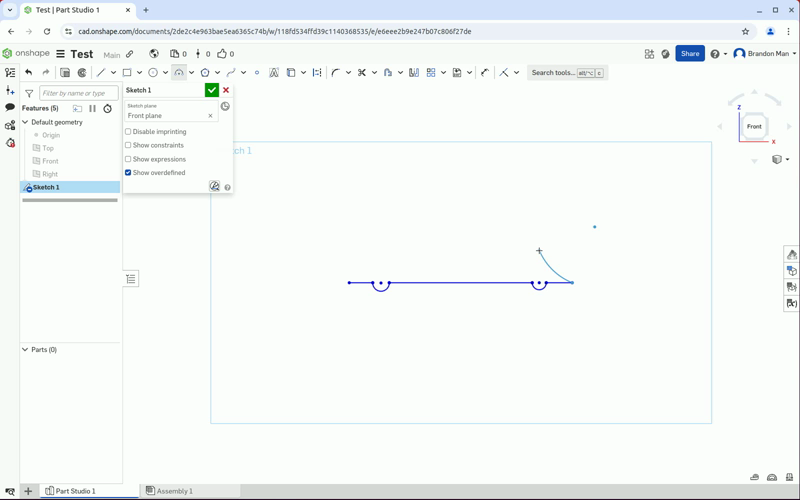
click(539, 250)
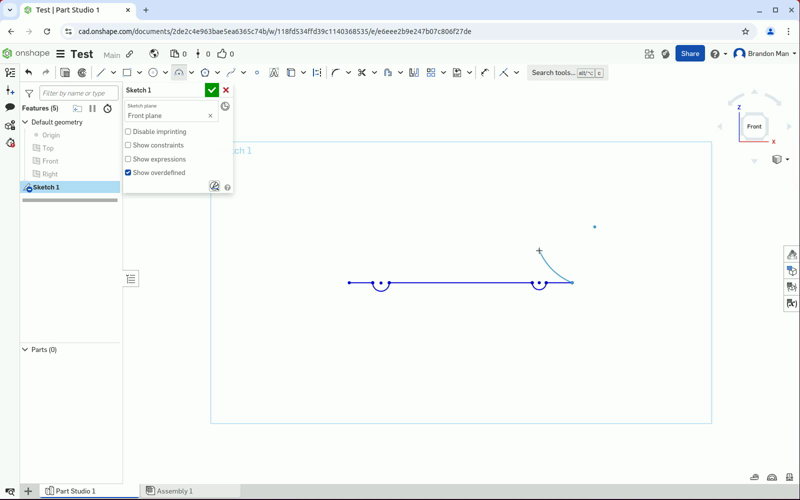
mouse_move(562, 259)
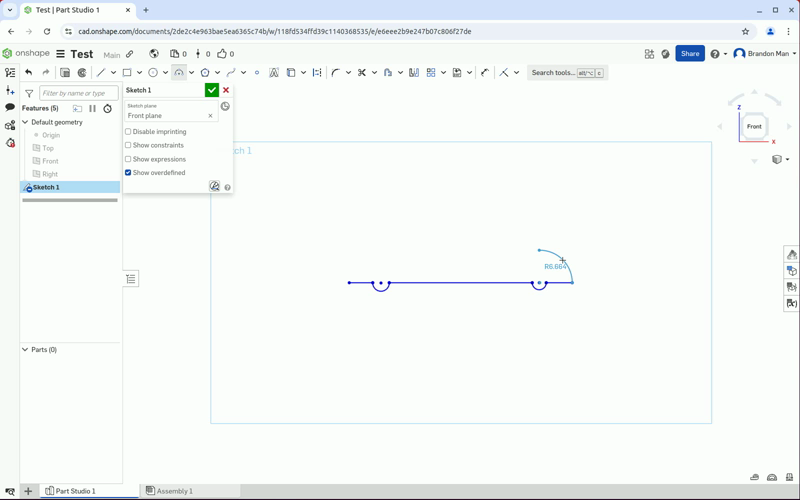
click(562, 259)
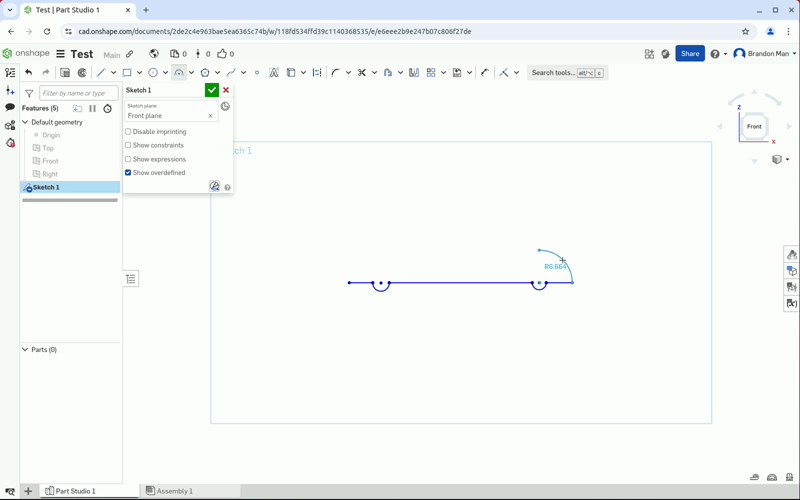
key_up(shift)
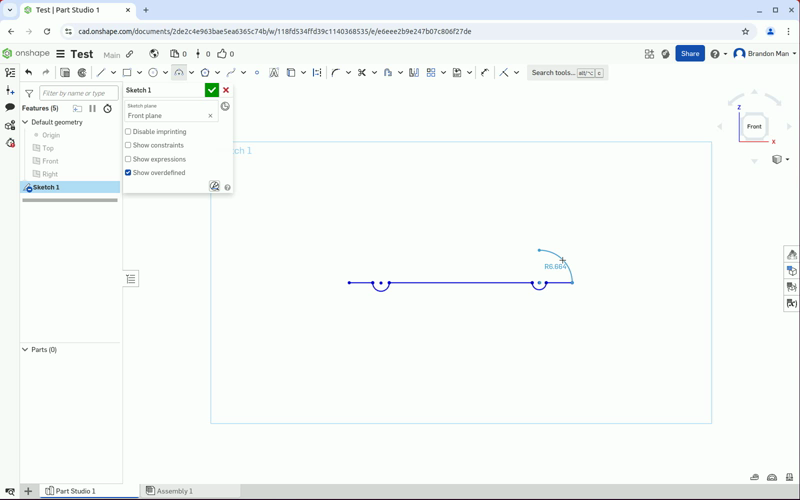
key(esc)
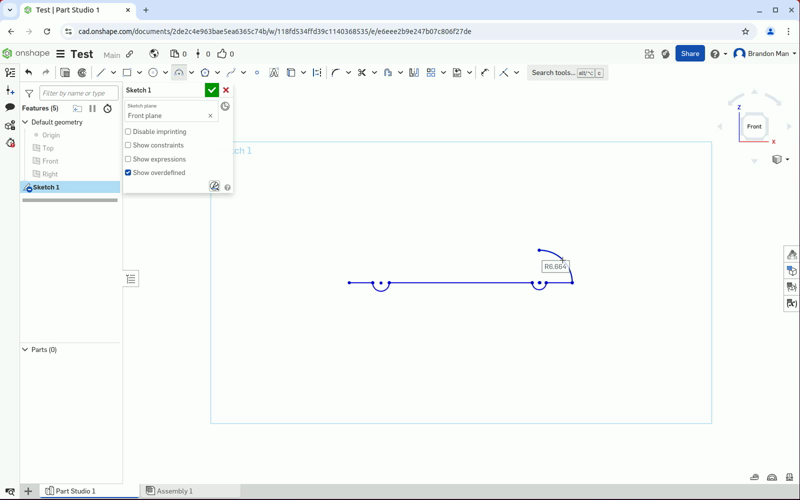
key(l)
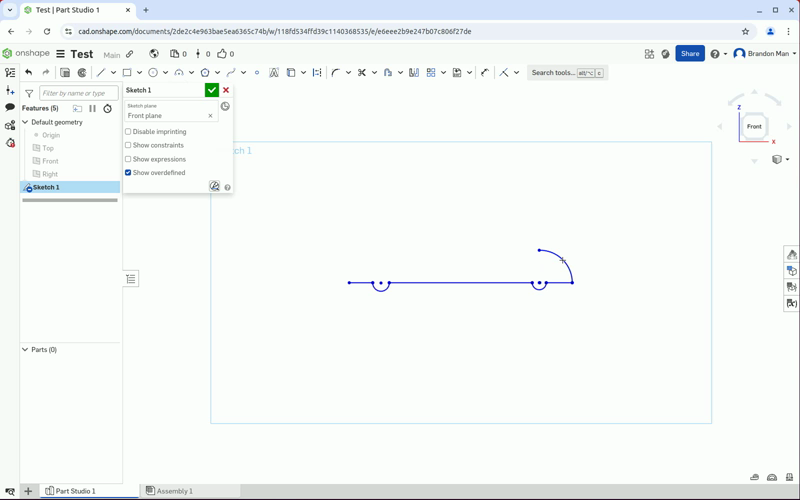
mouse_move(539, 250)
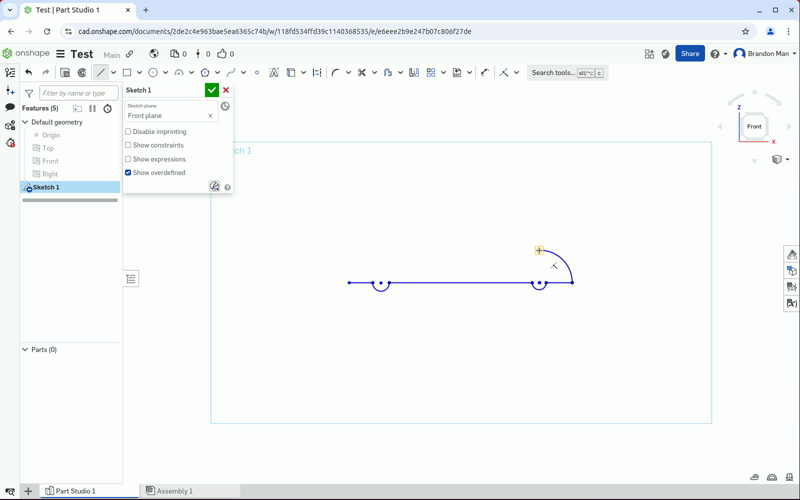
click(539, 250)
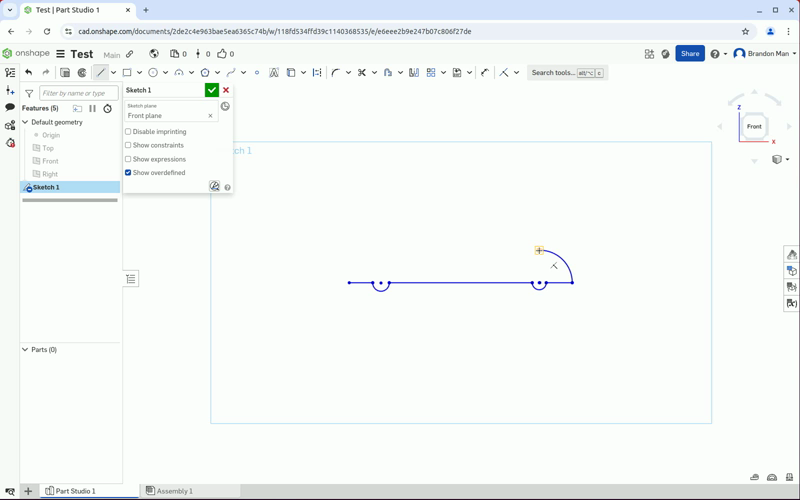
key_down(shift)
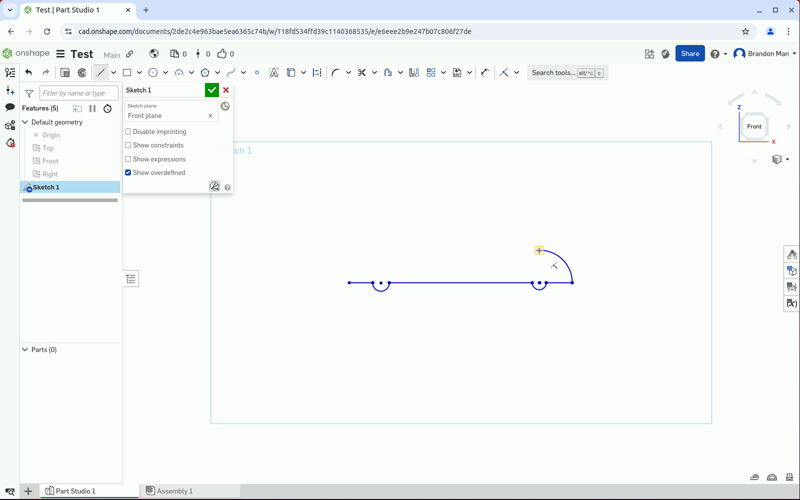
mouse_move(382, 250)
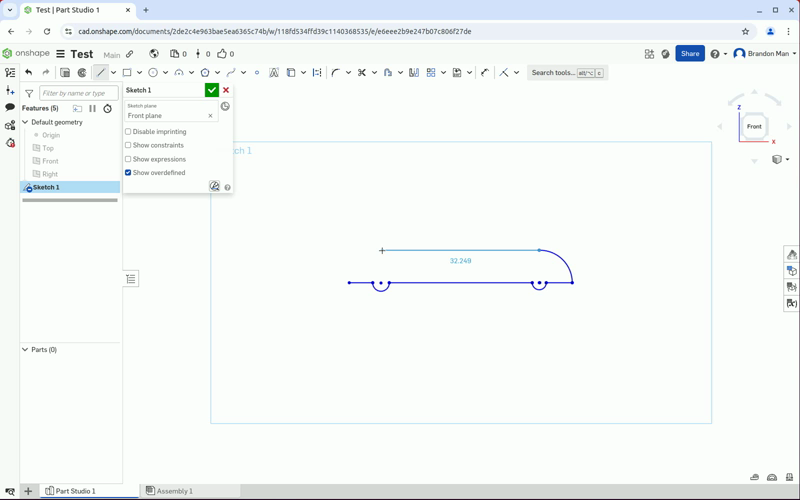
click(382, 250)
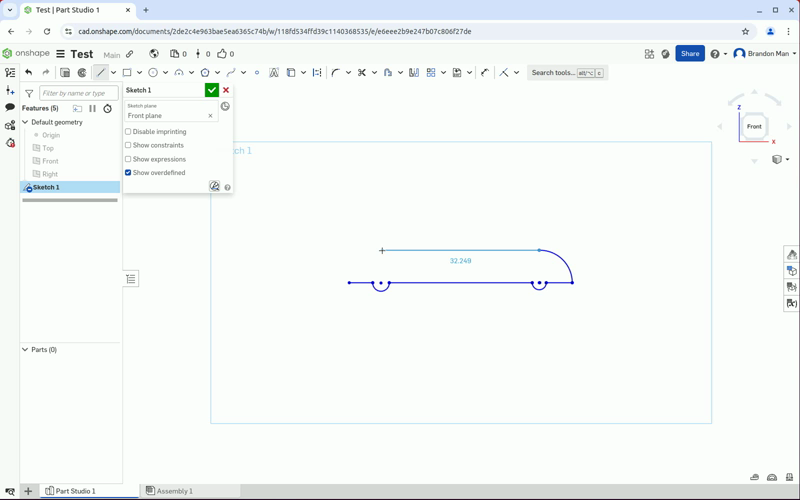
key_up(shift)
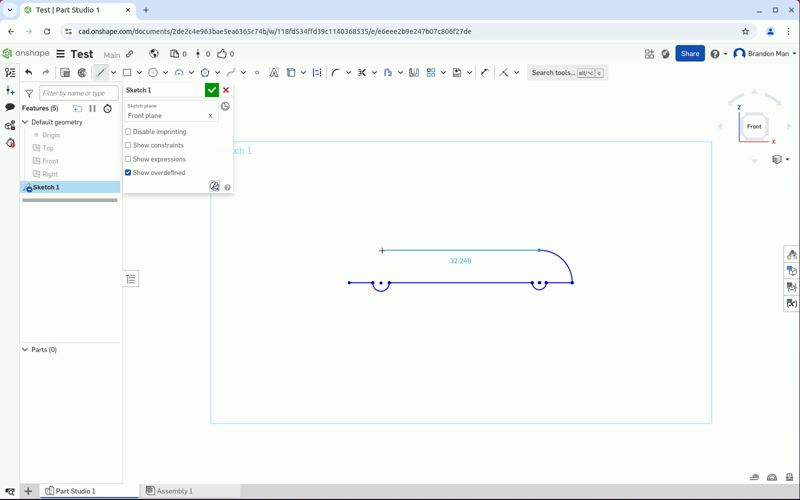
key(esc)
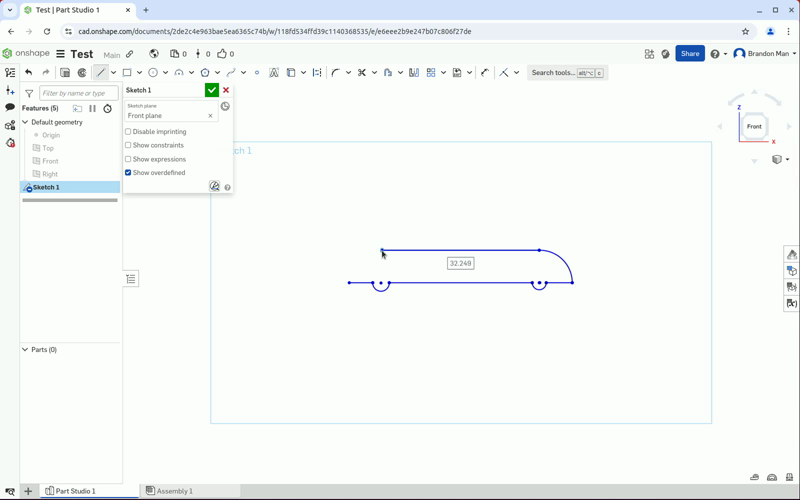
key(a)
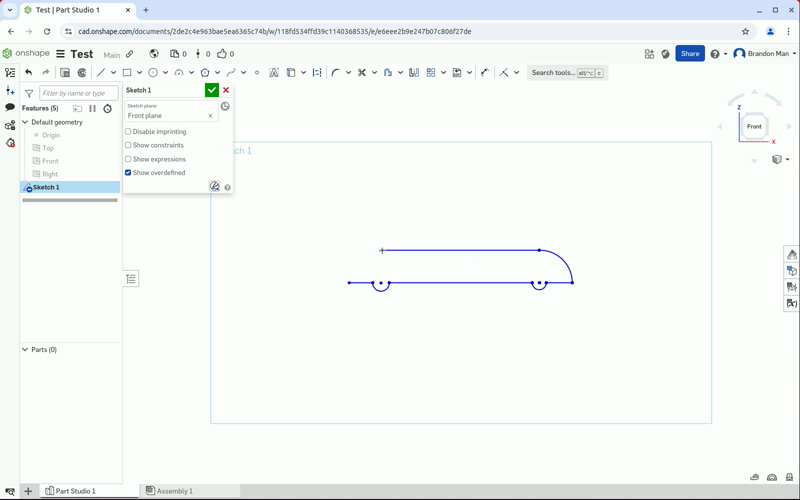
mouse_move(382, 250)
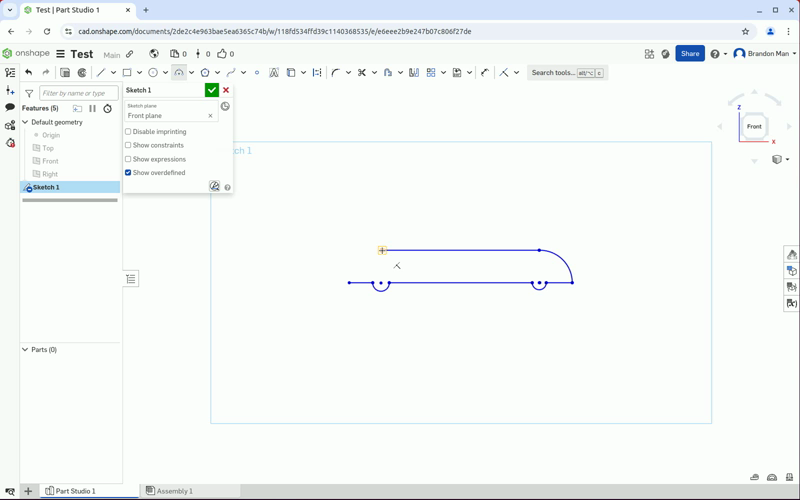
click(382, 250)
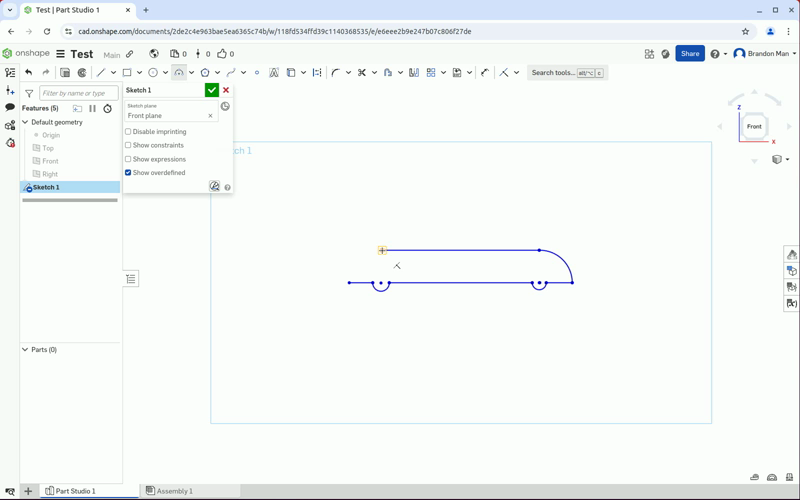
mouse_move(349, 282)
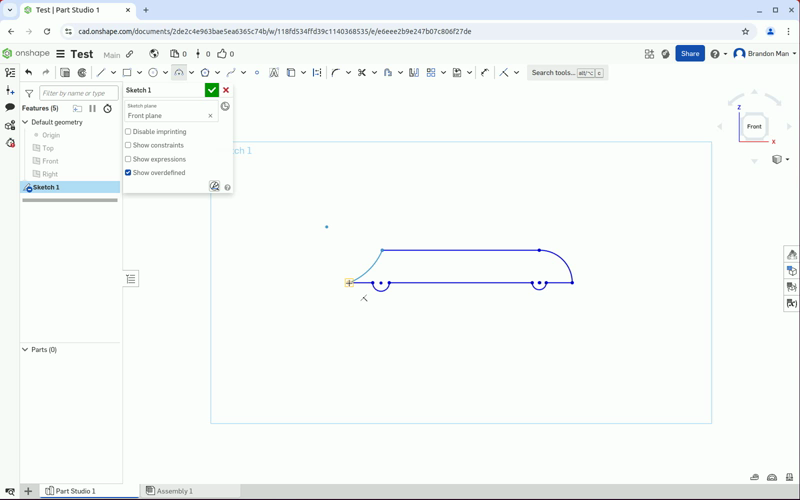
click(349, 282)
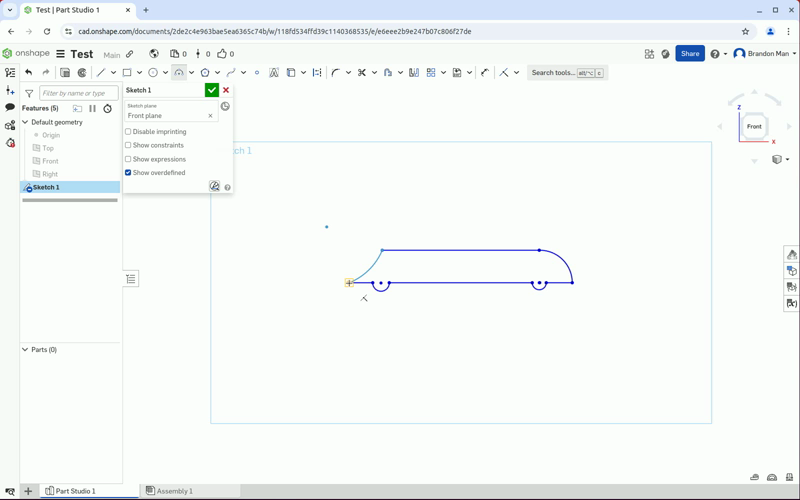
key_down(shift)
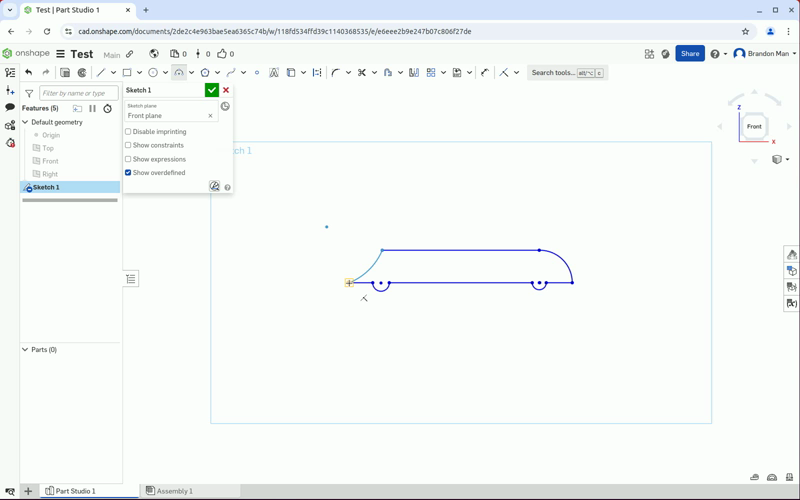
mouse_move(359, 259)
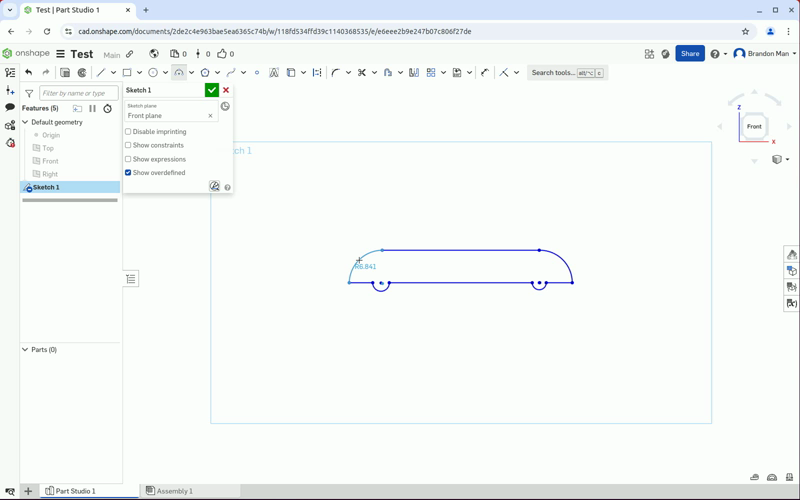
click(359, 259)
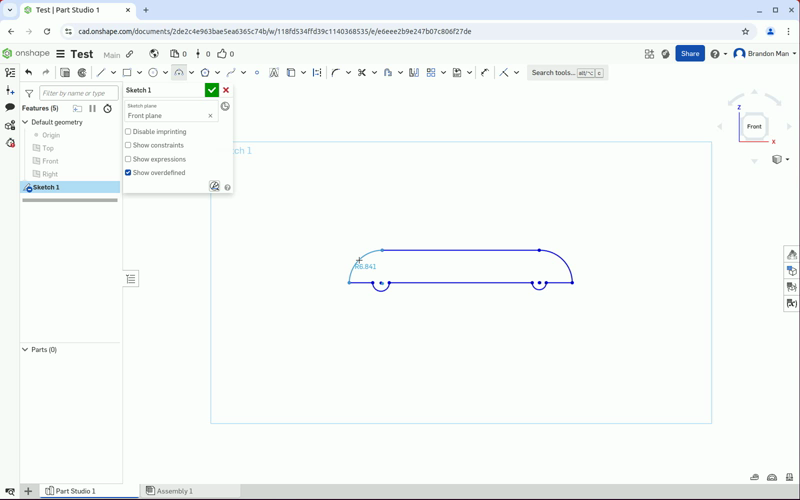
key_up(shift)
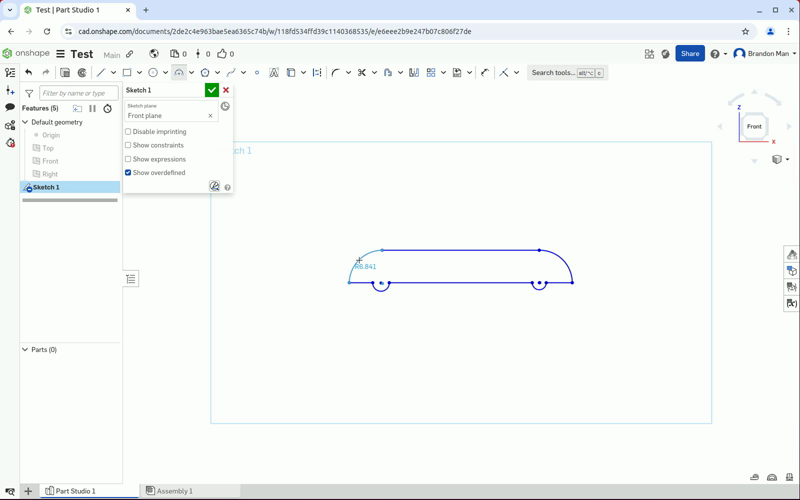
key(esc)
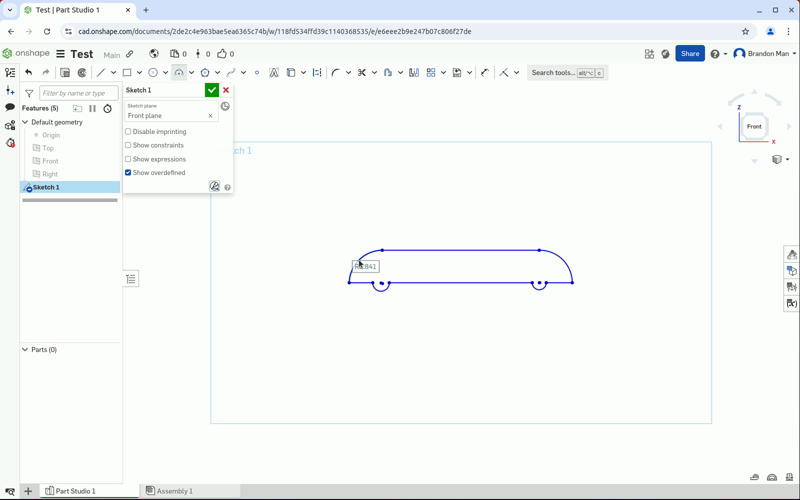
mouse_move(463, 259)
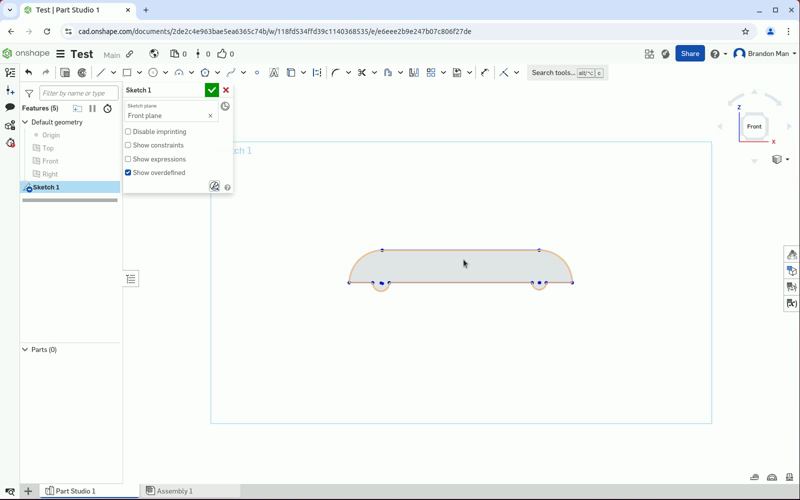
scroll(6)
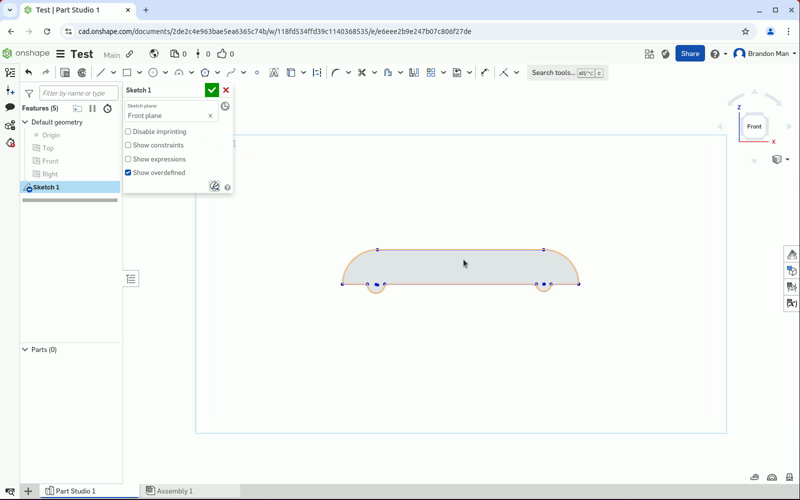
scroll(6)
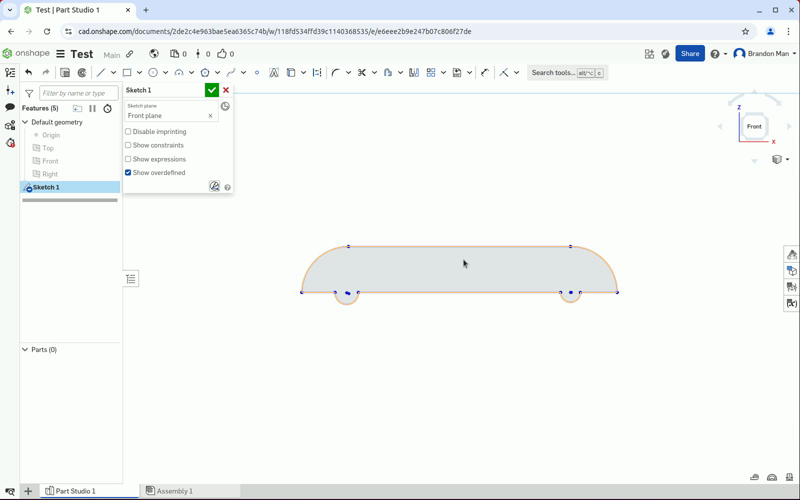
scroll(6)
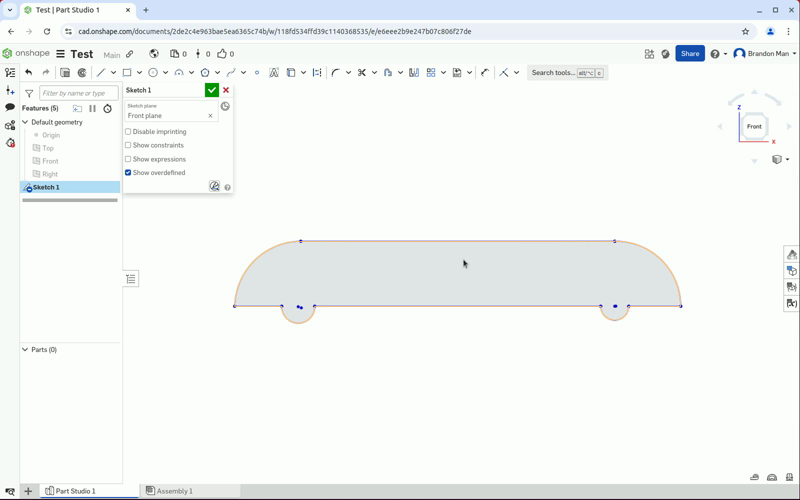
scroll(6)
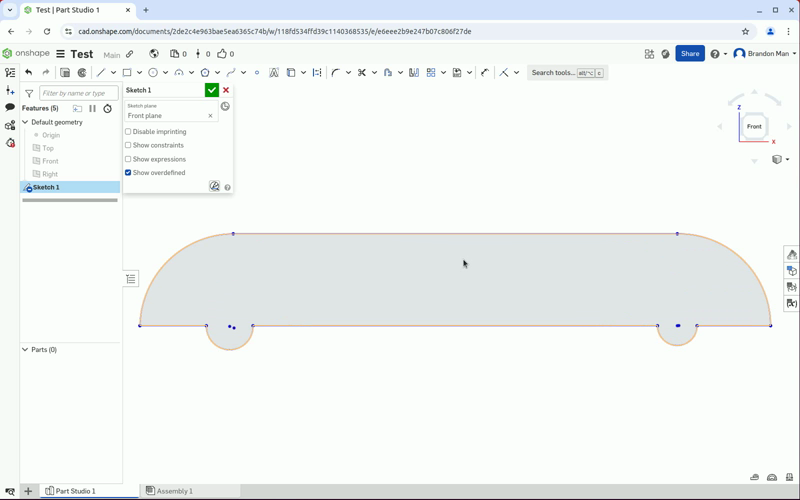
scroll(6)
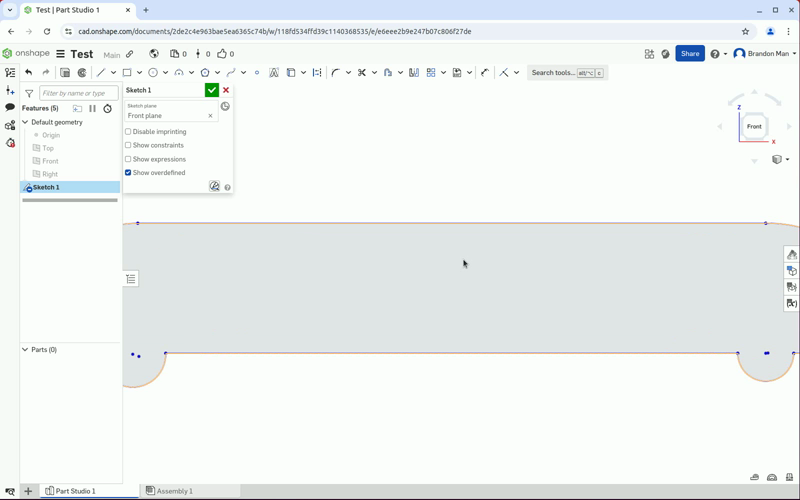
scroll(6)
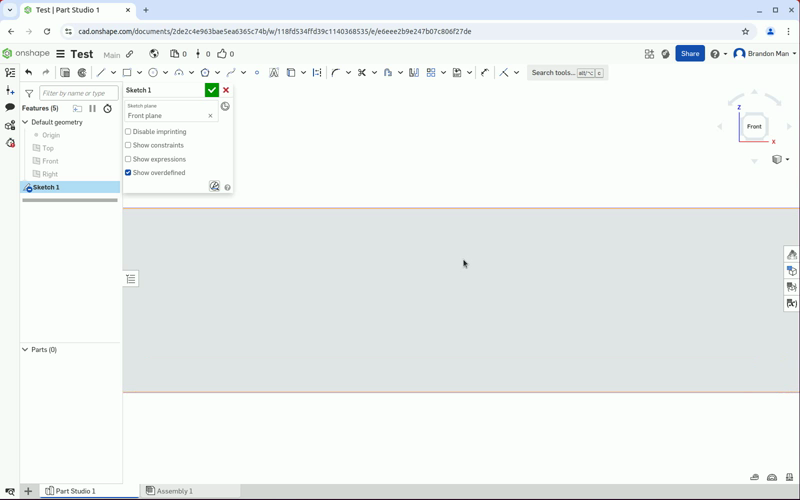
scroll(6)
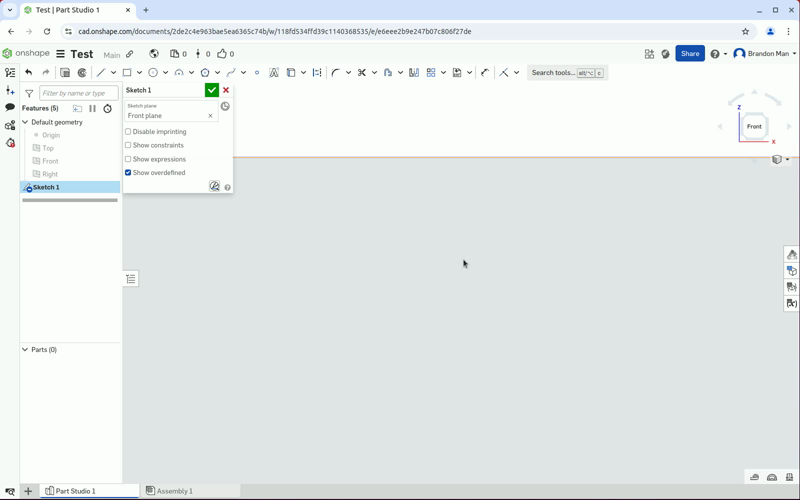
click(463, 259)
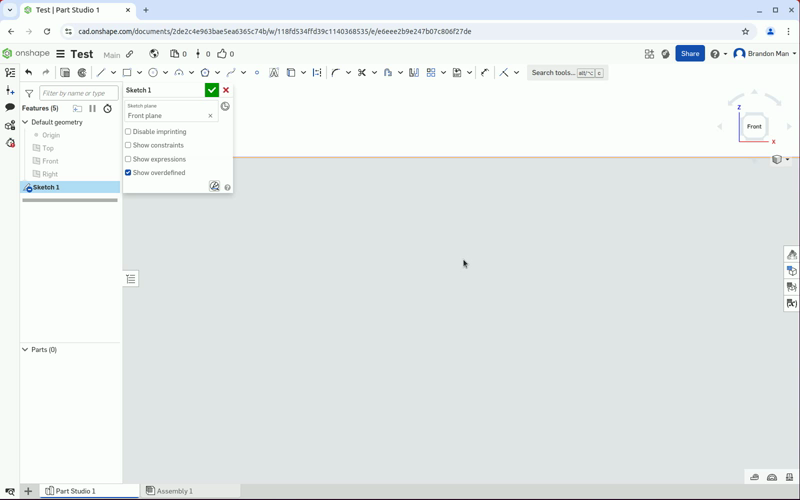
scroll(-6)
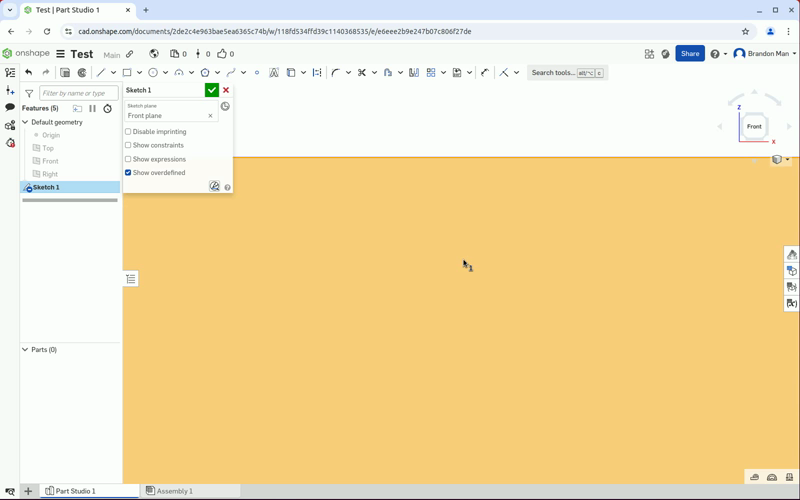
scroll(-6)
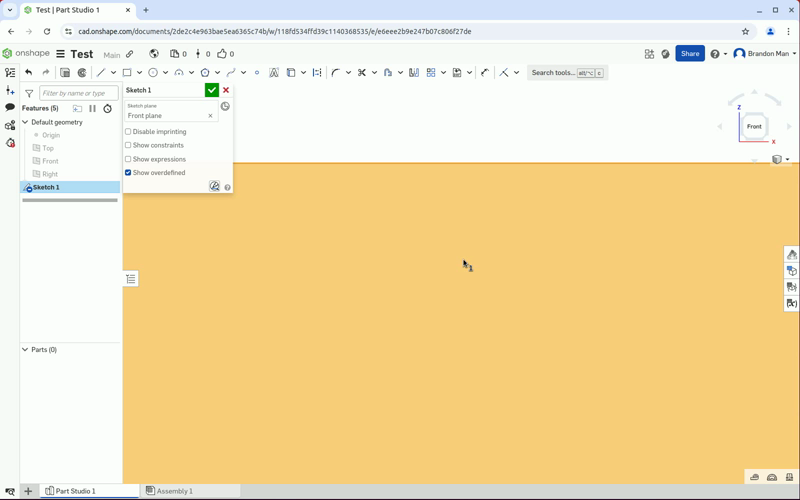
scroll(-6)
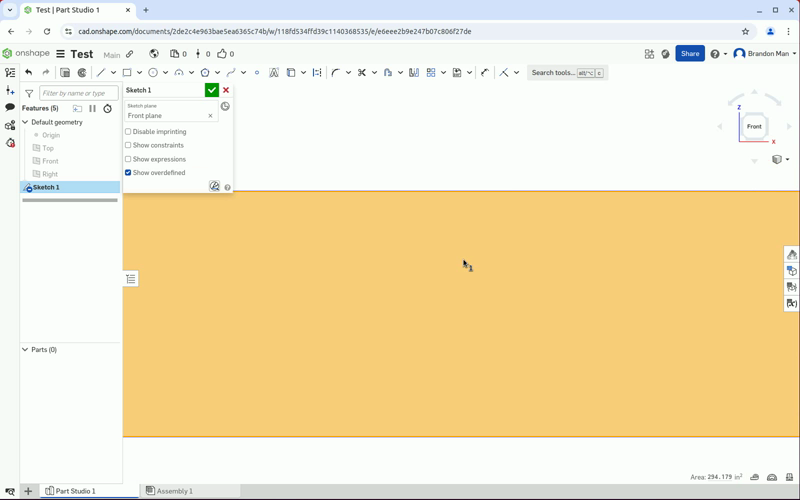
scroll(-6)
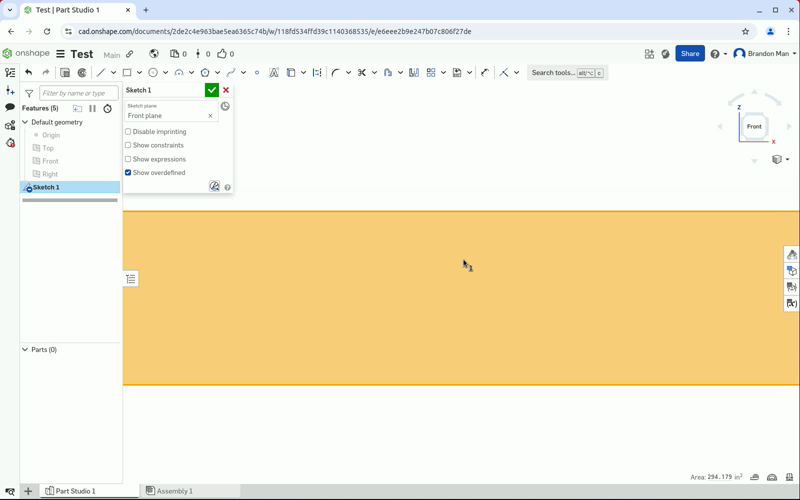
scroll(-6)
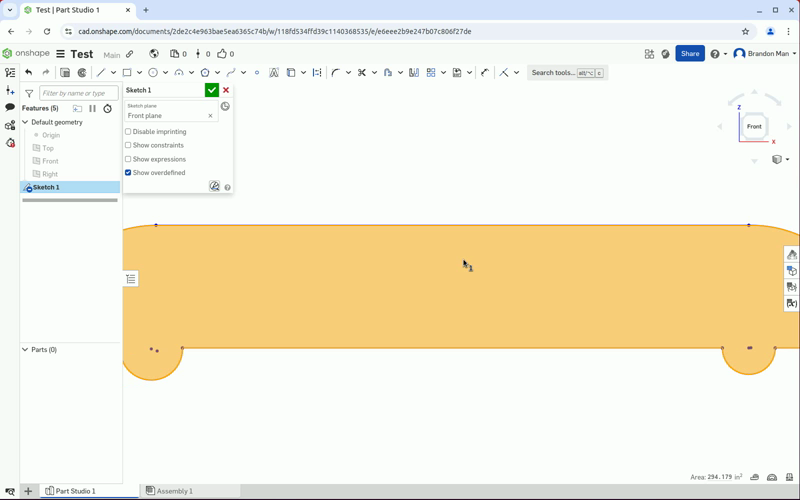
scroll(-6)
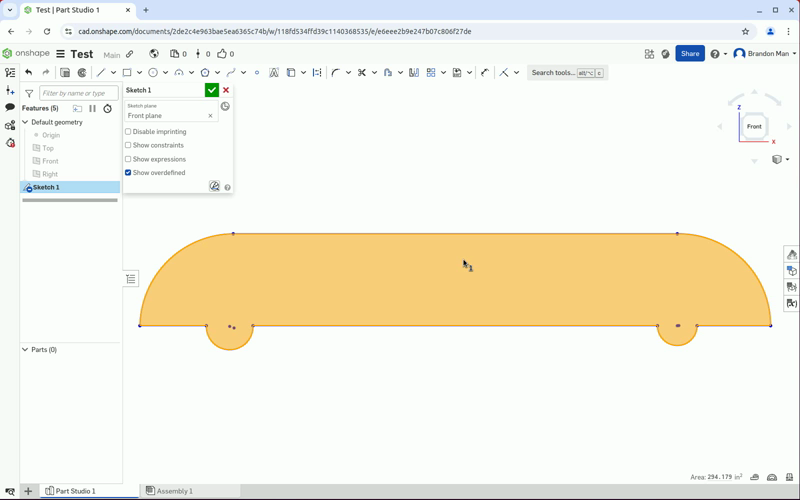
scroll(-6)
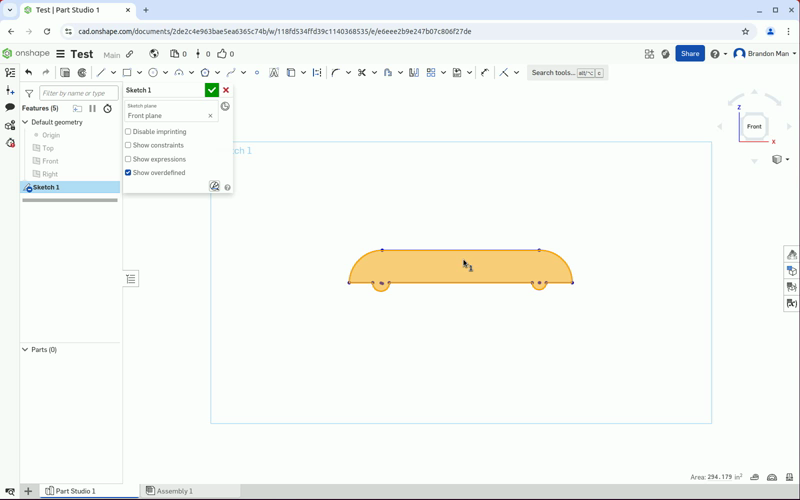
mouse_move(73, 352)
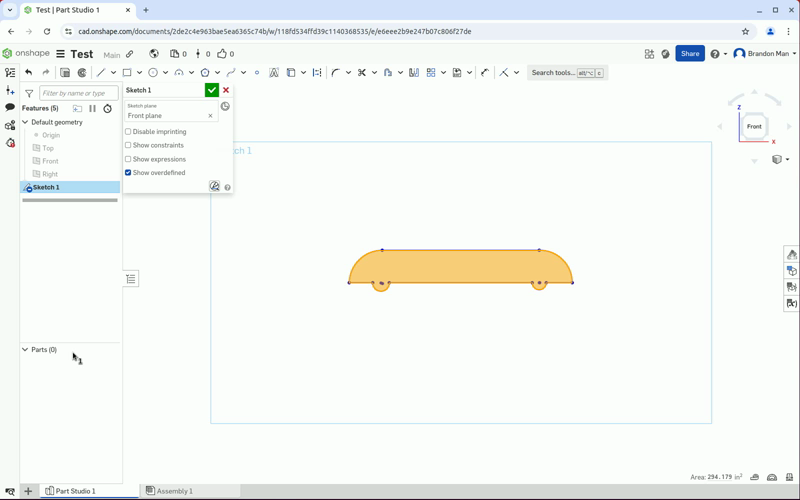
key(shift+y)
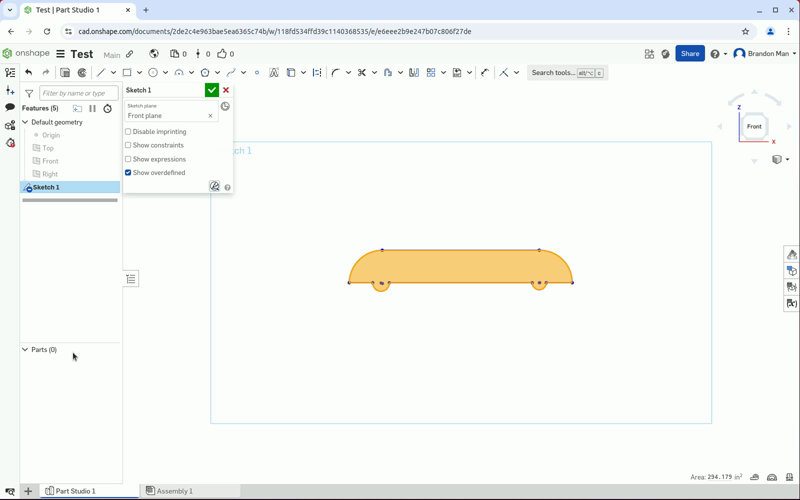
key(shift+e)
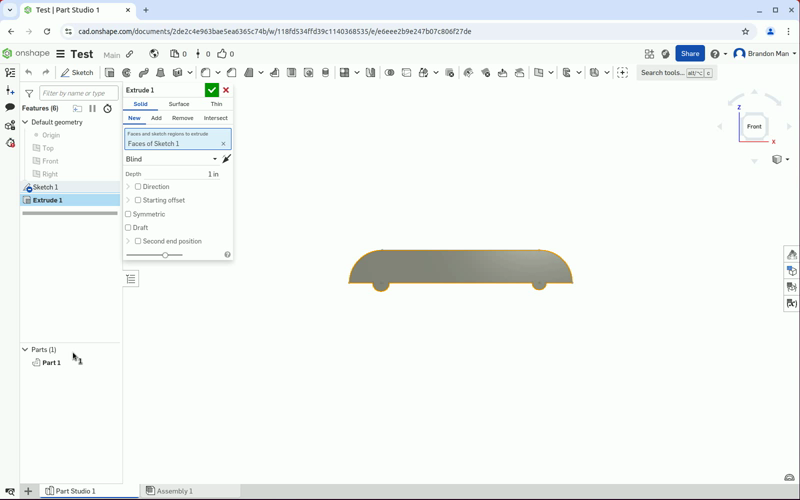
mouse_move(143, 106)
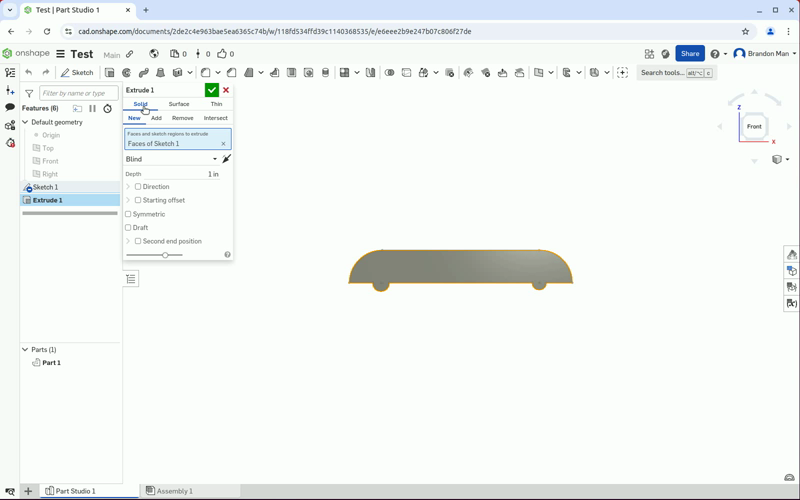
click(143, 106)
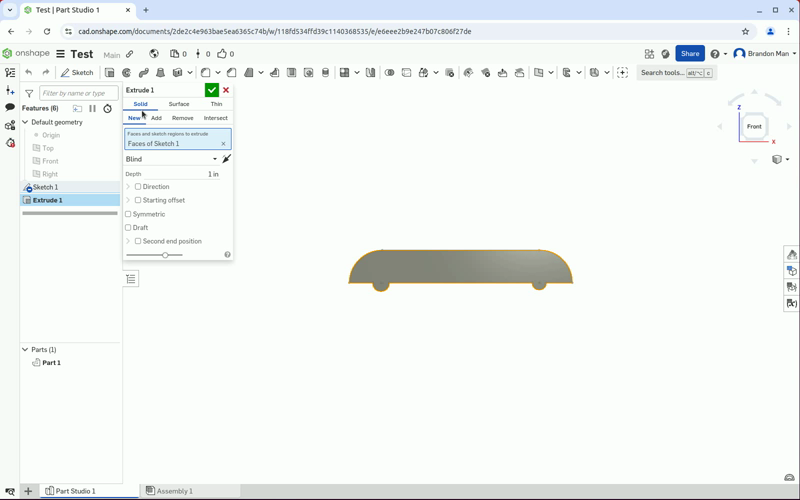
mouse_move(137, 120)
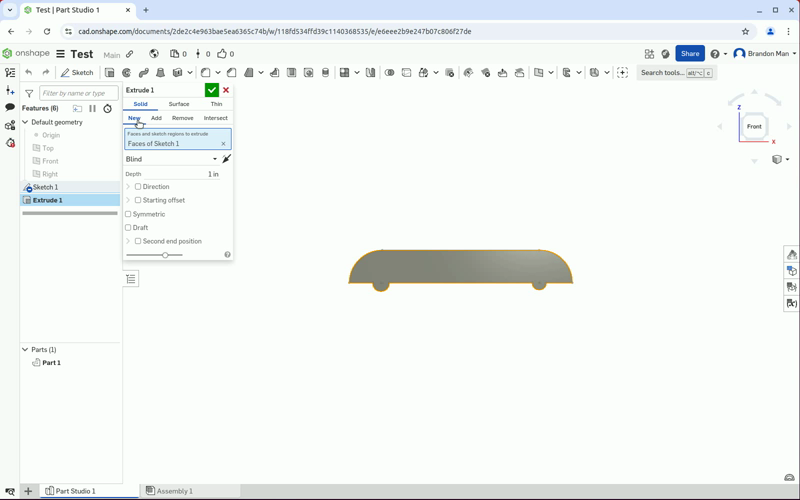
click(137, 120)
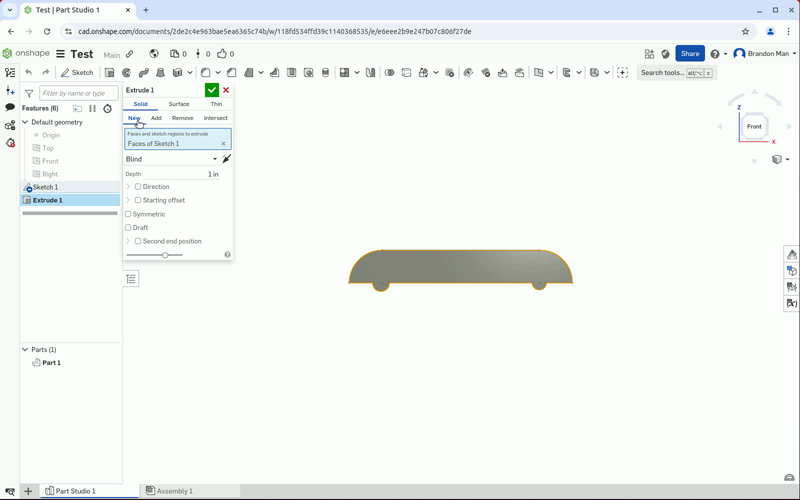
key(tab, 4)
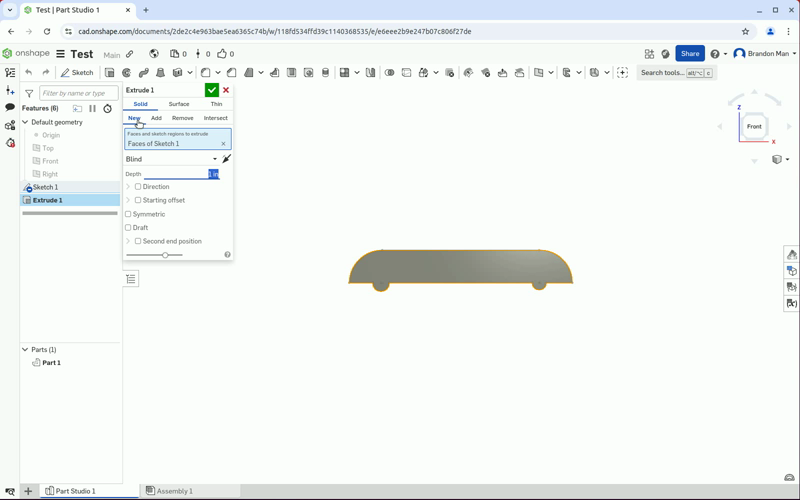
text(6.499)
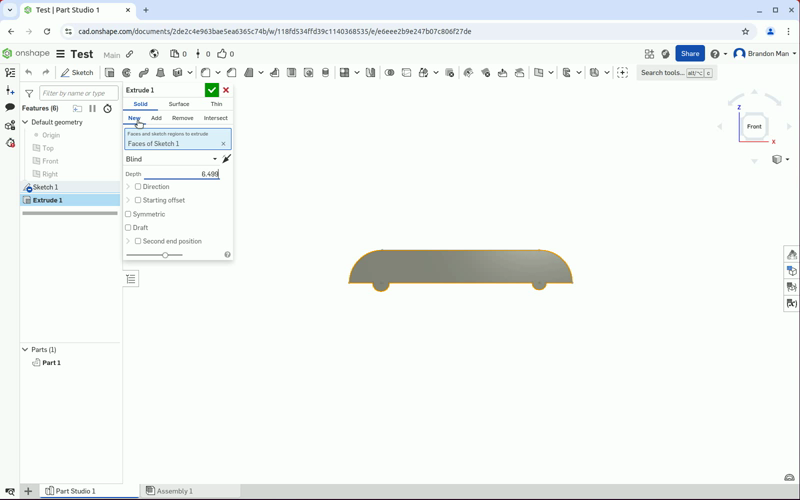
key(enter)
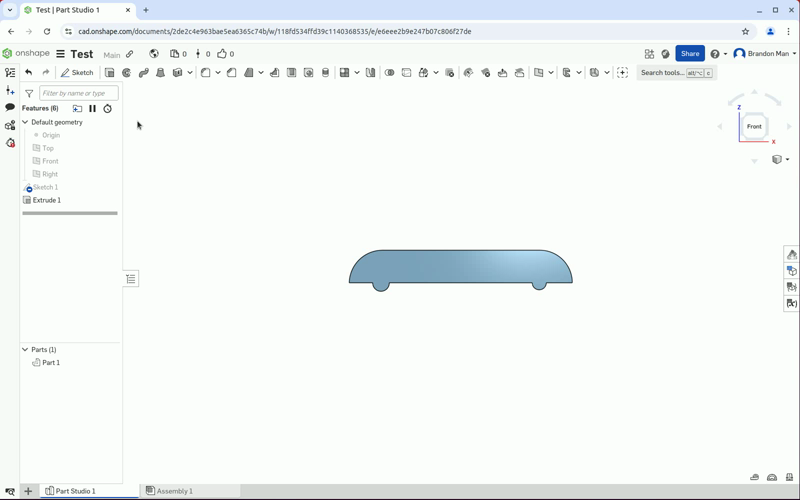
key(shift+h)
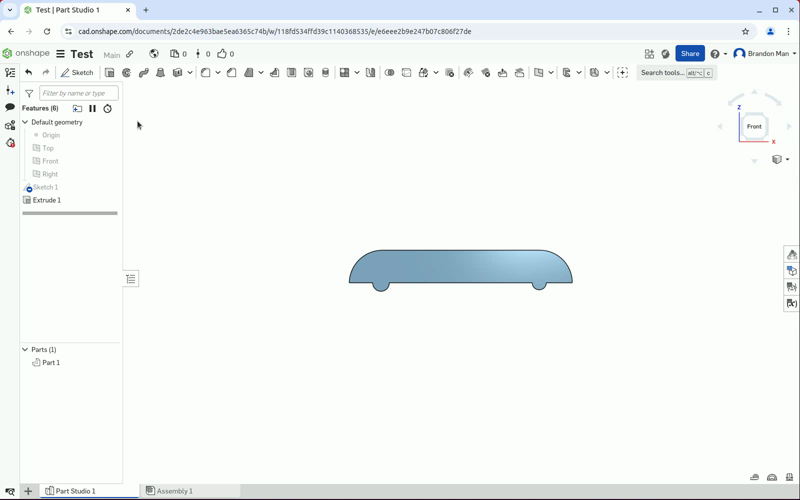
key(shift+h)
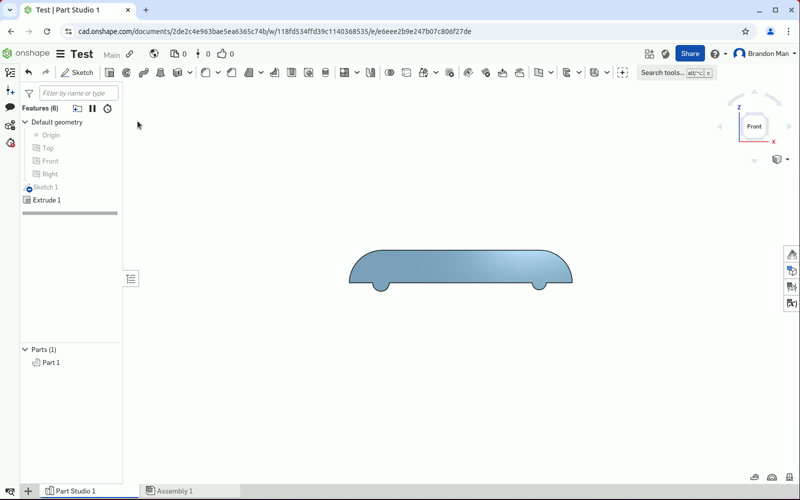
mouse_move(73, 189)
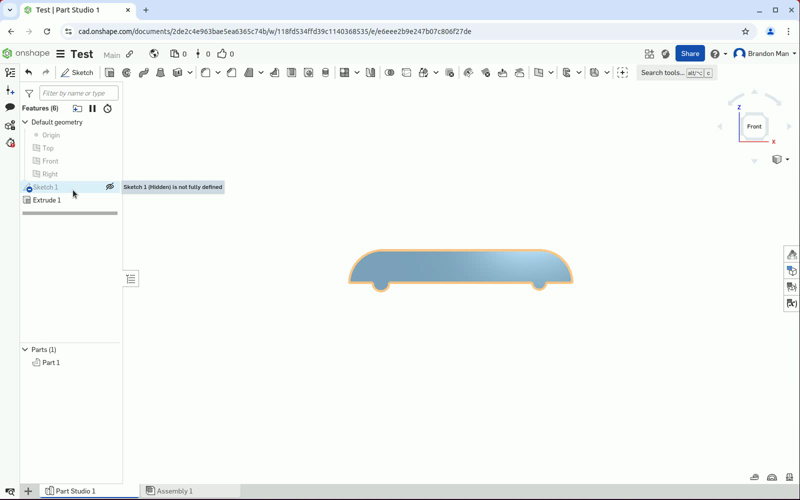
click(73, 189)
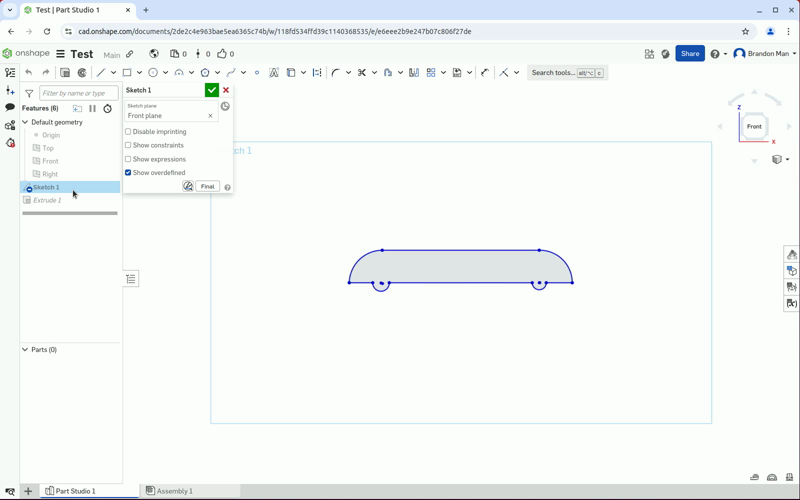
mouse_move(229, 92)
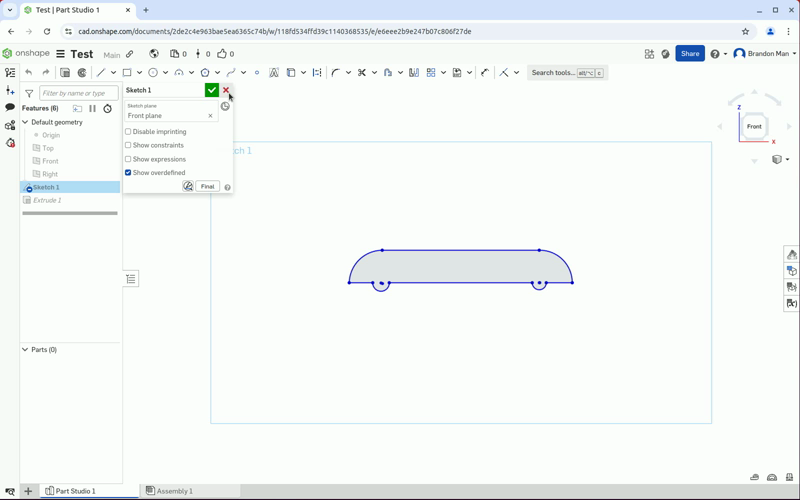
click(229, 92)
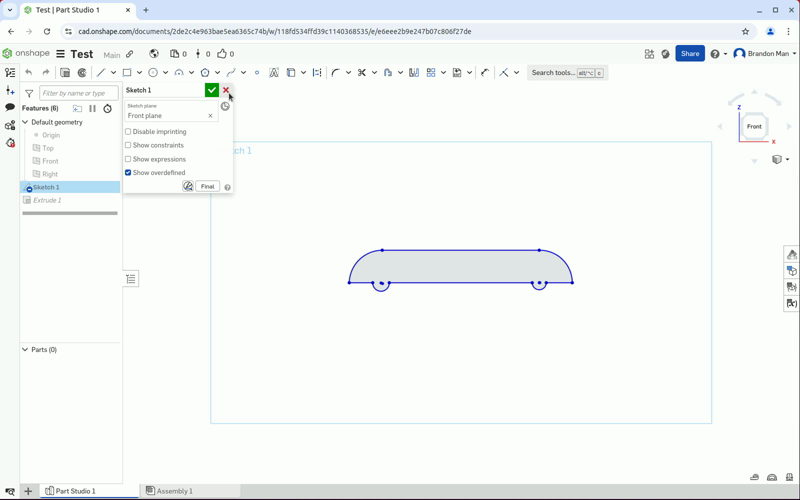
key(shift+s)
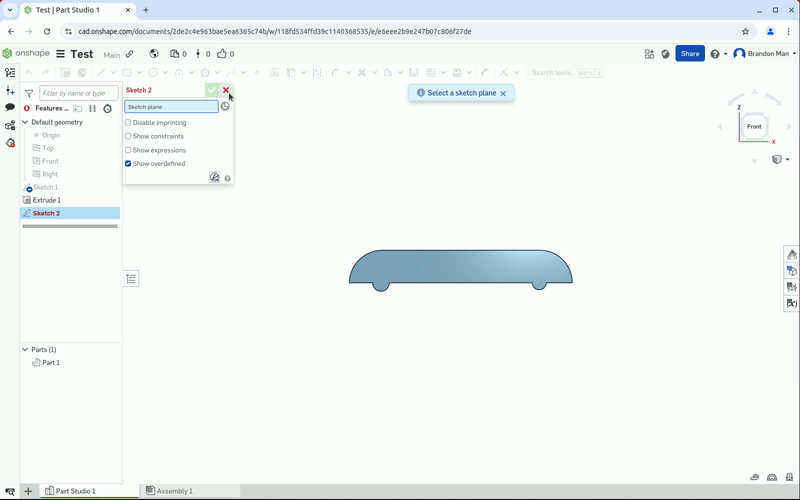
mouse_move(73, 163)
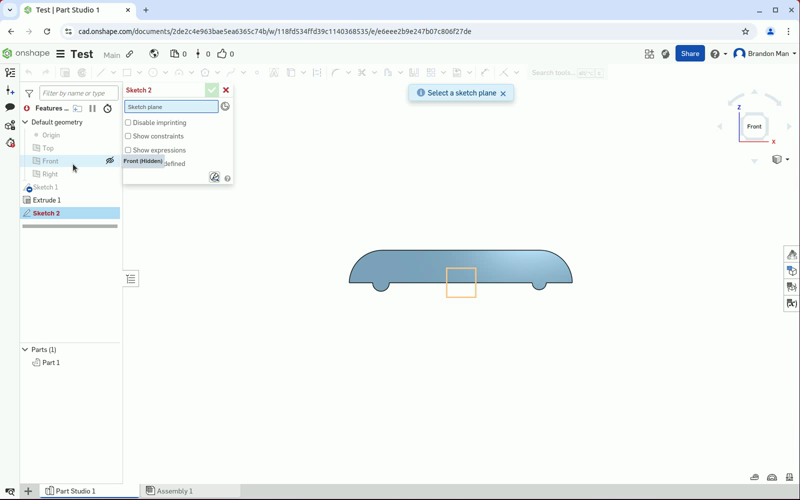
click(73, 163)
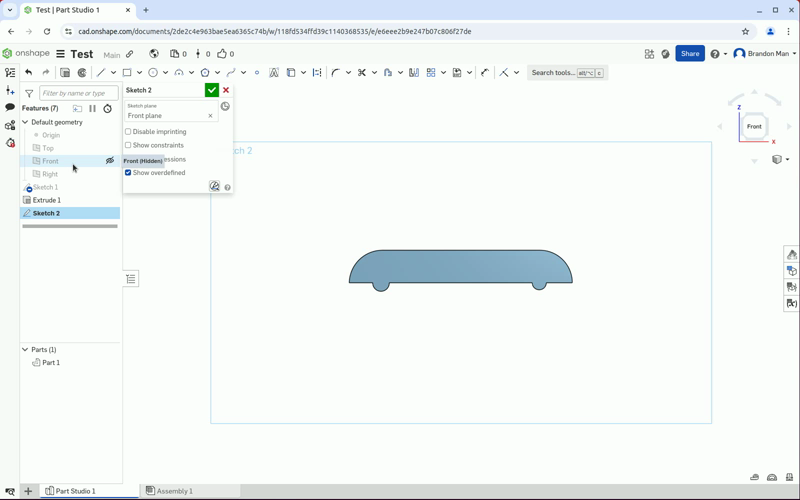
mouse_move(73, 352)
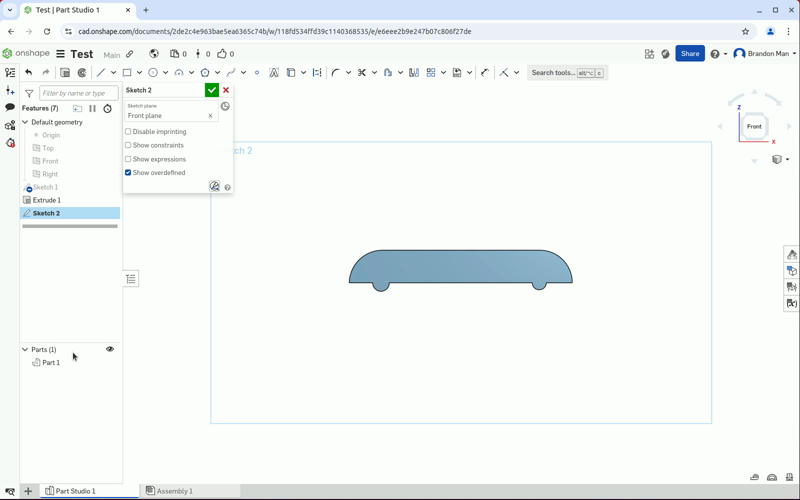
key(y)
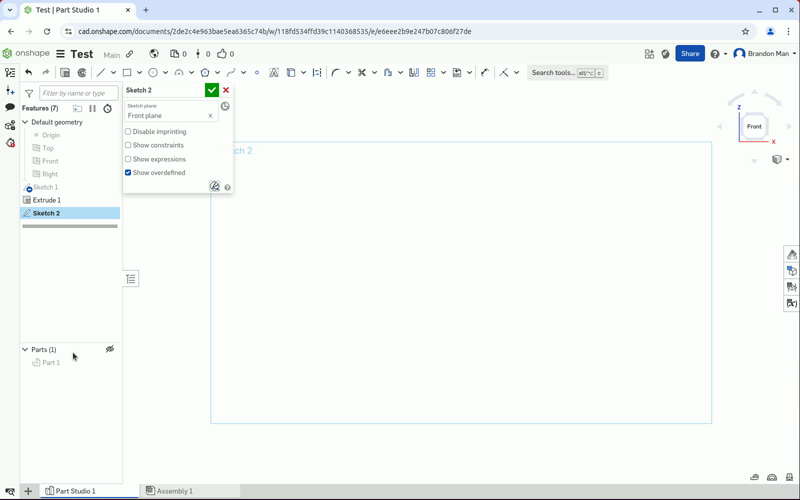
key(a)
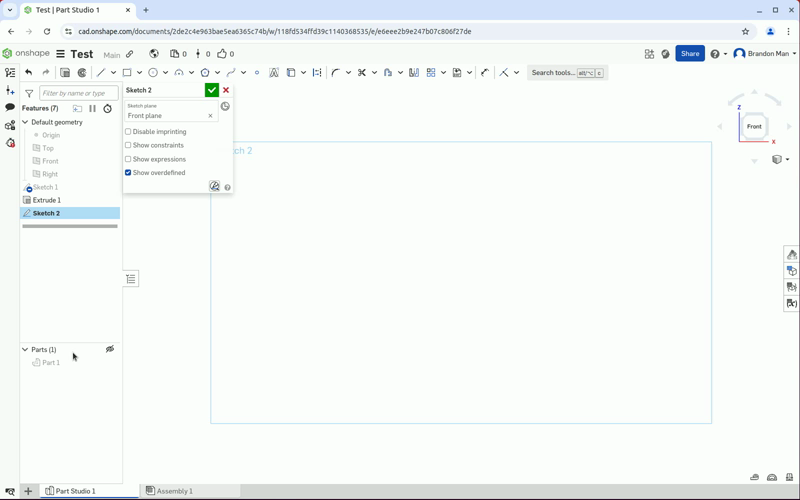
key_down(shift)
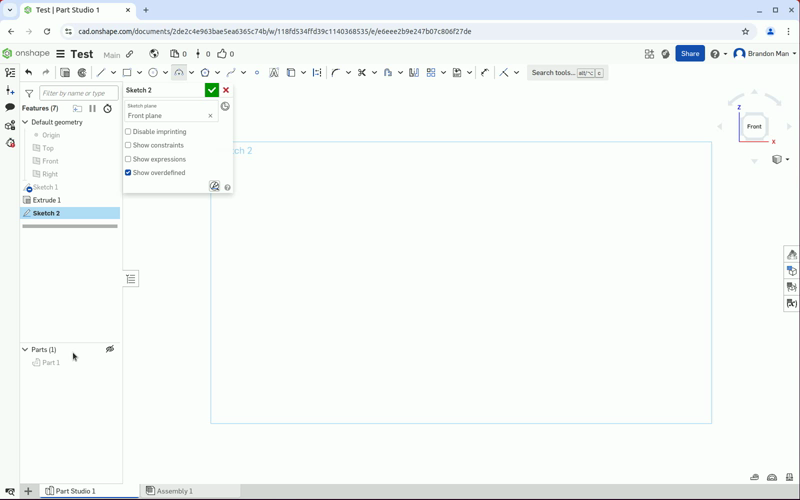
mouse_move(349, 282)
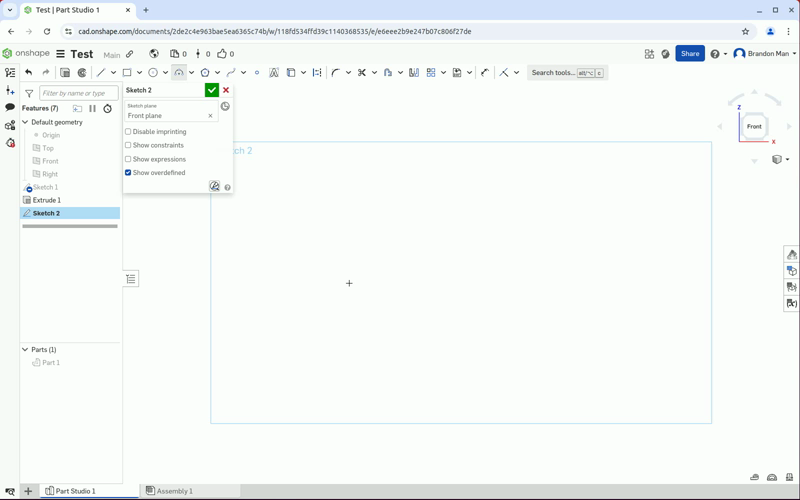
click(349, 282)
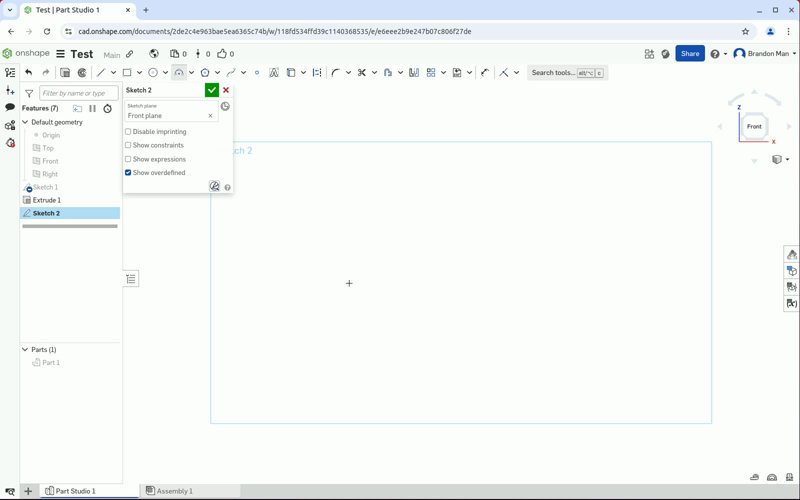
key_up(shift)
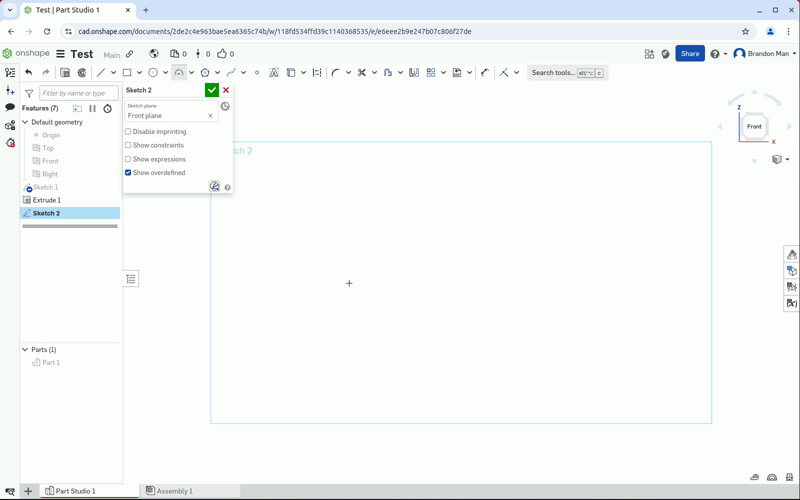
key_down(shift)
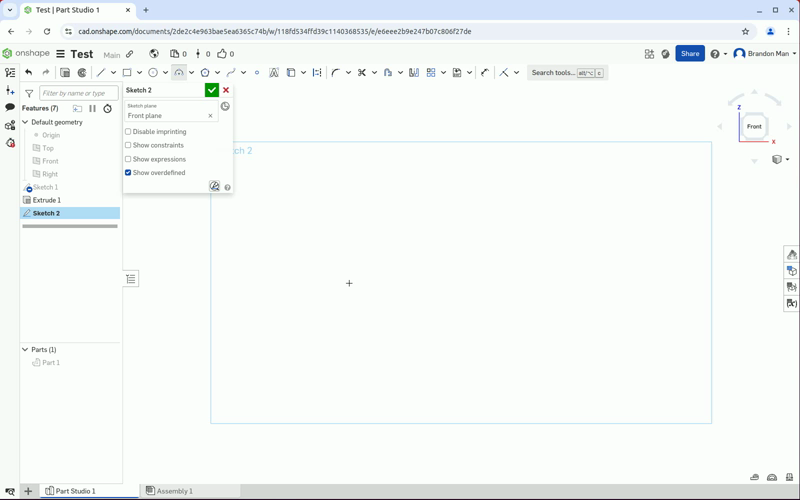
mouse_move(382, 315)
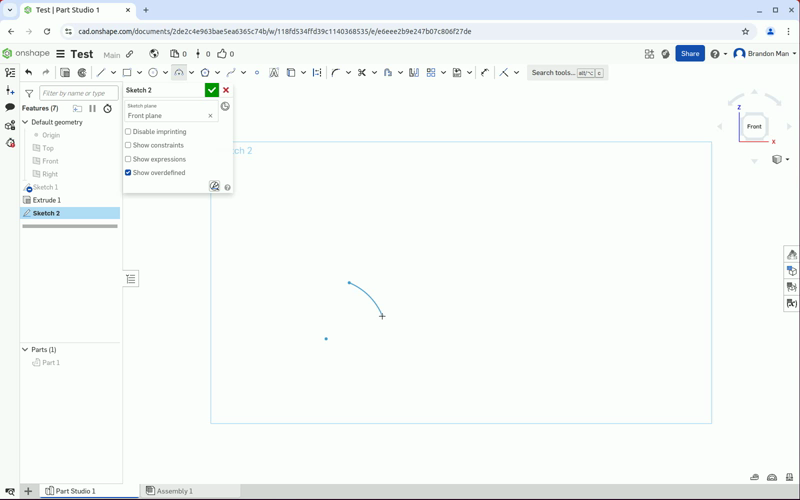
click(382, 315)
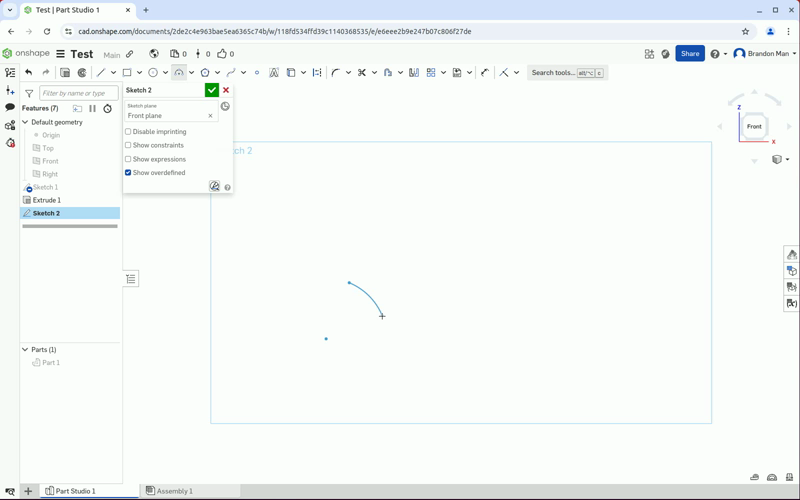
mouse_move(359, 306)
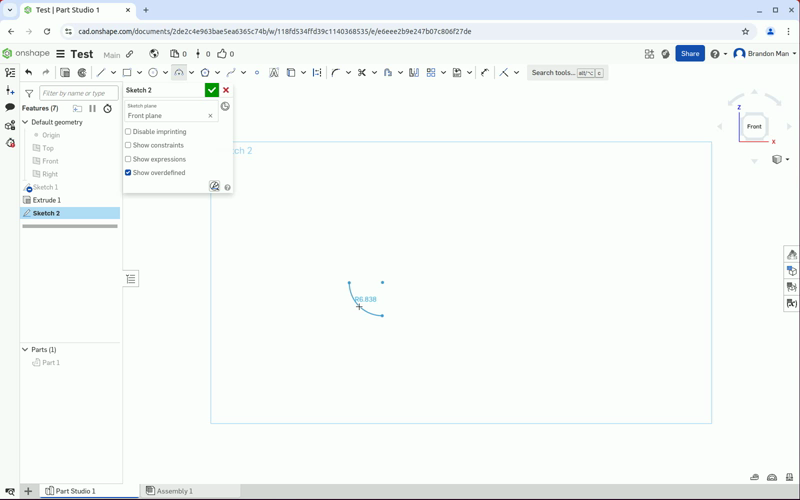
click(359, 306)
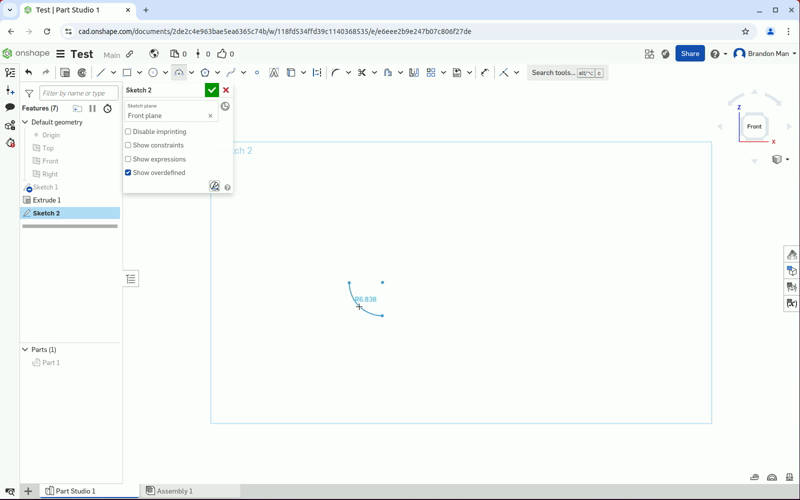
key_up(shift)
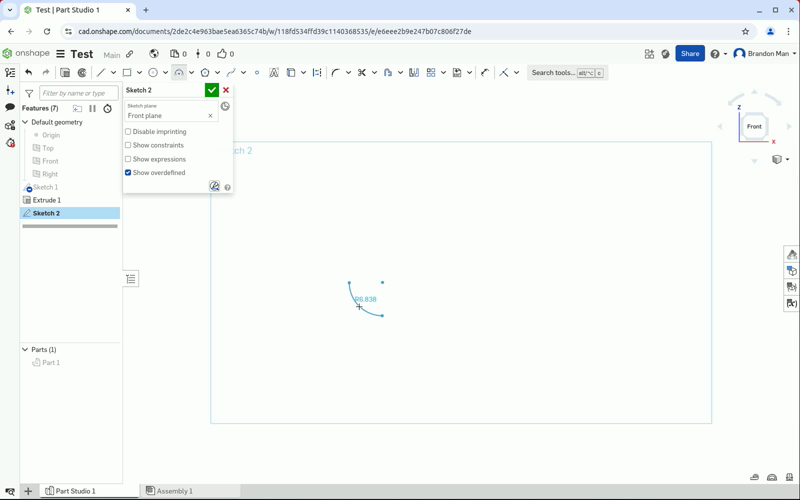
key(esc)
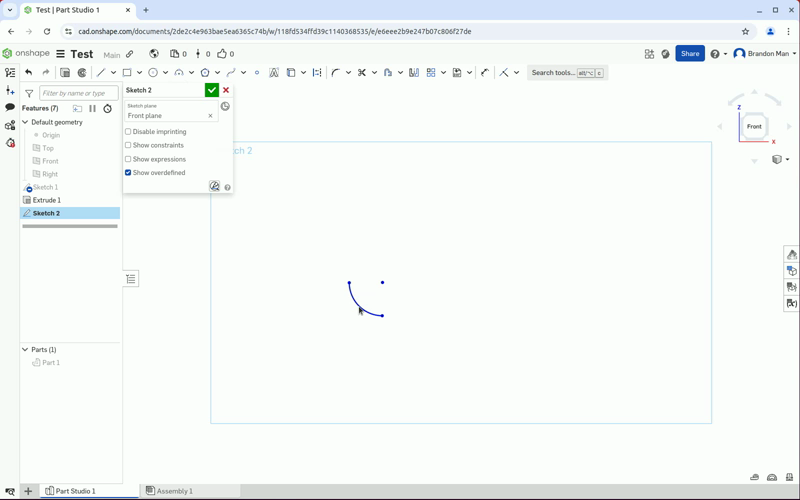
key(l)
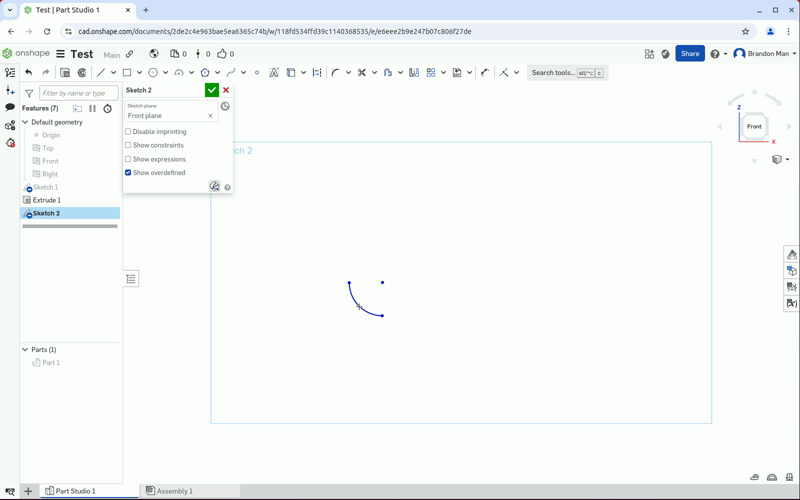
mouse_move(382, 315)
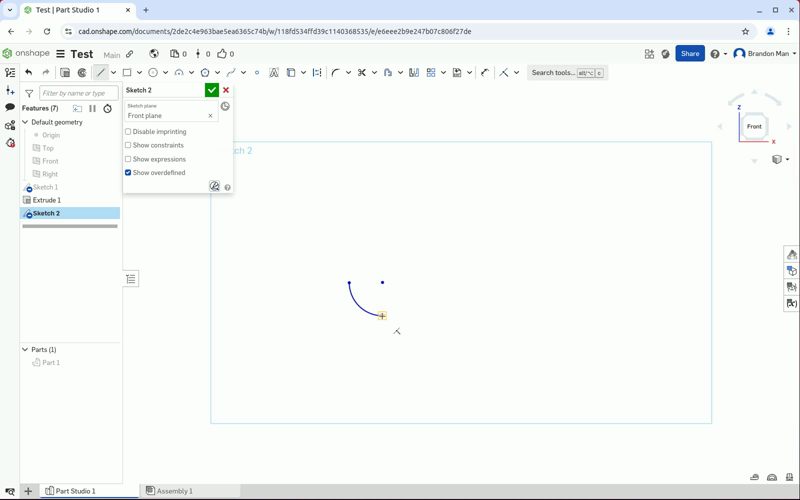
click(382, 315)
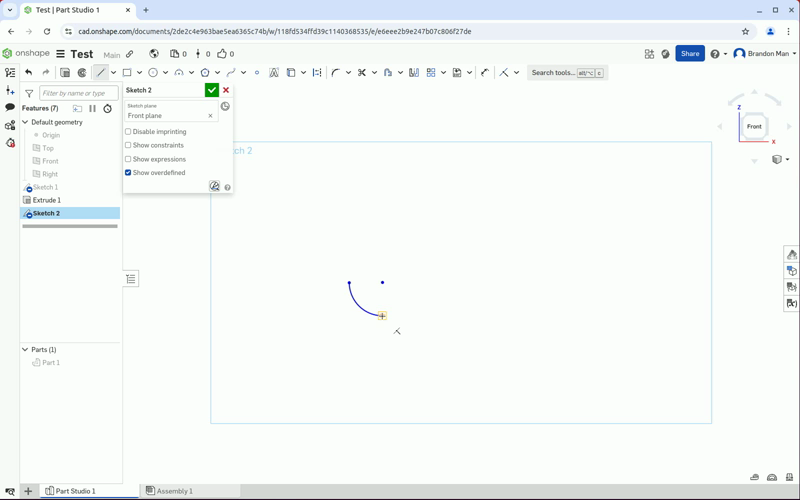
key_down(shift)
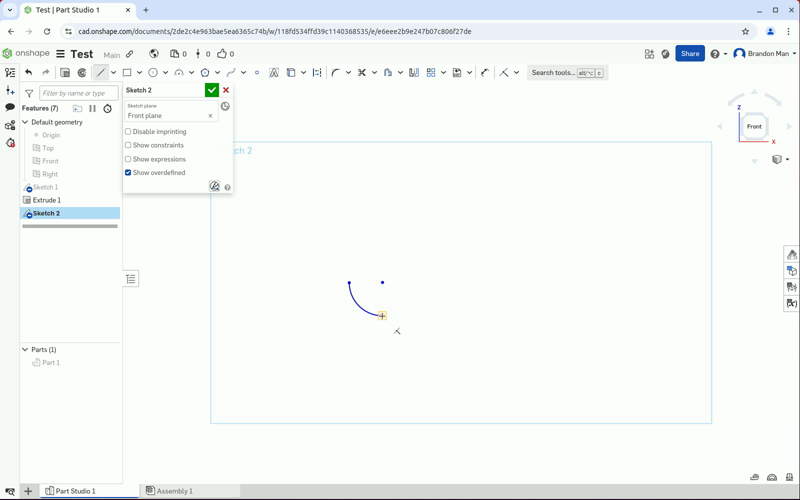
mouse_move(539, 315)
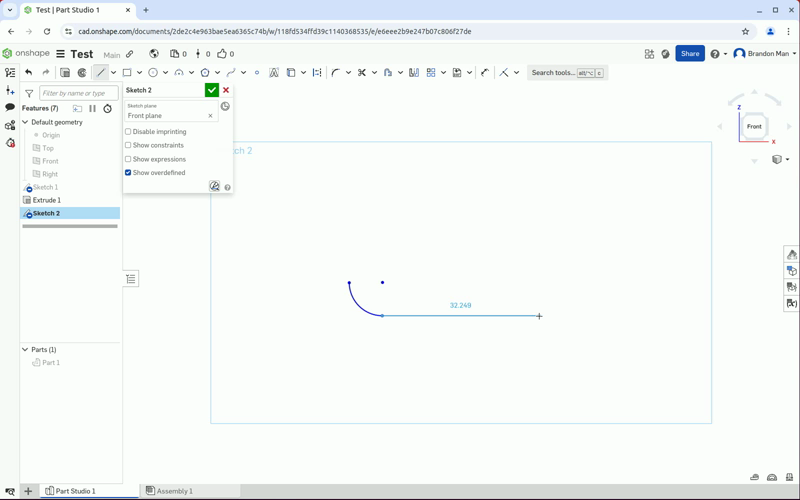
click(539, 315)
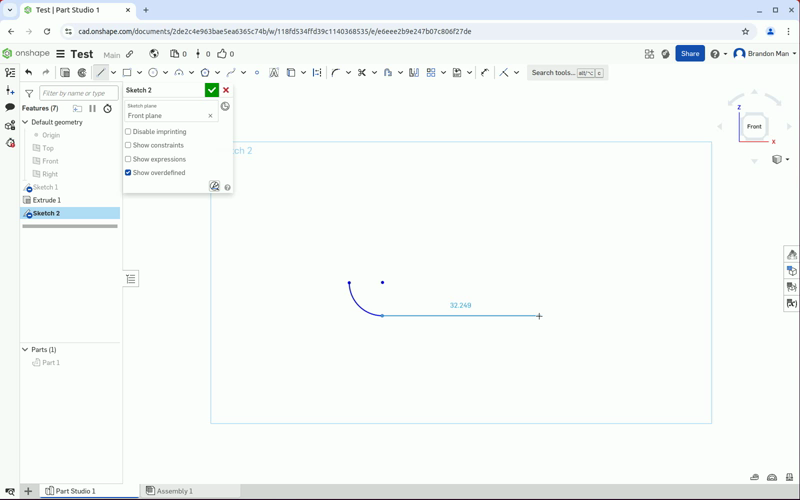
key_up(shift)
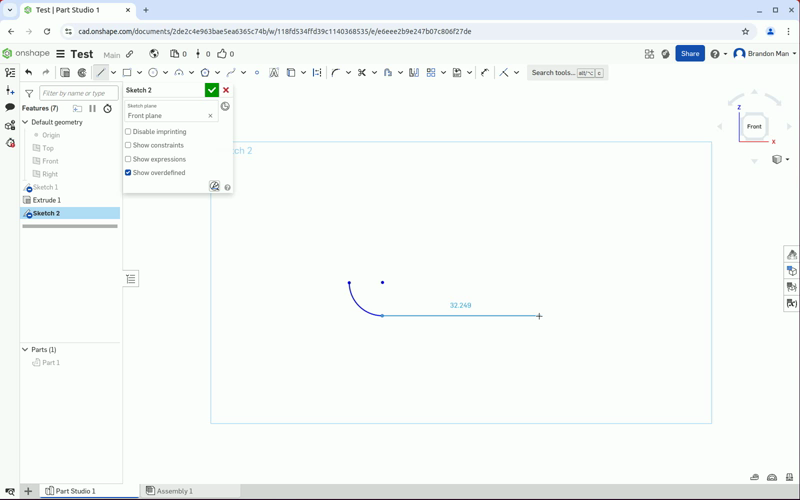
key(esc)
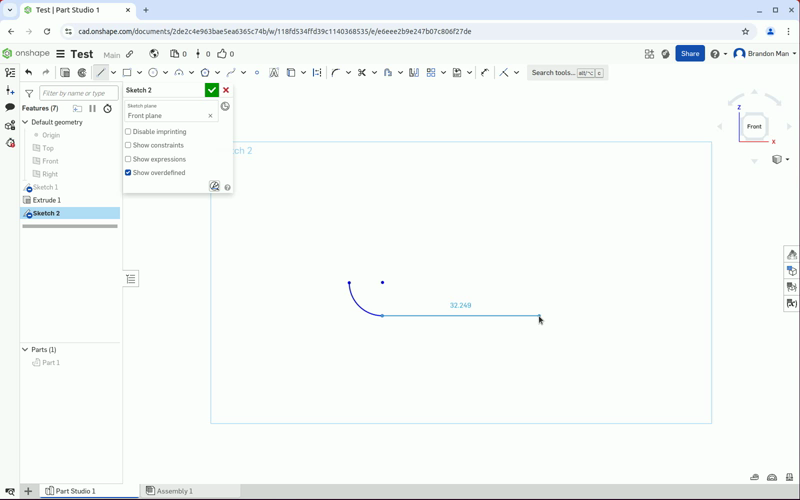
key(a)
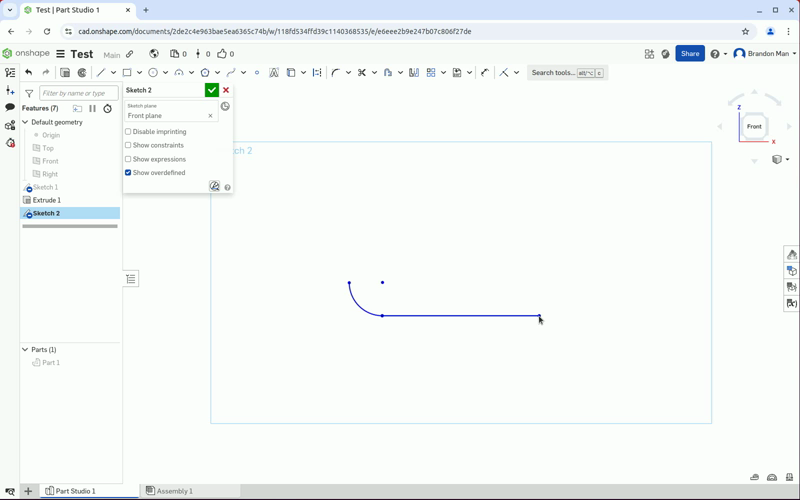
mouse_move(539, 315)
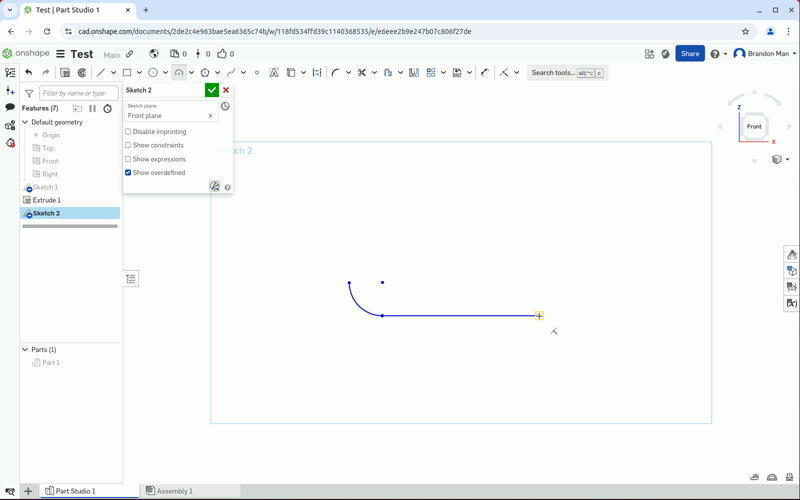
click(539, 315)
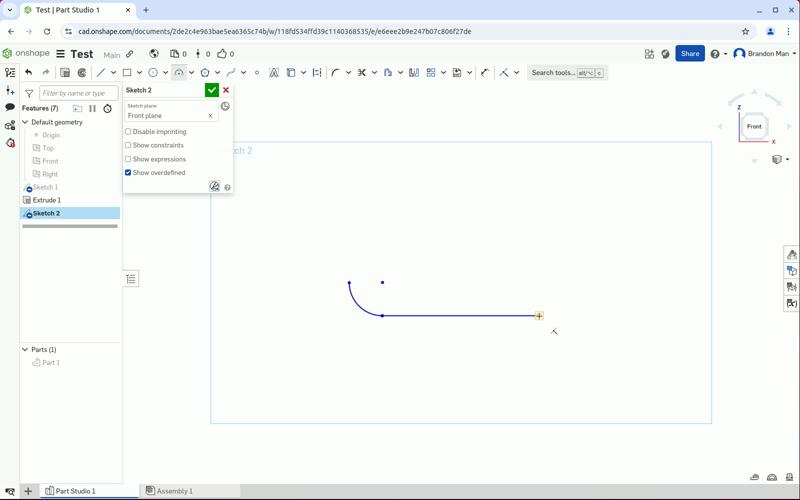
key_down(shift)
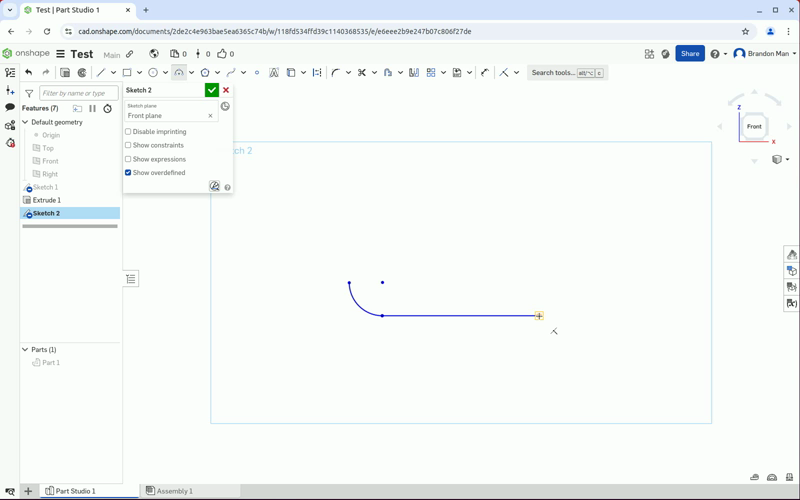
mouse_move(572, 282)
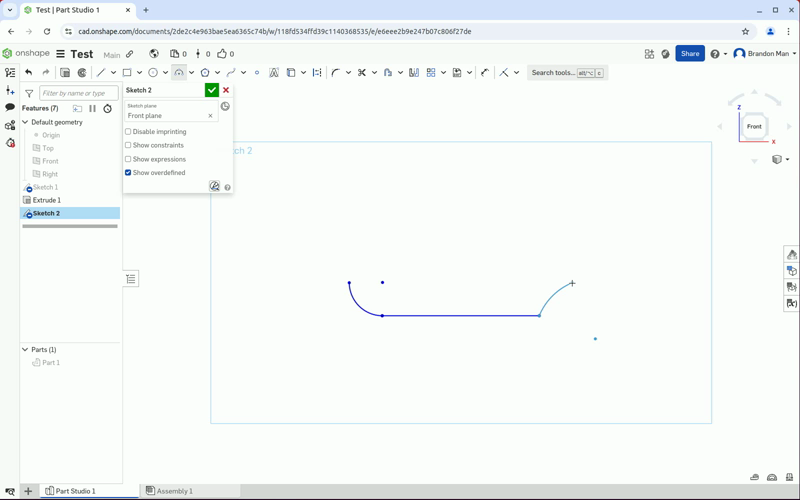
click(572, 282)
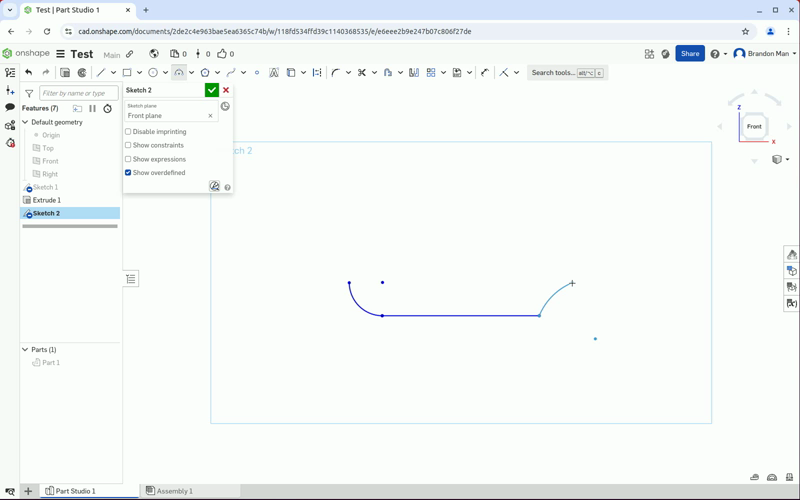
mouse_move(562, 306)
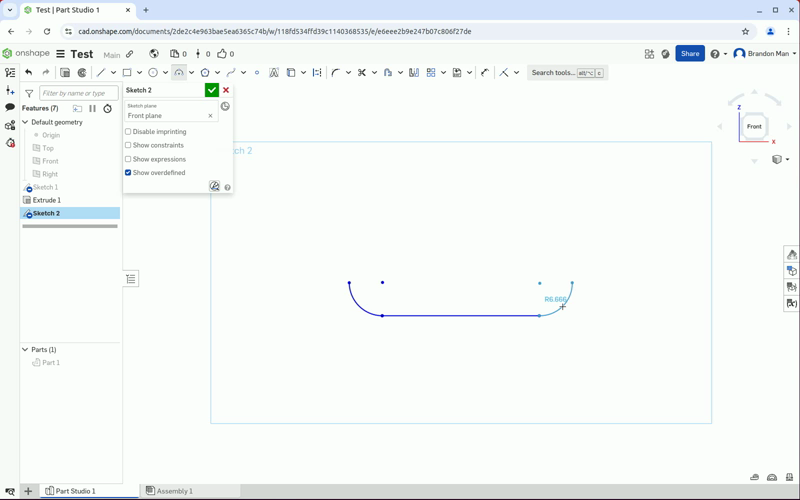
click(562, 306)
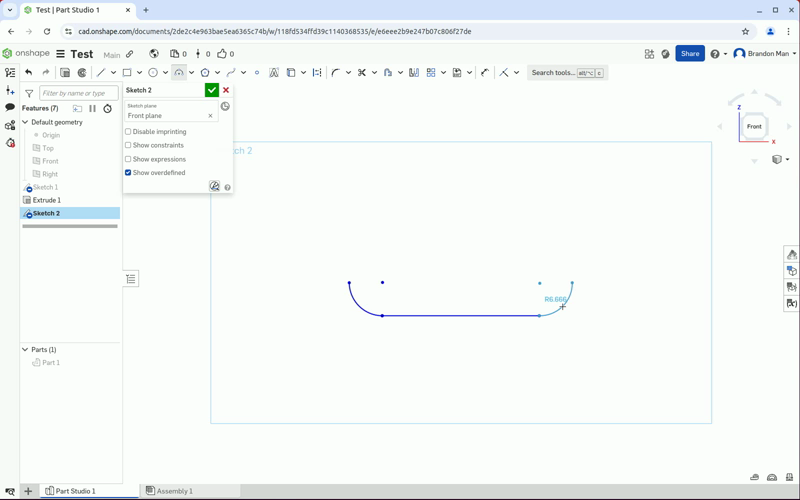
key_up(shift)
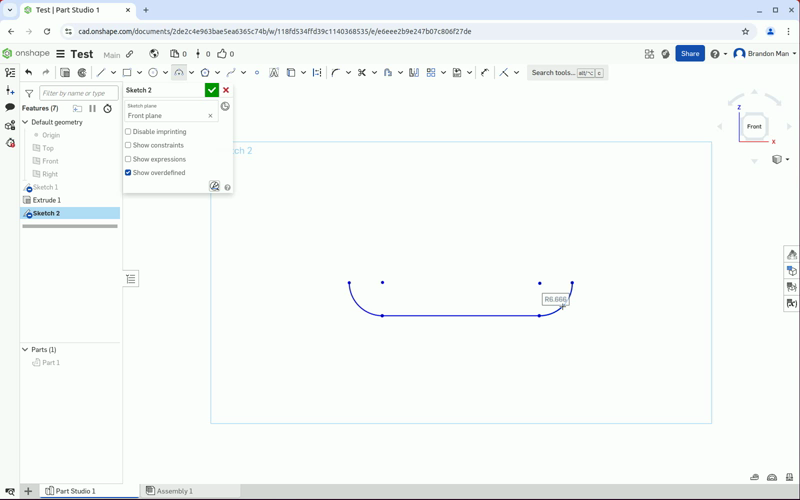
key(esc)
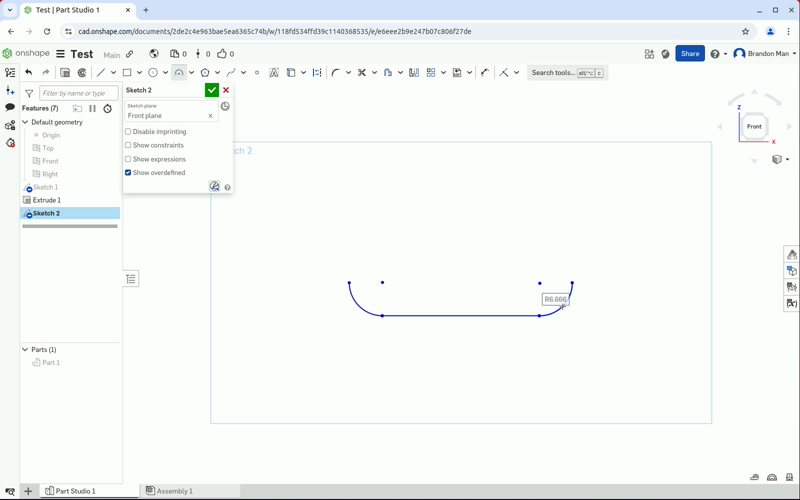
key(l)
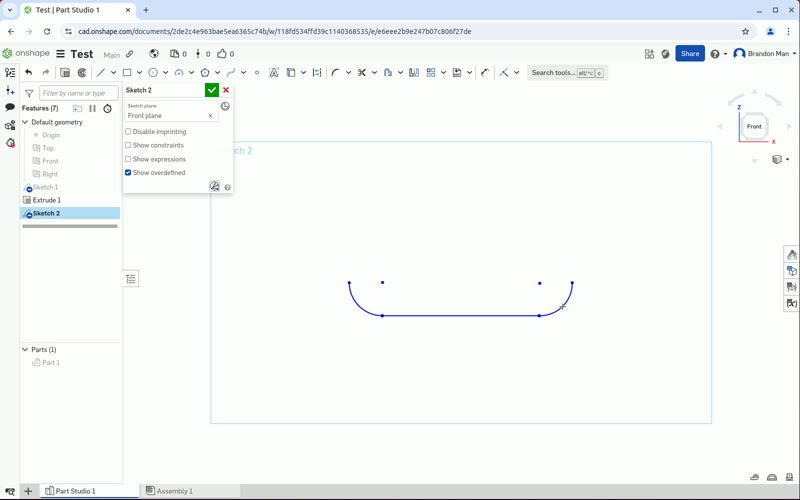
mouse_move(572, 282)
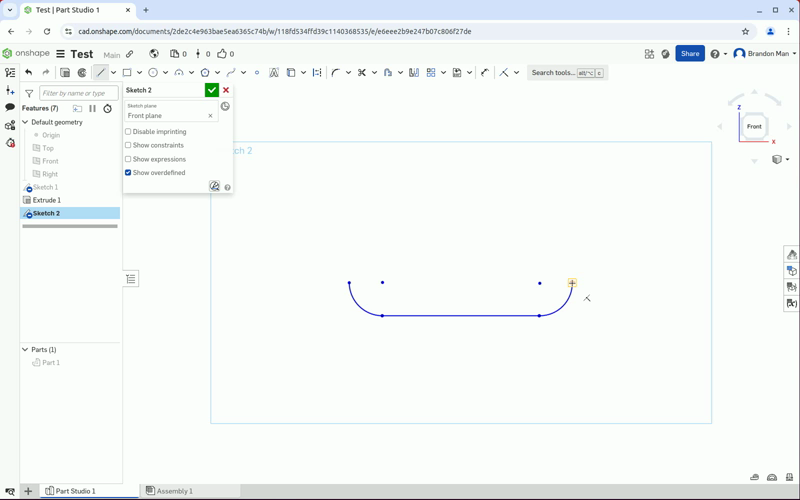
click(572, 282)
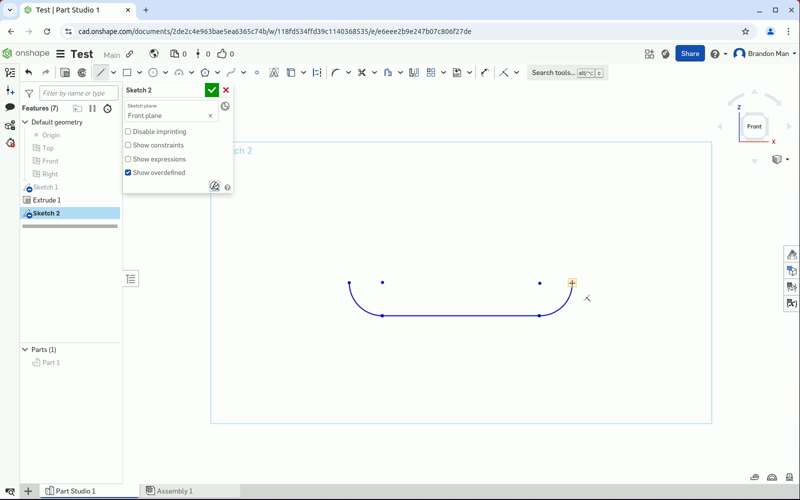
key_down(shift)
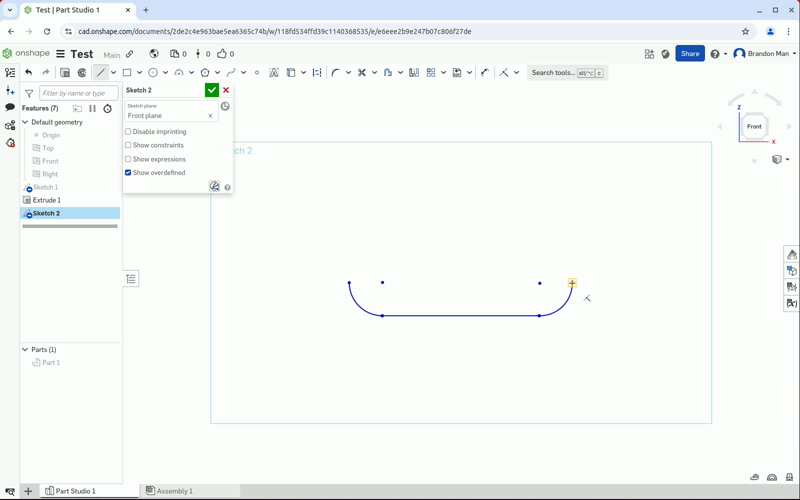
mouse_move(589, 282)
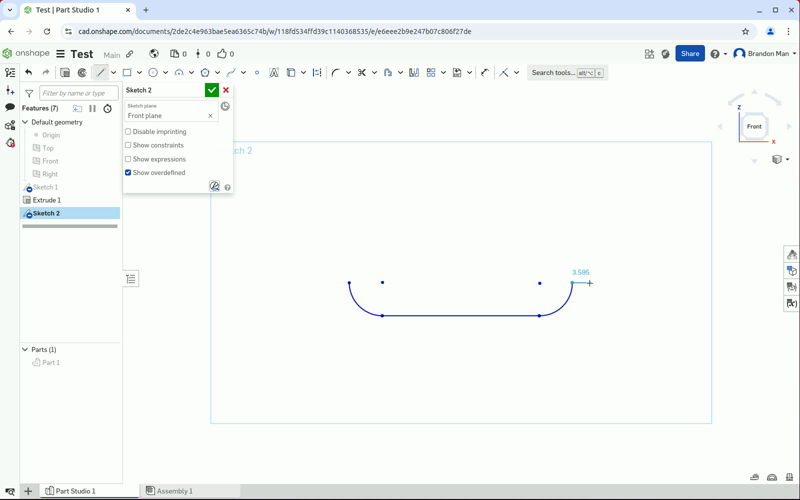
mouse_move(546, 282)
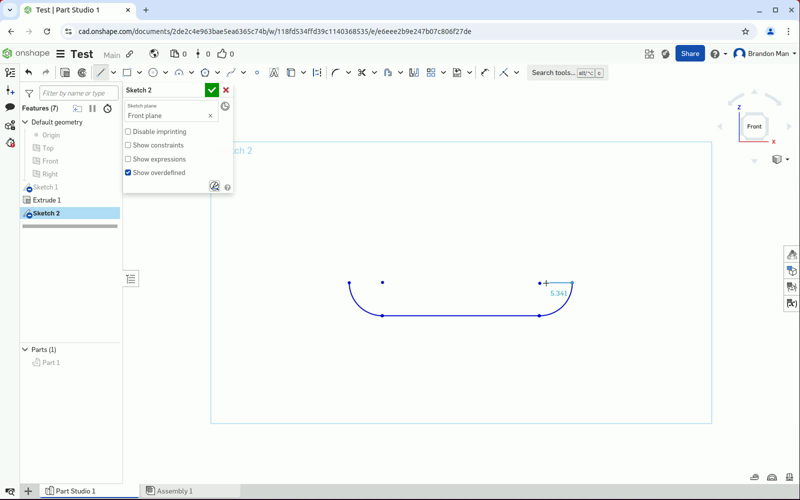
click(546, 282)
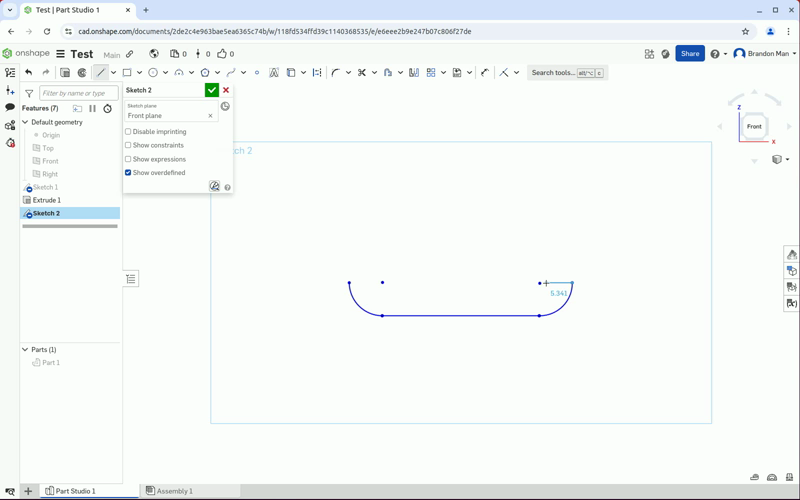
key_up(shift)
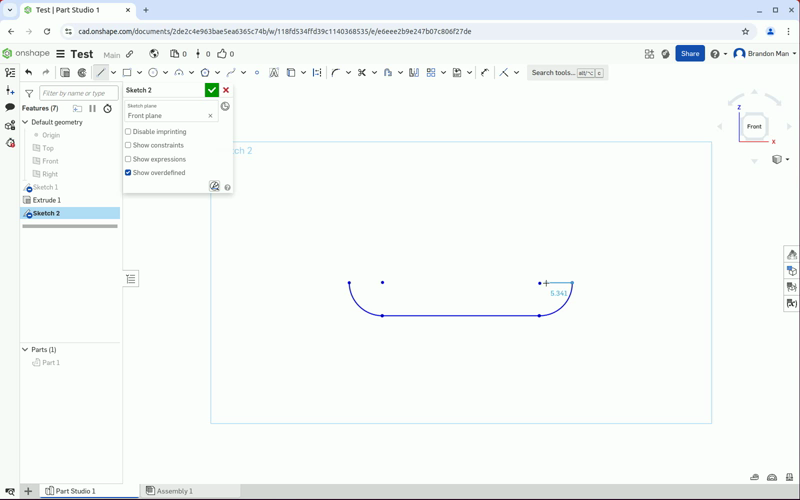
key(esc)
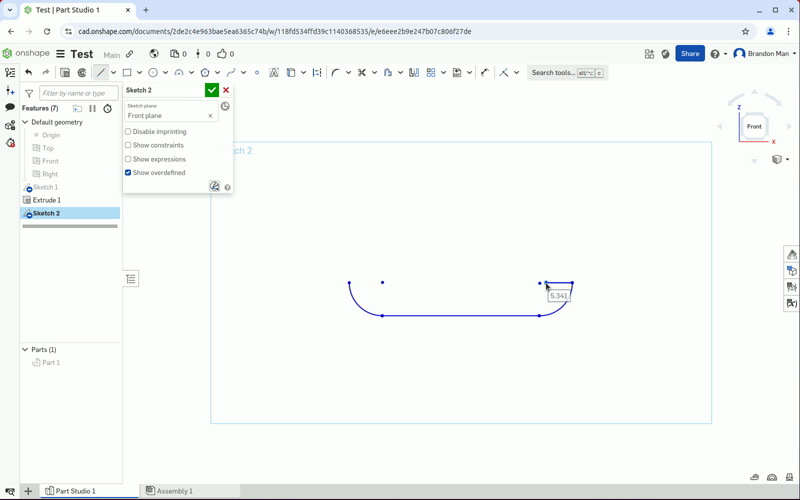
key(a)
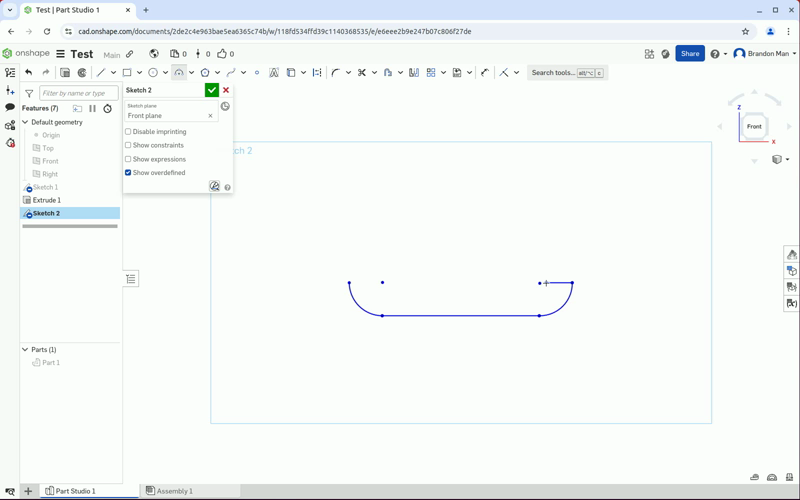
mouse_move(546, 282)
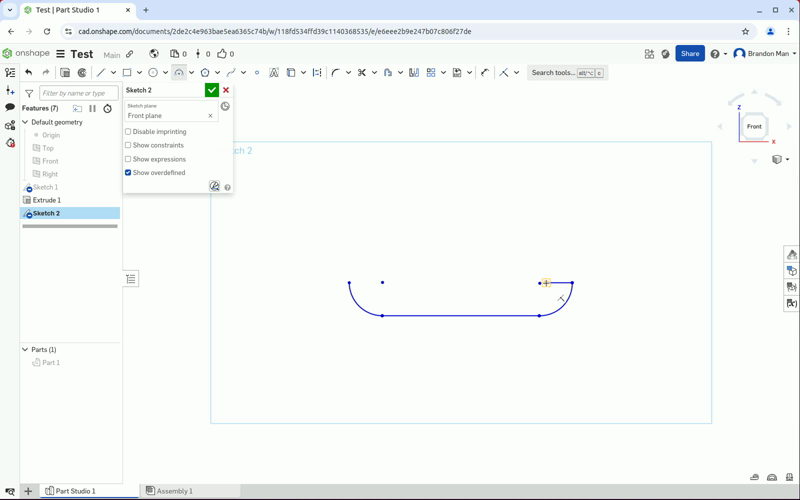
click(546, 282)
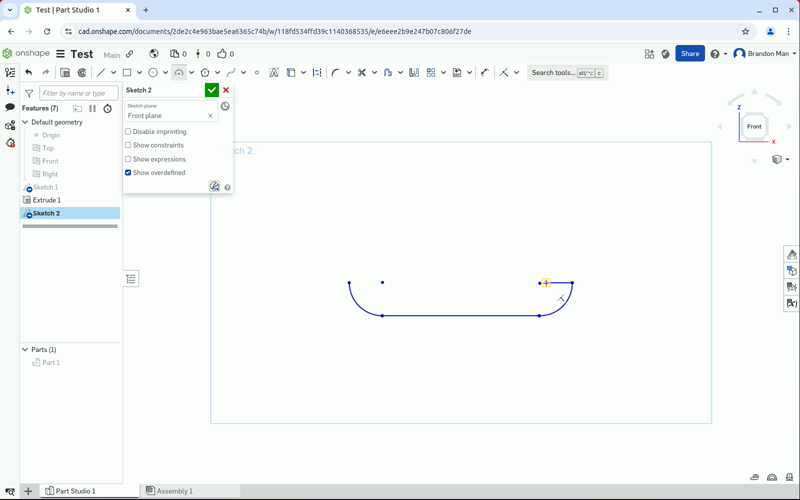
key_down(shift)
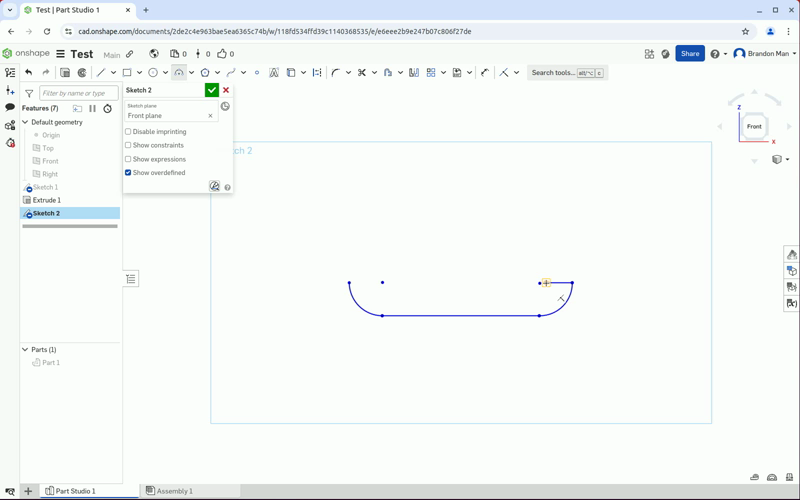
mouse_move(532, 282)
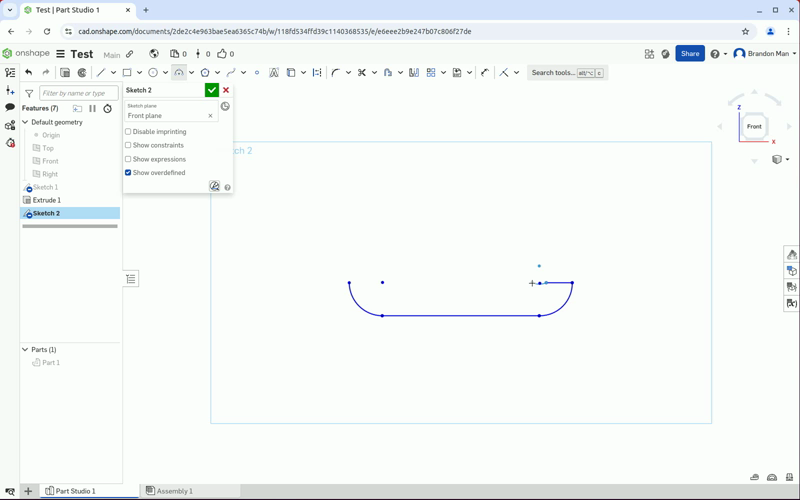
click(532, 282)
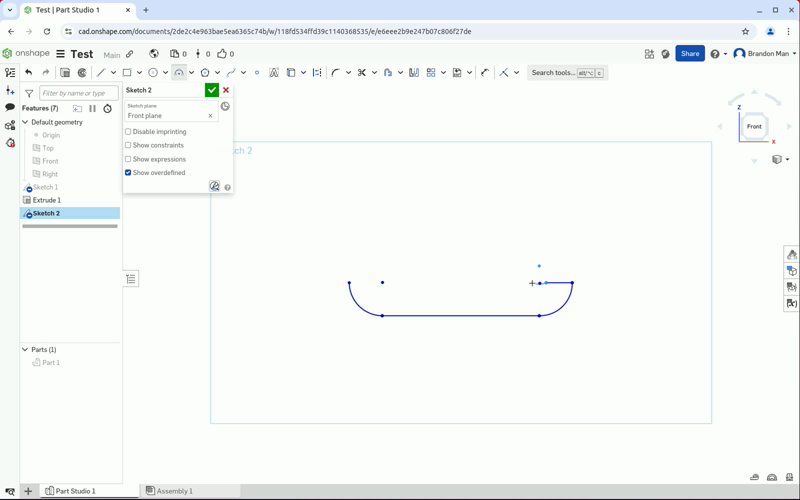
mouse_move(539, 289)
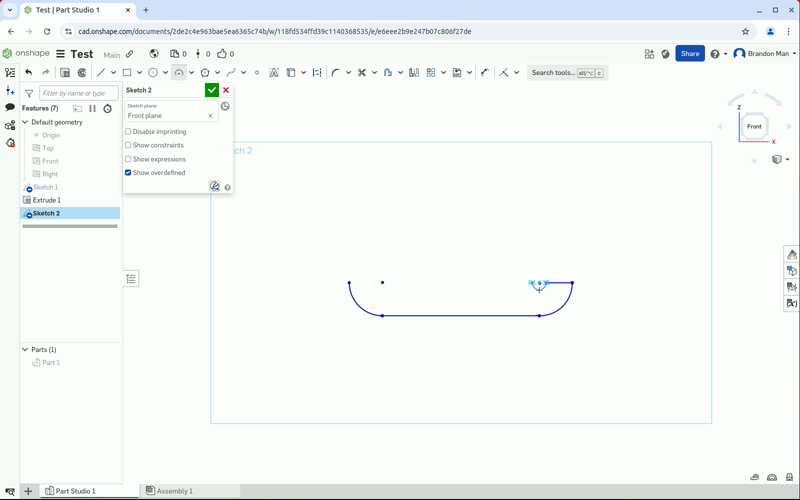
click(539, 289)
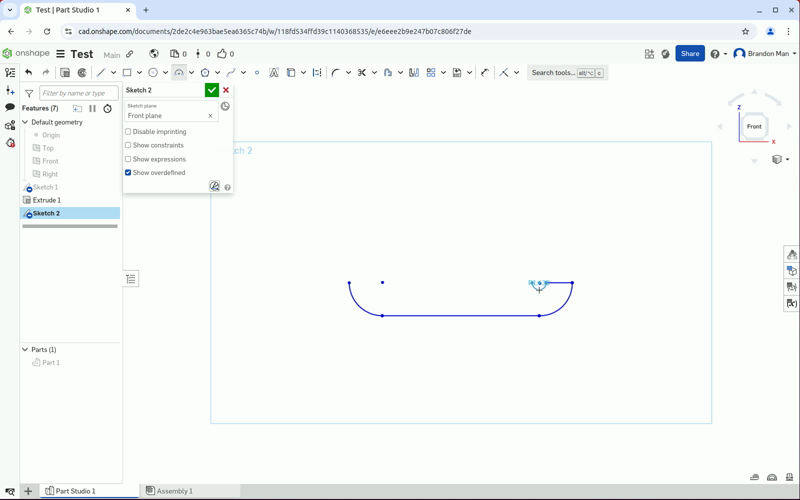
key_up(shift)
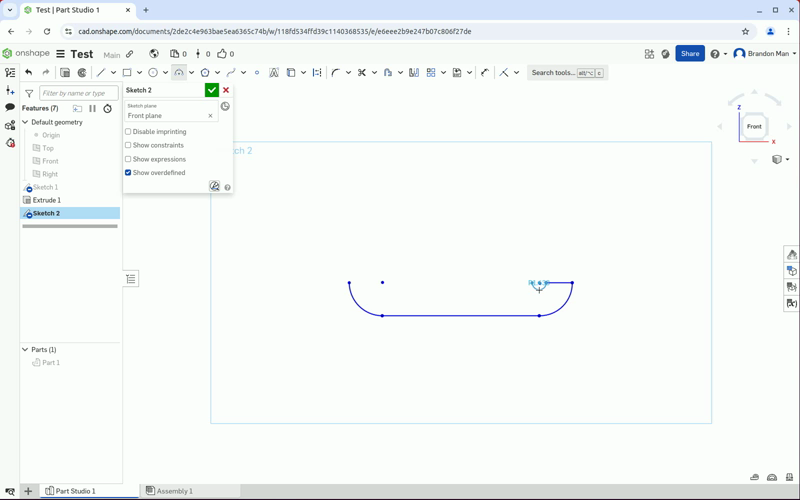
key(esc)
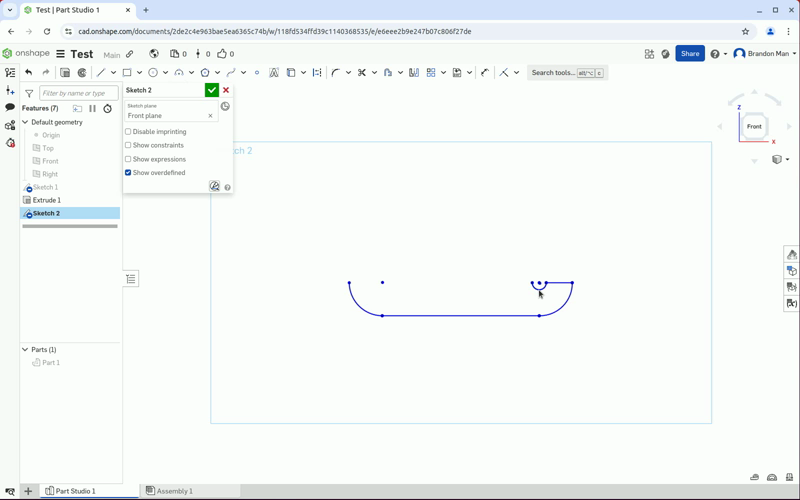
key(l)
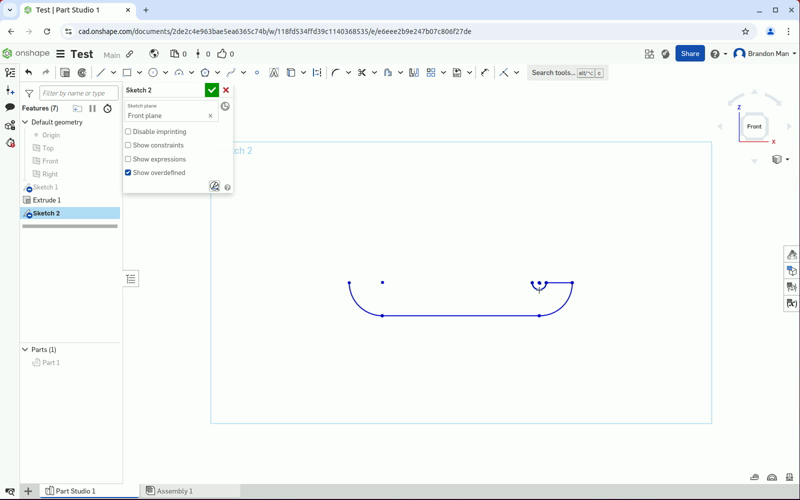
mouse_move(532, 282)
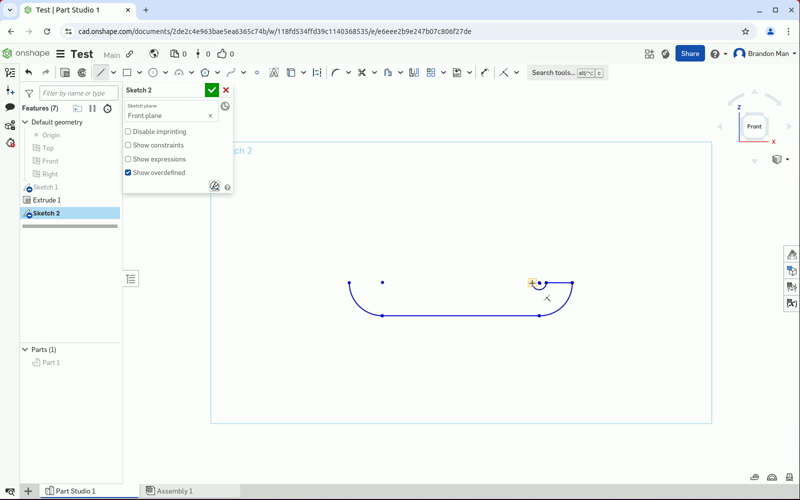
click(532, 282)
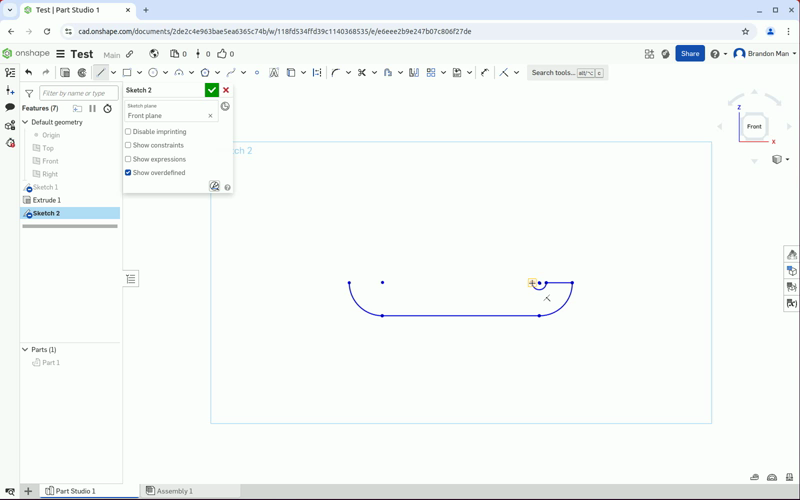
key_down(shift)
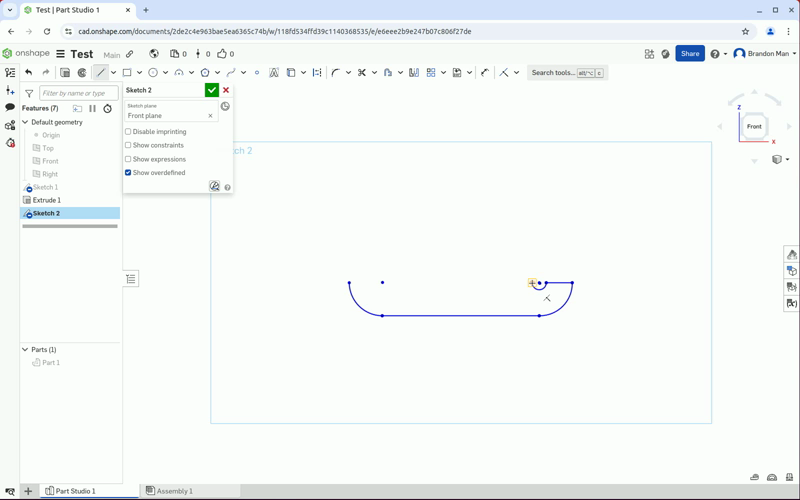
mouse_move(389, 282)
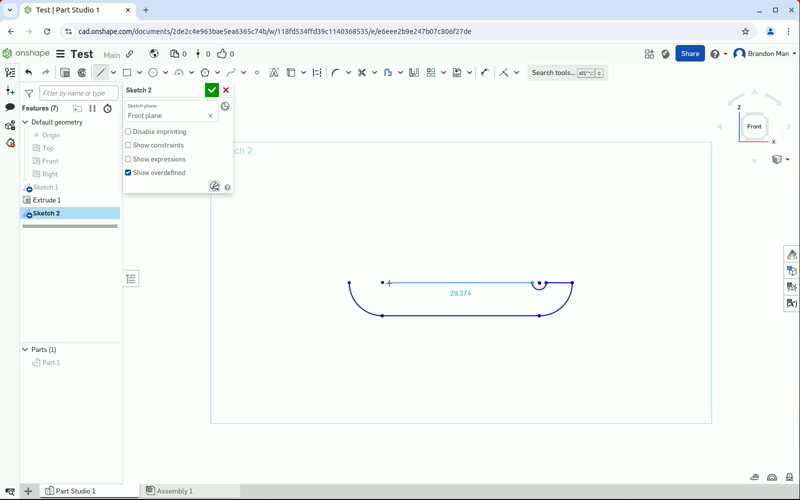
click(389, 282)
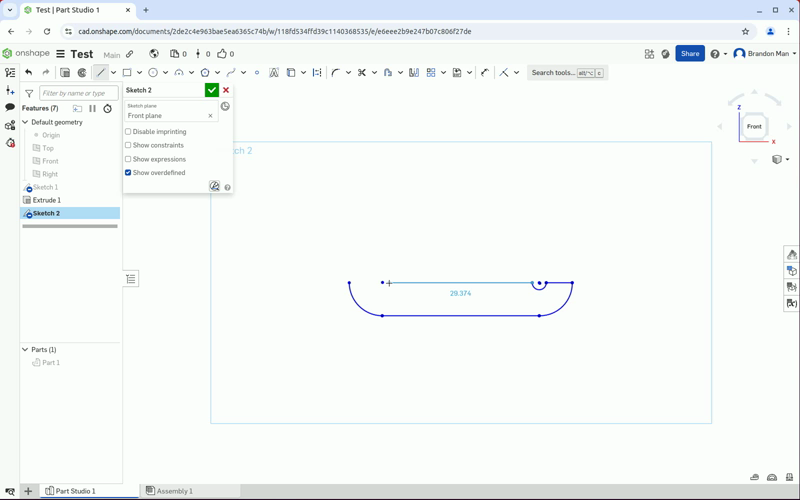
key_up(shift)
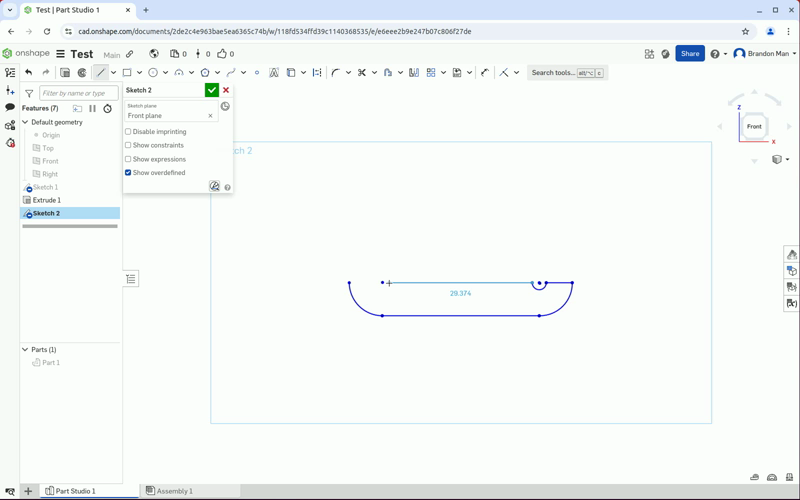
key(esc)
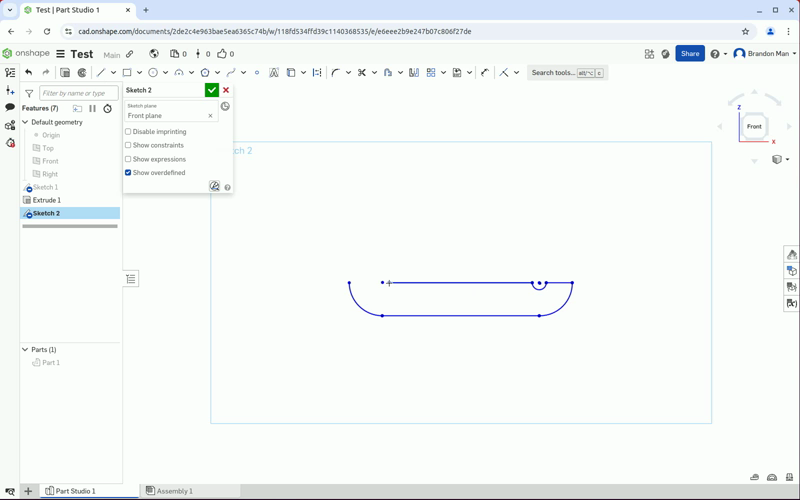
key(a)
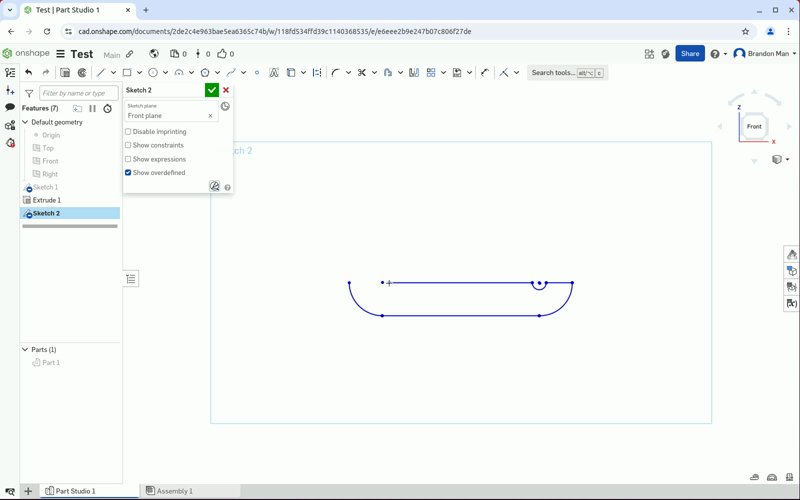
mouse_move(389, 282)
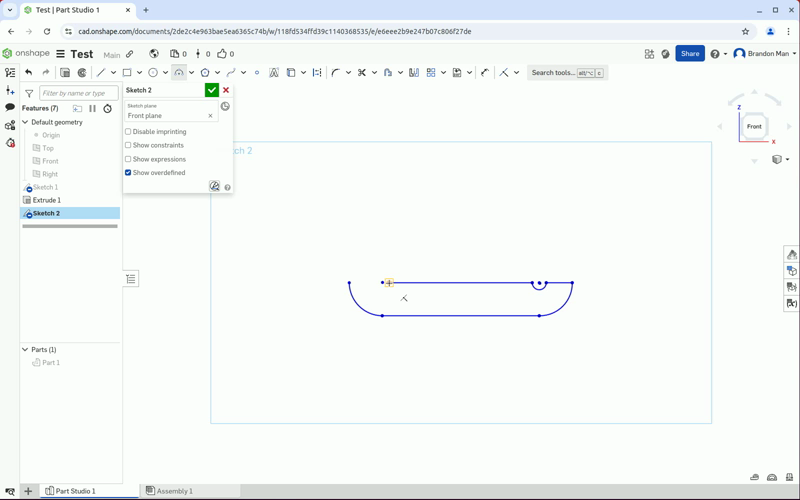
click(389, 282)
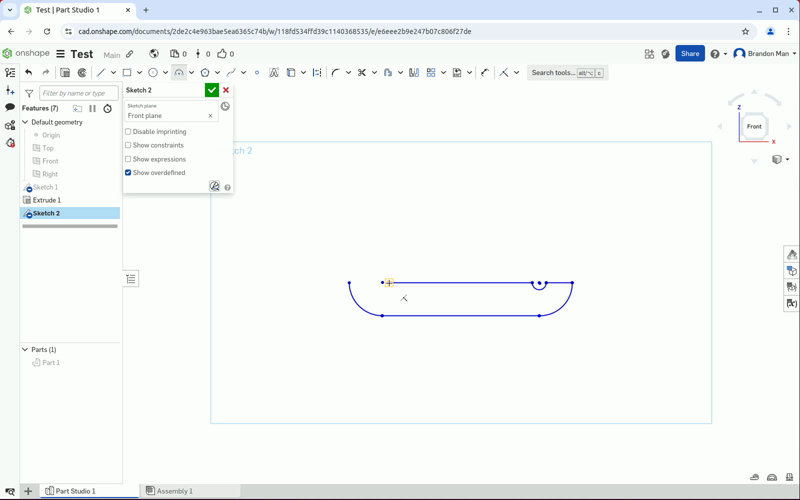
key_down(shift)
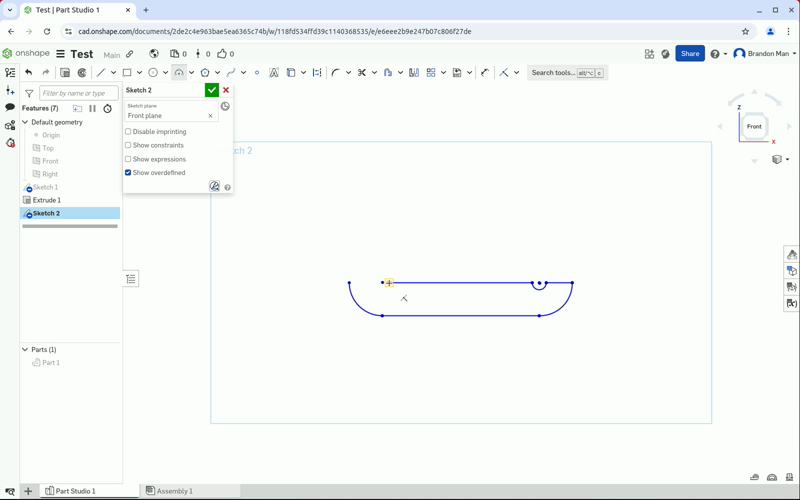
mouse_move(372, 282)
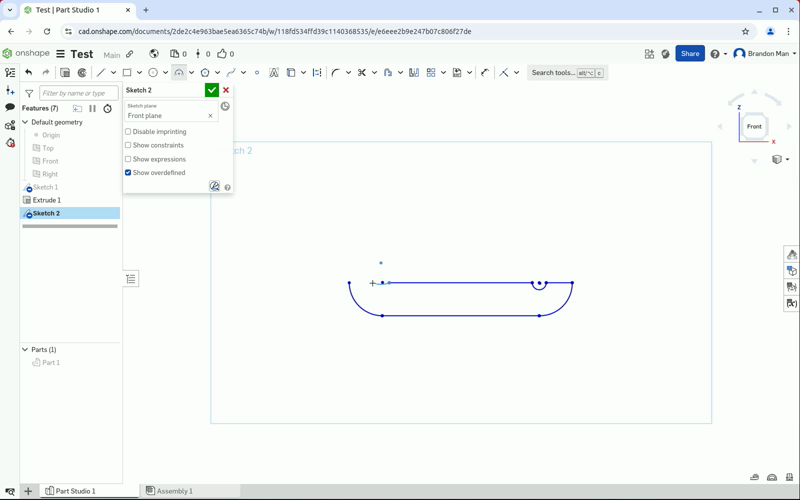
click(372, 282)
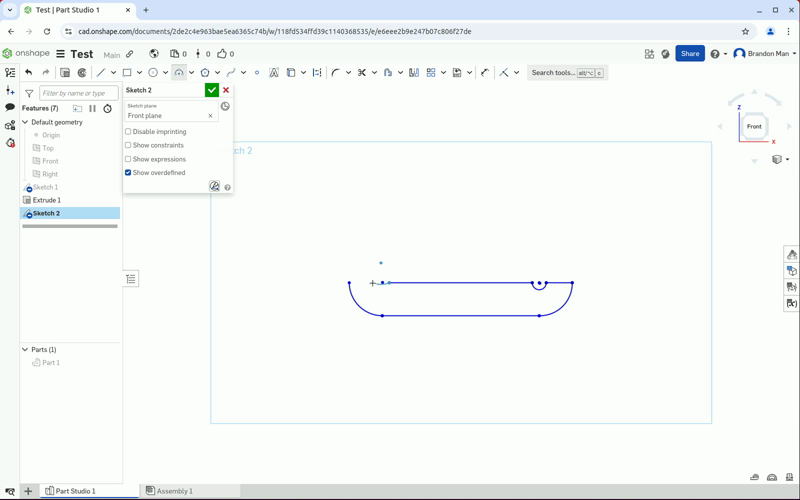
mouse_move(380, 291)
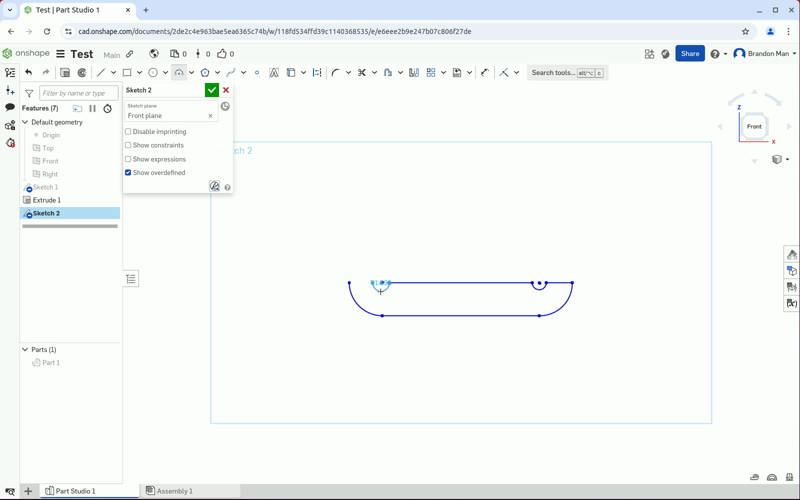
click(380, 291)
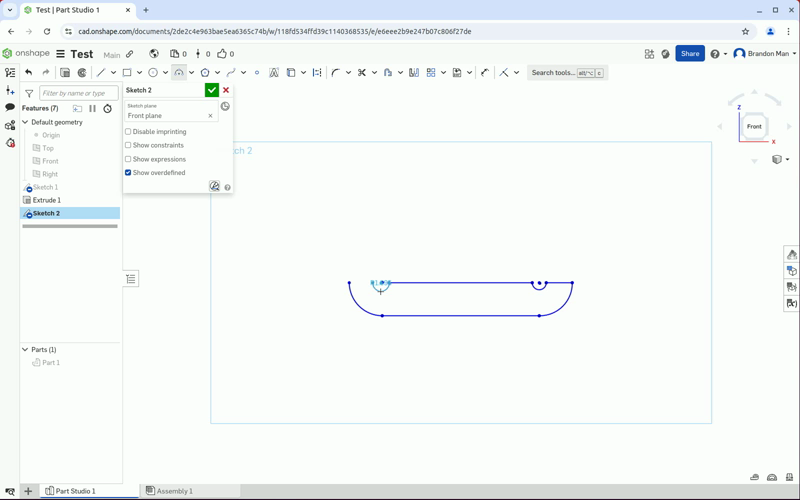
key_up(shift)
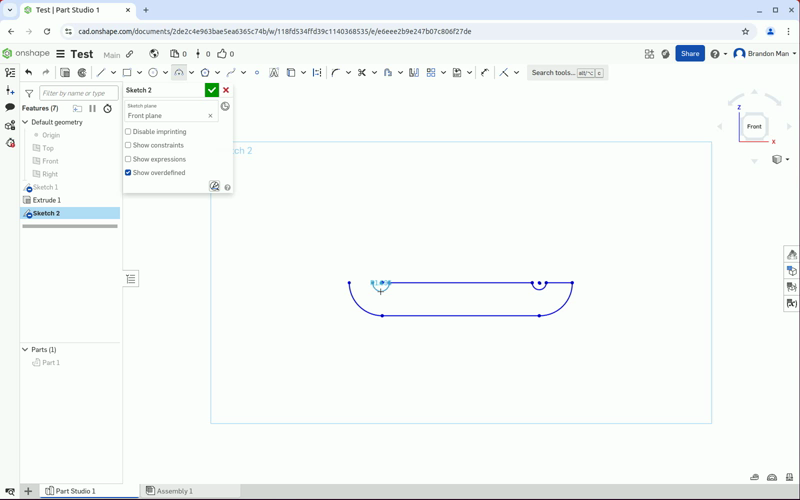
key(esc)
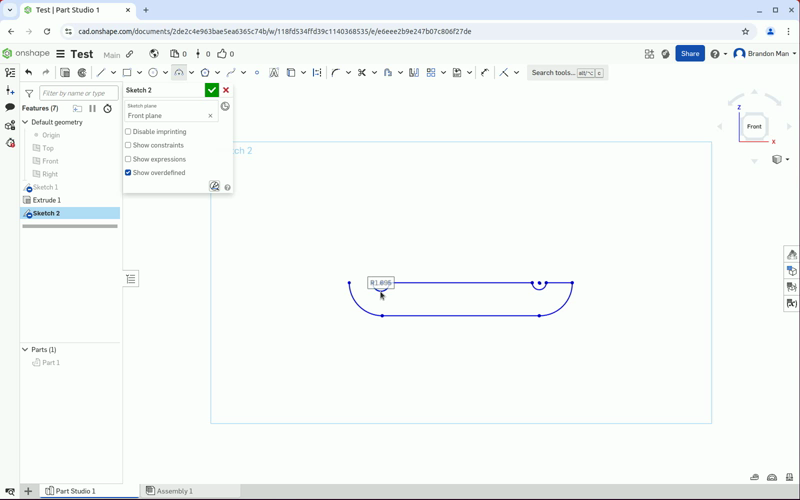
key(l)
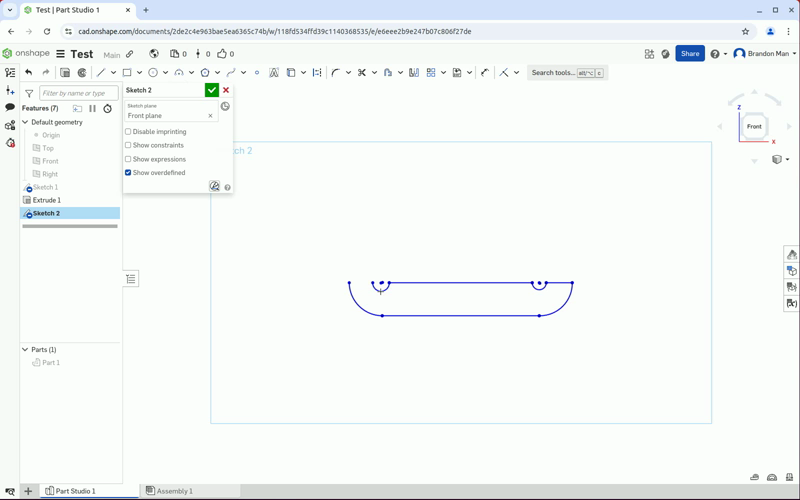
mouse_move(372, 282)
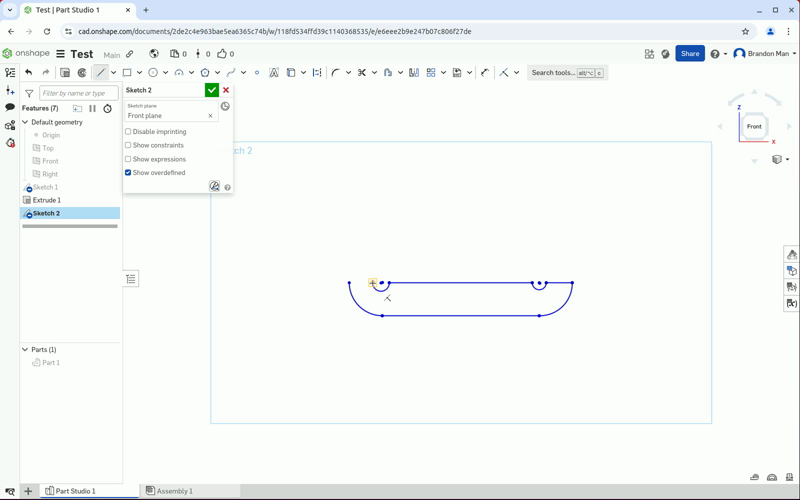
click(372, 282)
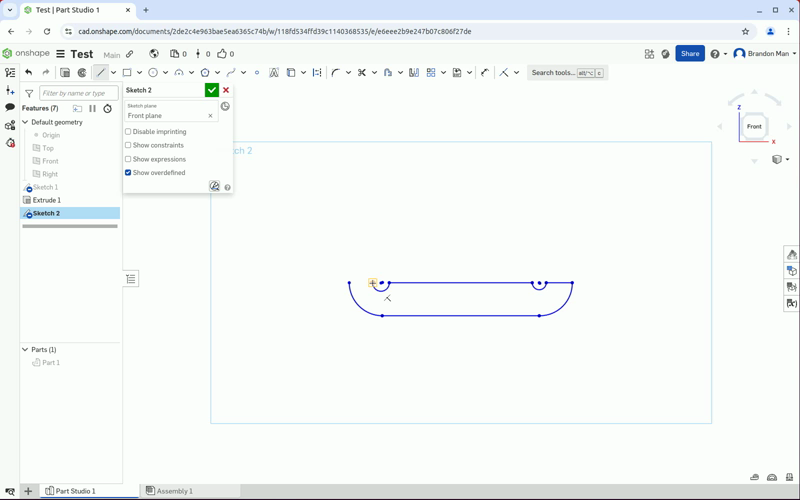
mouse_move(402, 282)
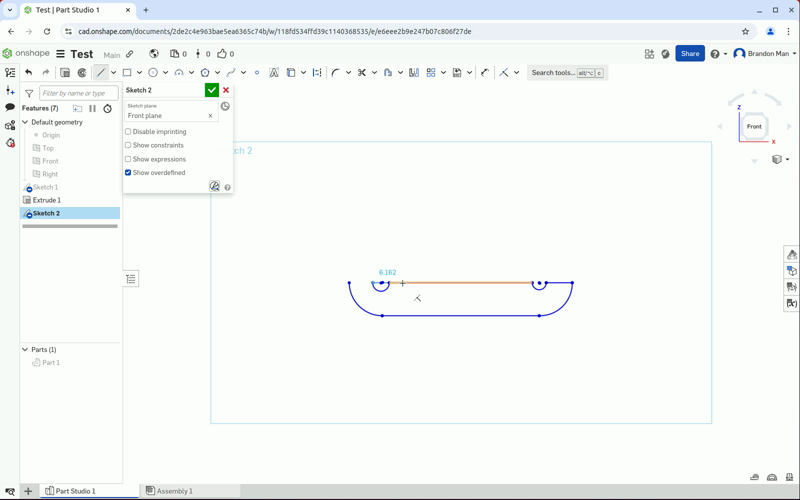
key_down(shift)
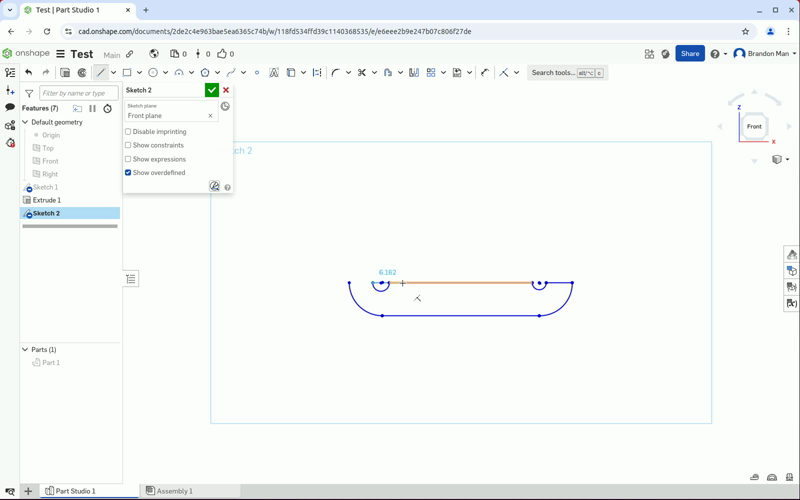
mouse_move(349, 282)
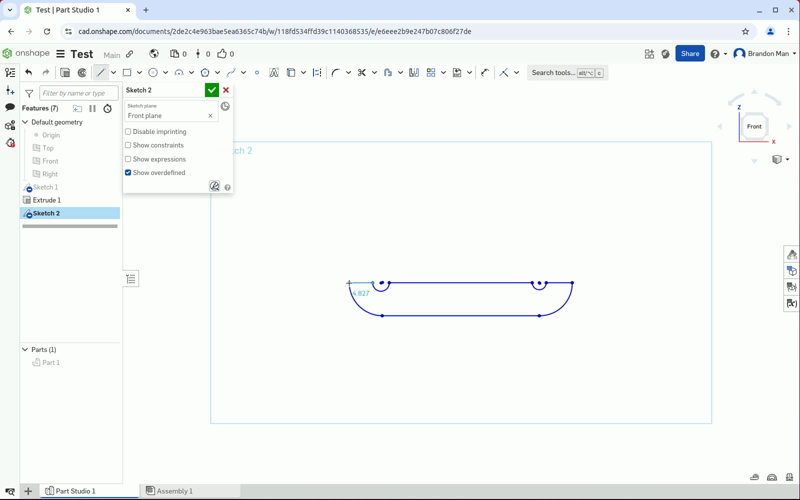
key_up(shift)
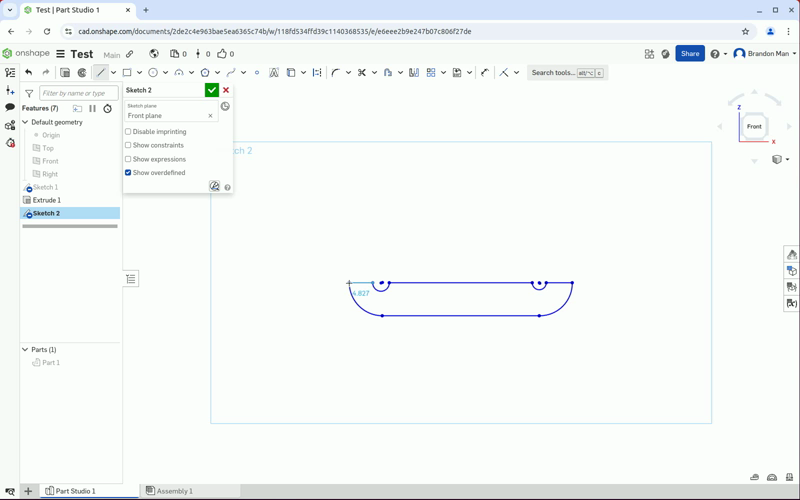
click(349, 282)
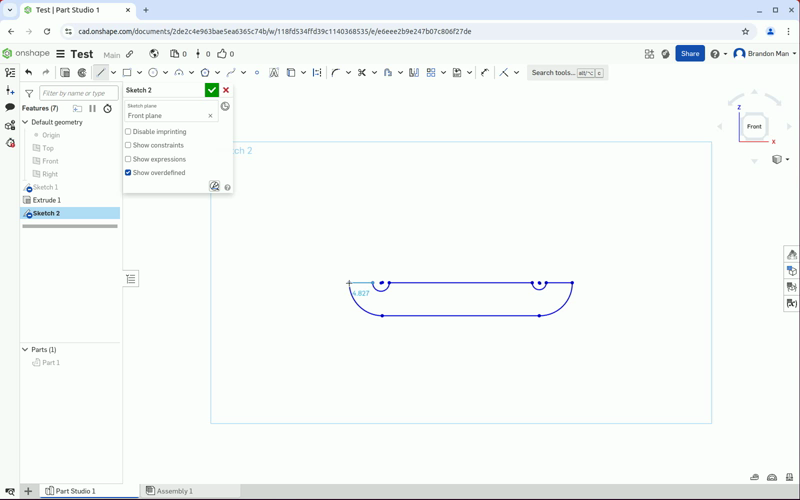
key(esc)
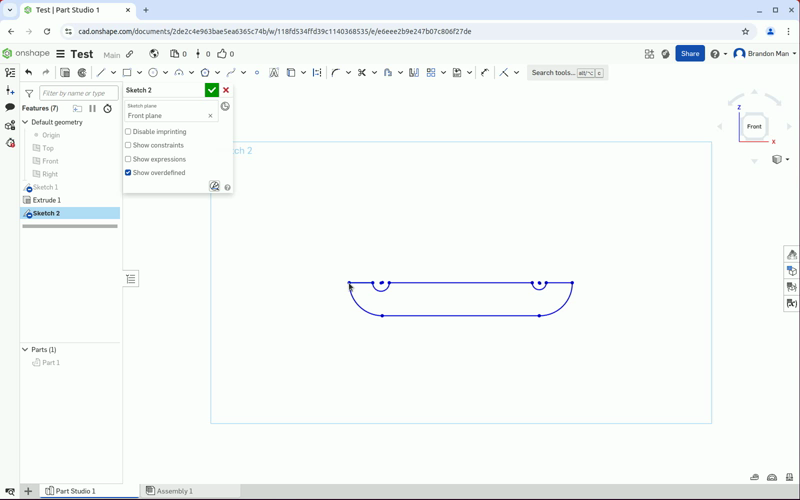
mouse_move(501, 309)
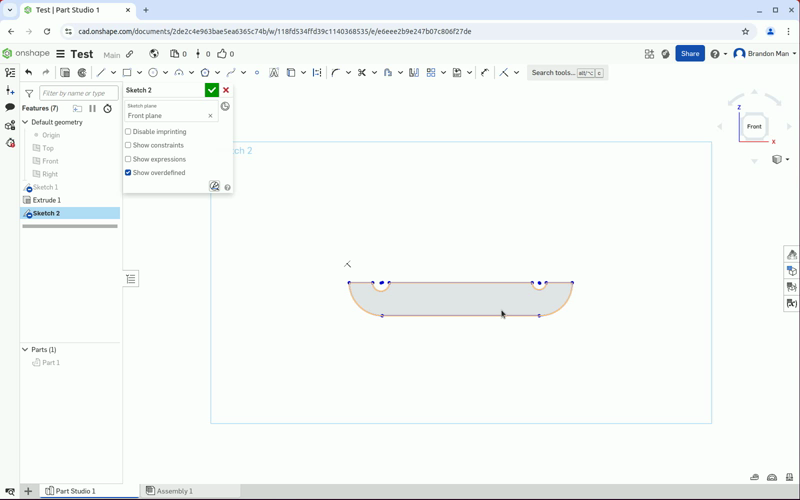
scroll(6)
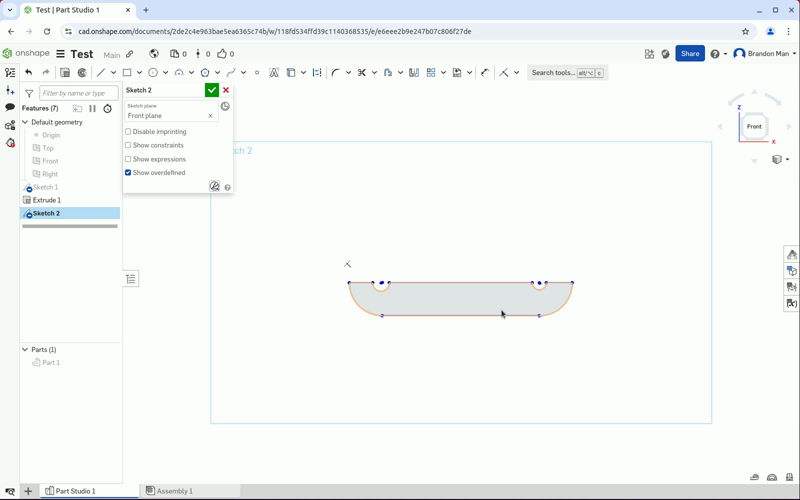
scroll(6)
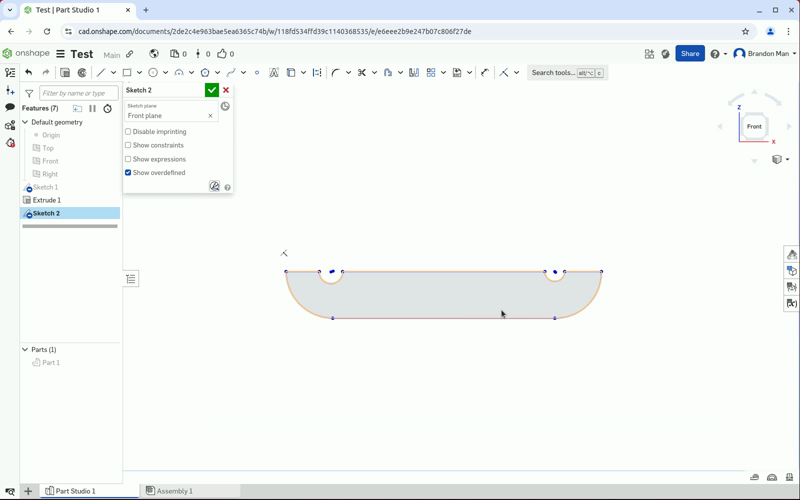
scroll(6)
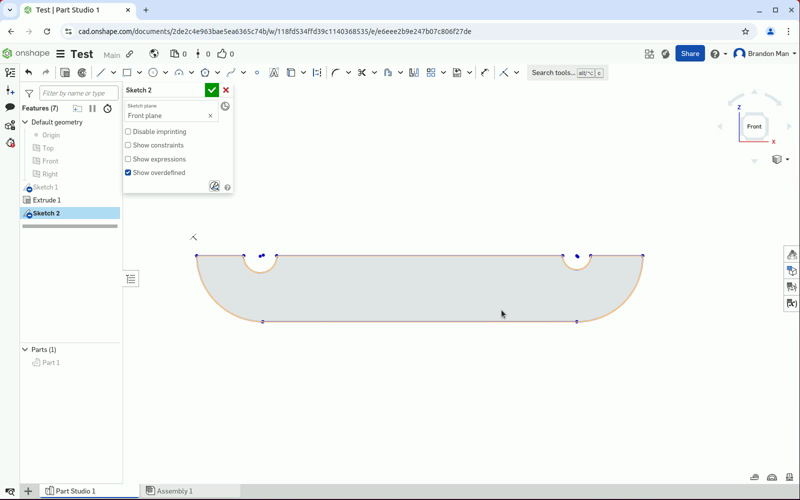
scroll(6)
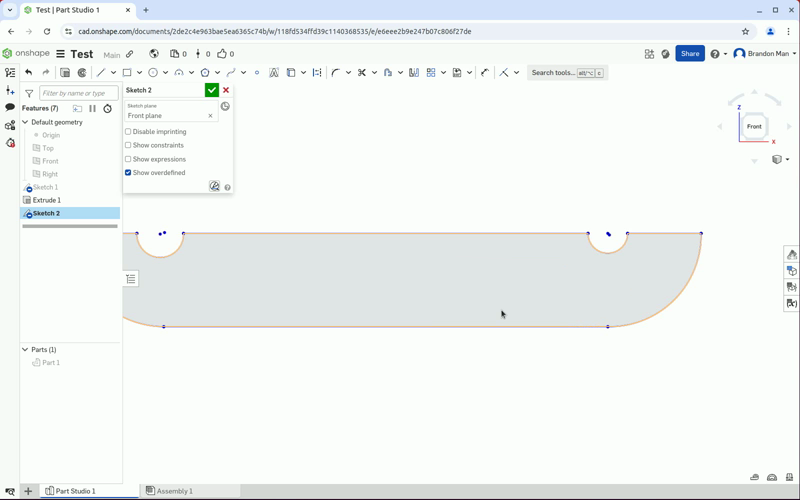
scroll(6)
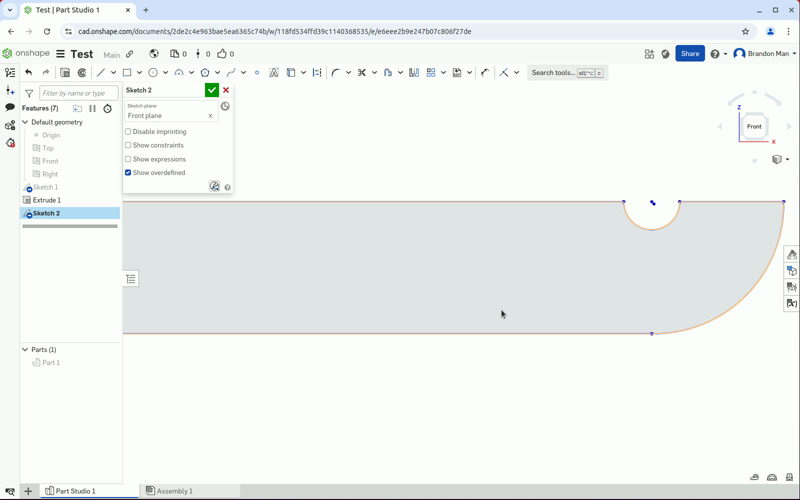
scroll(6)
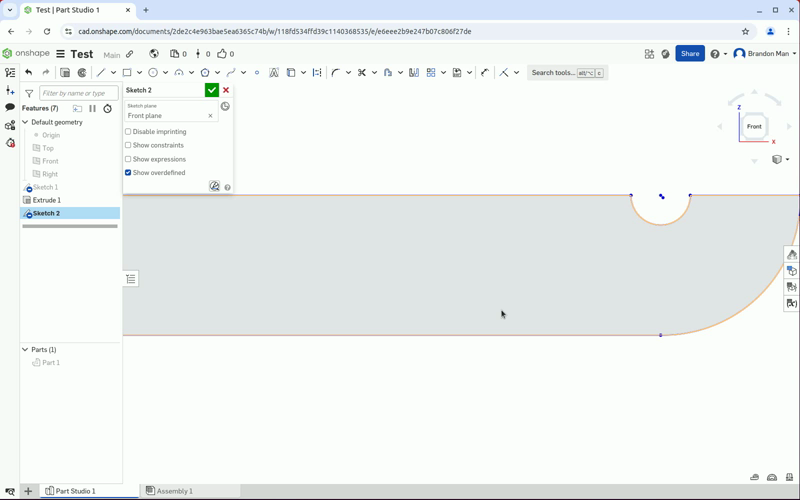
scroll(6)
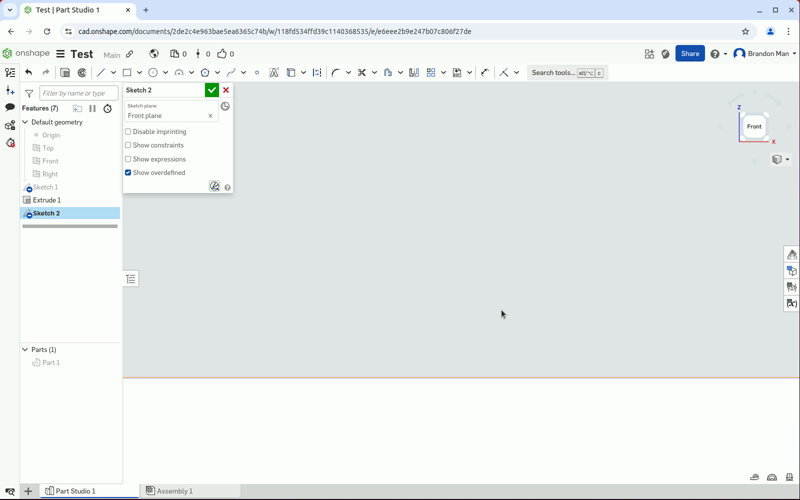
click(501, 309)
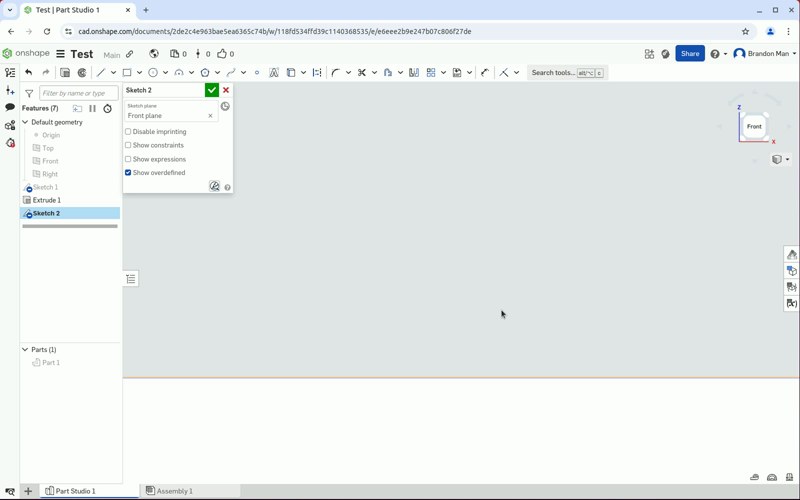
scroll(-6)
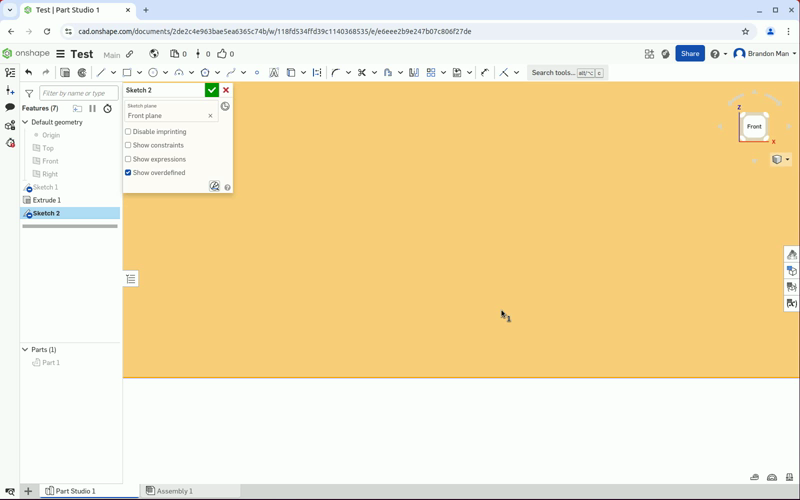
scroll(-6)
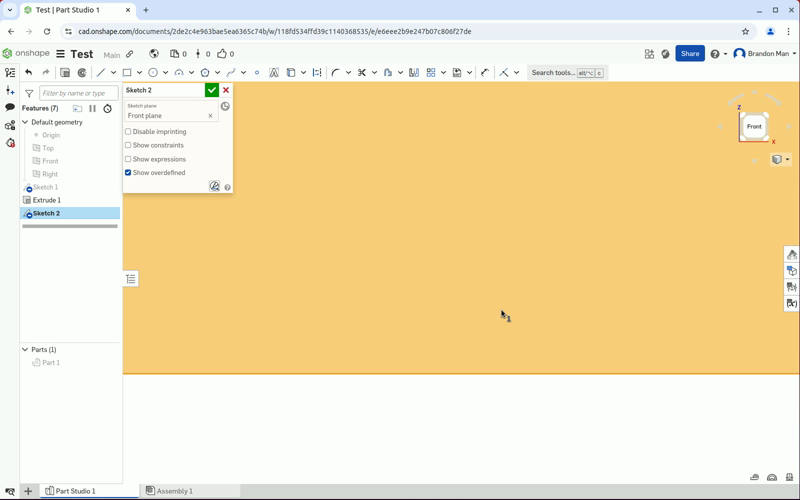
scroll(-6)
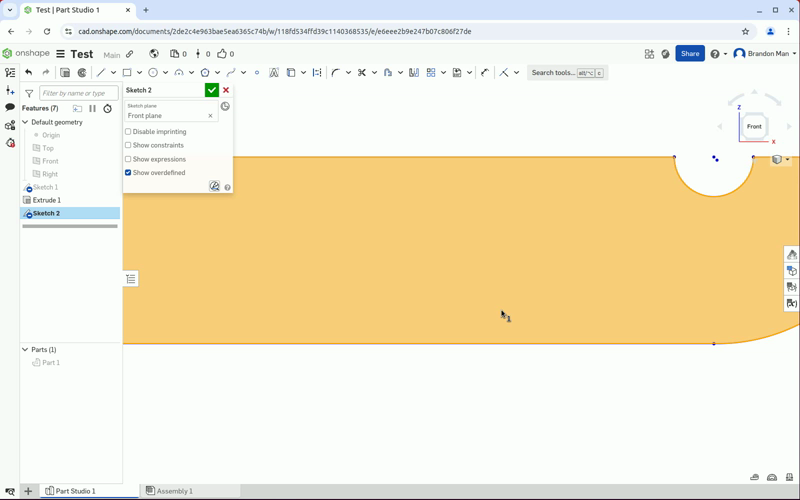
scroll(-6)
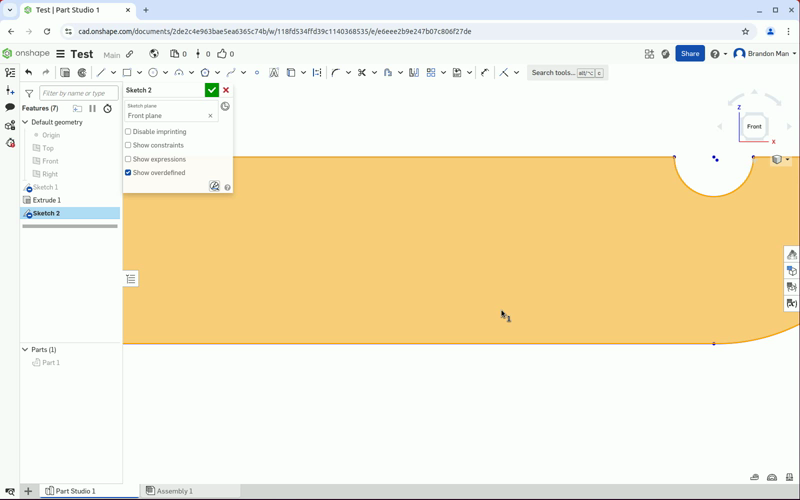
scroll(-6)
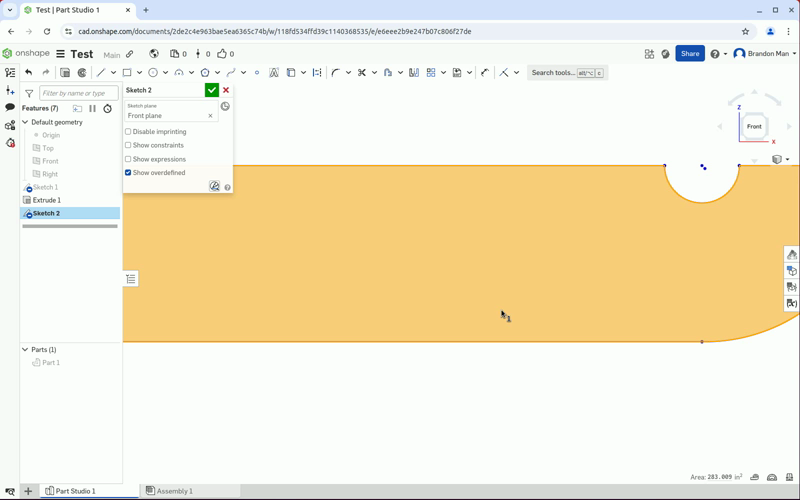
scroll(-6)
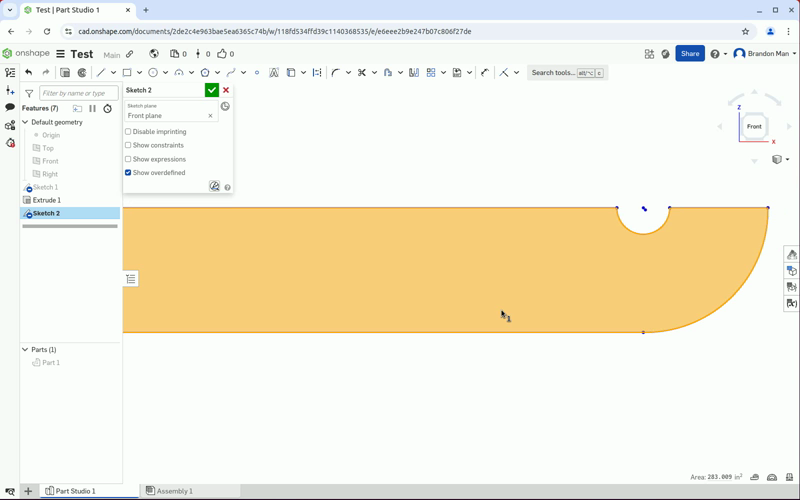
scroll(-6)
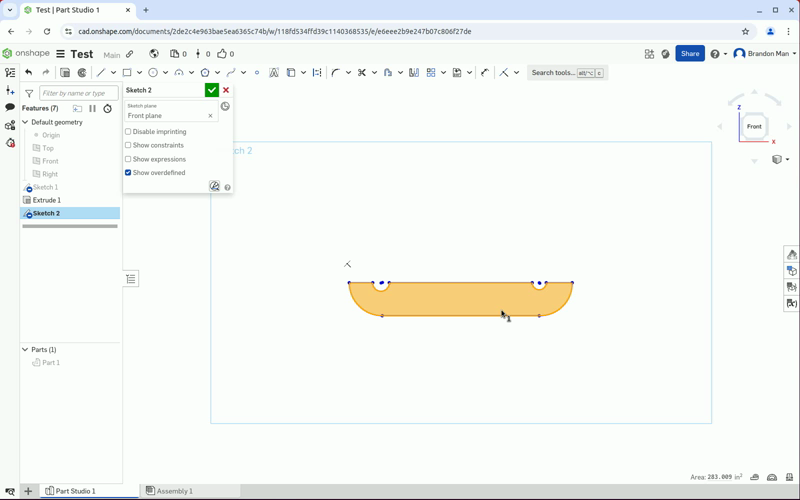
mouse_move(73, 352)
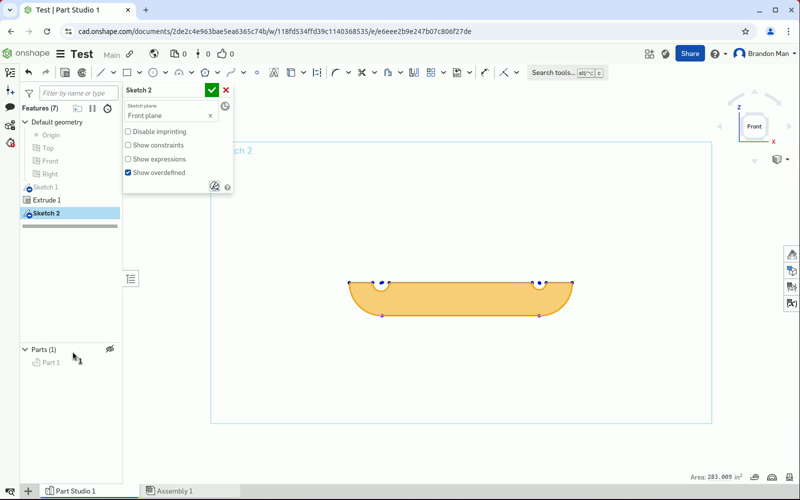
key(shift+y)
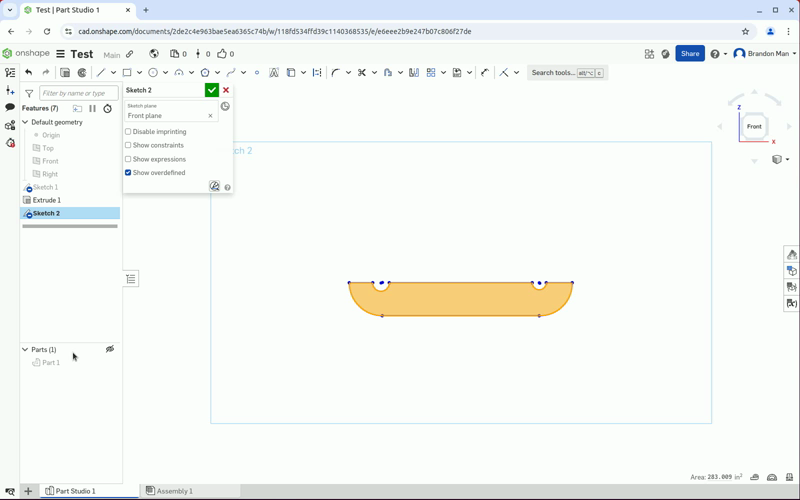
key(shift+e)
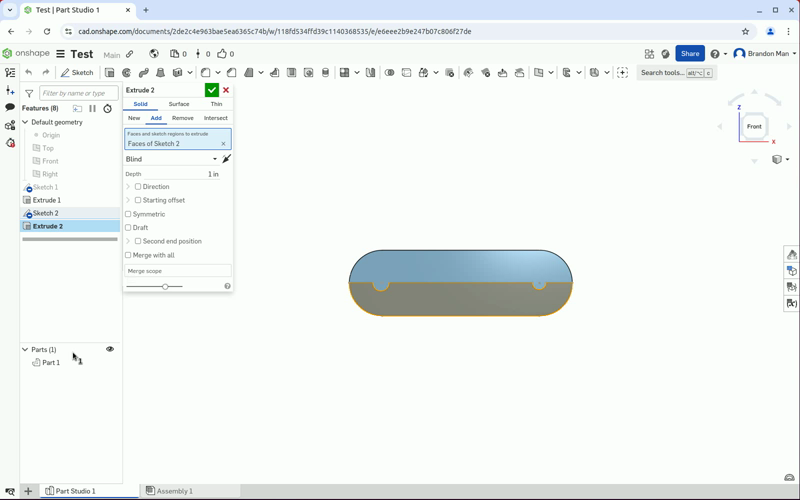
mouse_move(143, 106)
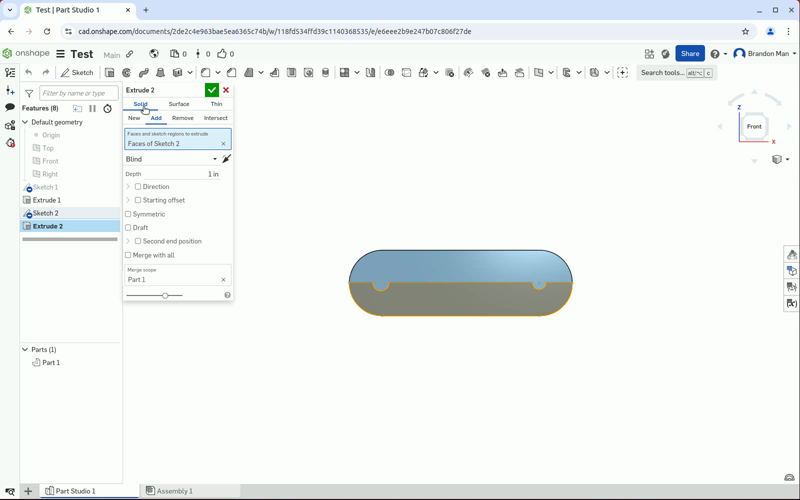
click(143, 106)
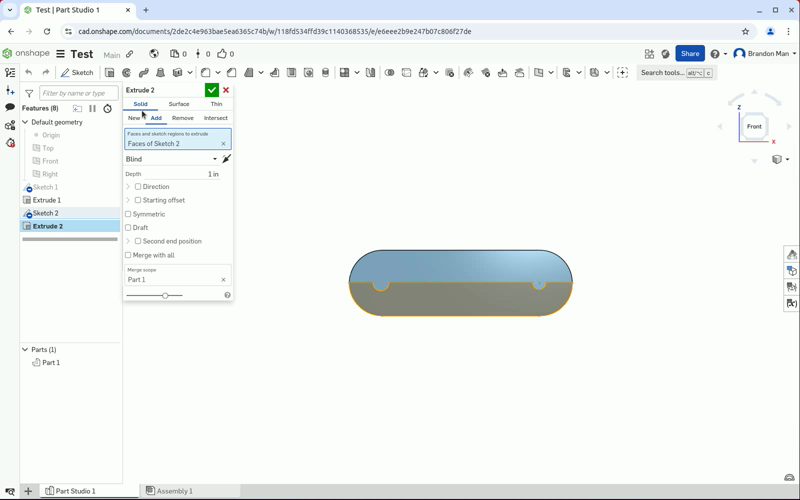
mouse_move(137, 120)
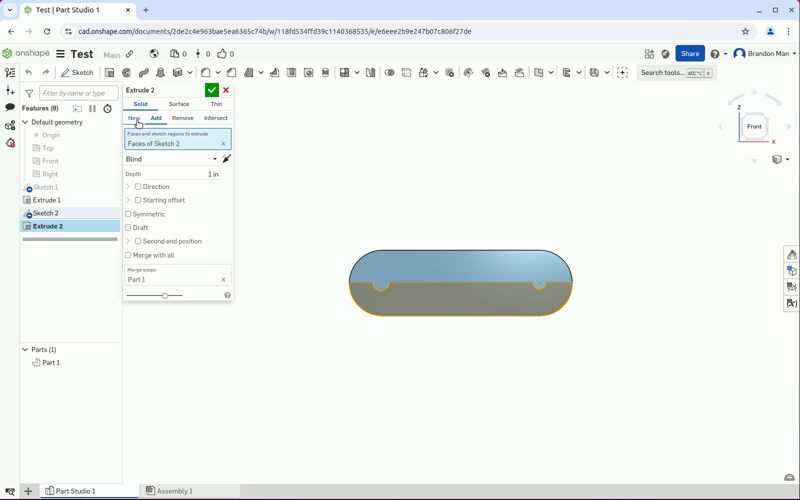
click(137, 120)
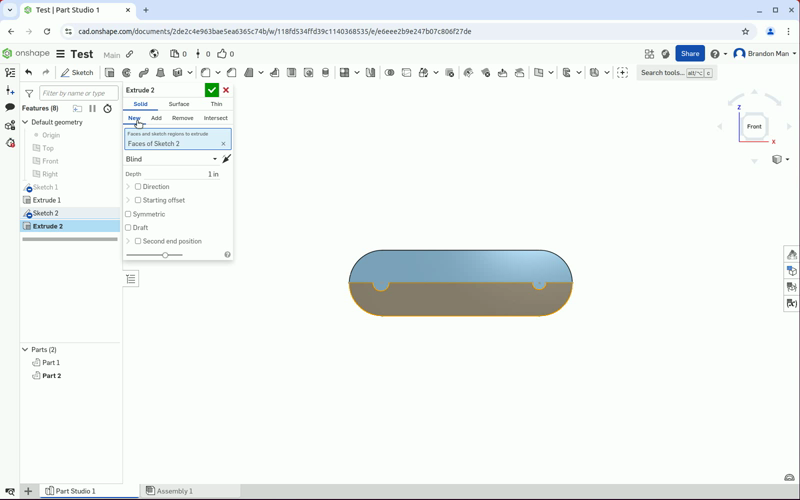
key(tab, 4)
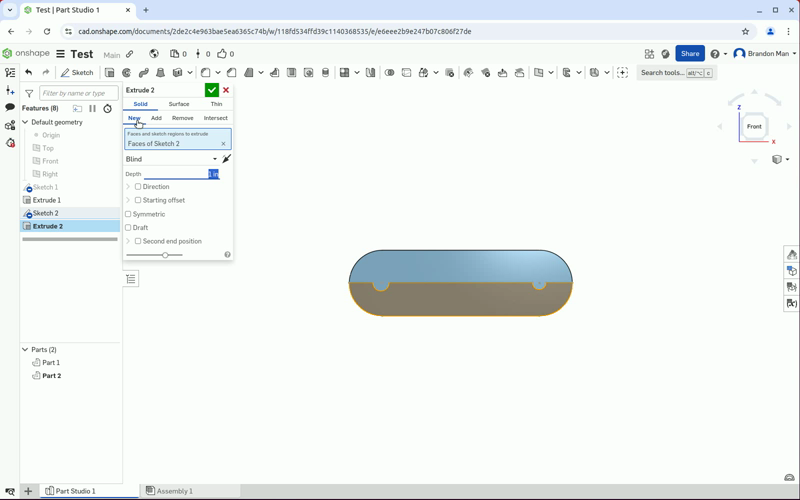
text(6.499)
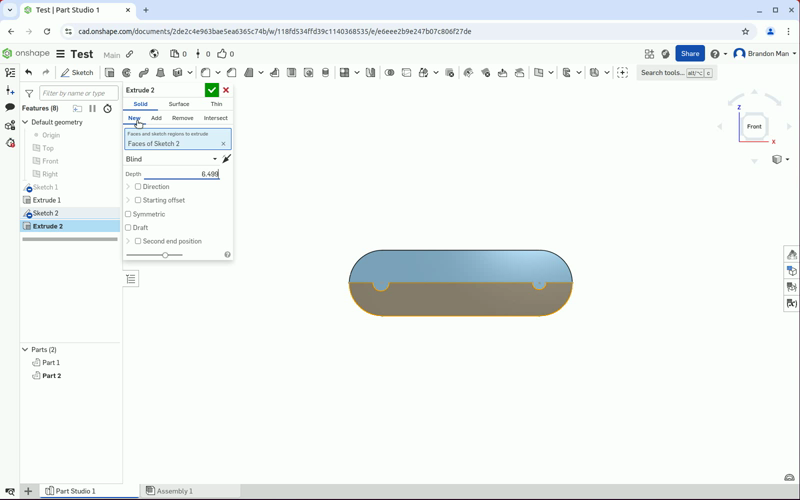
key(enter)
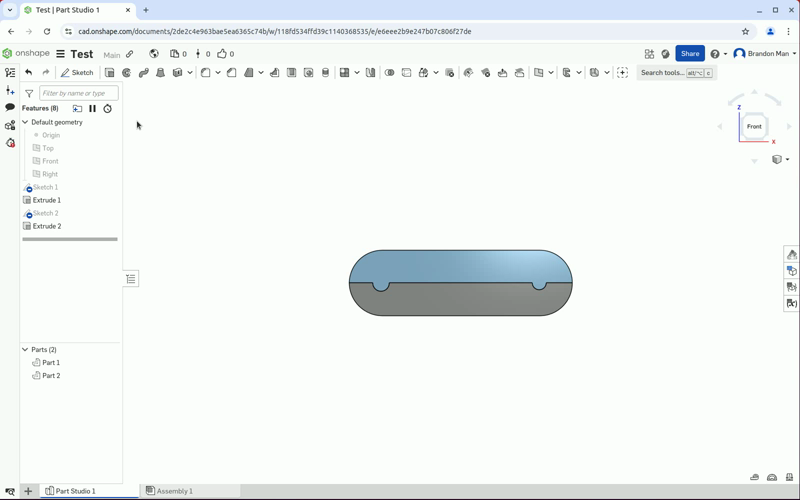
key(shift+h)
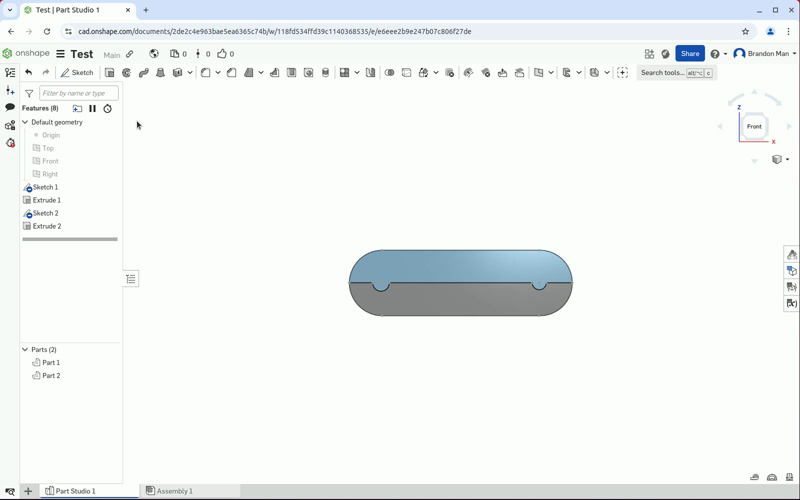
key(shift+h)
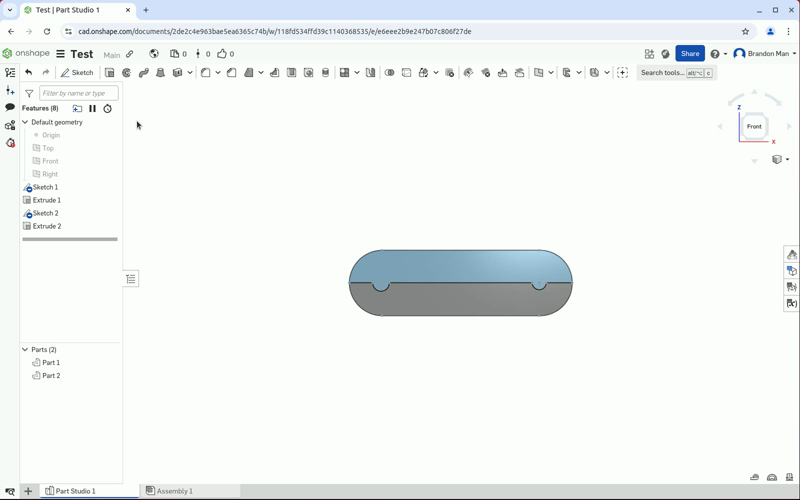
key(shift+7)
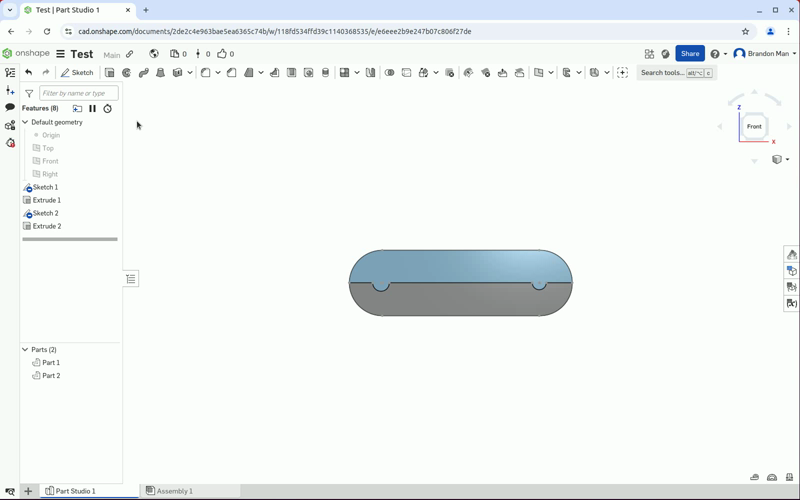
key(left, 2)
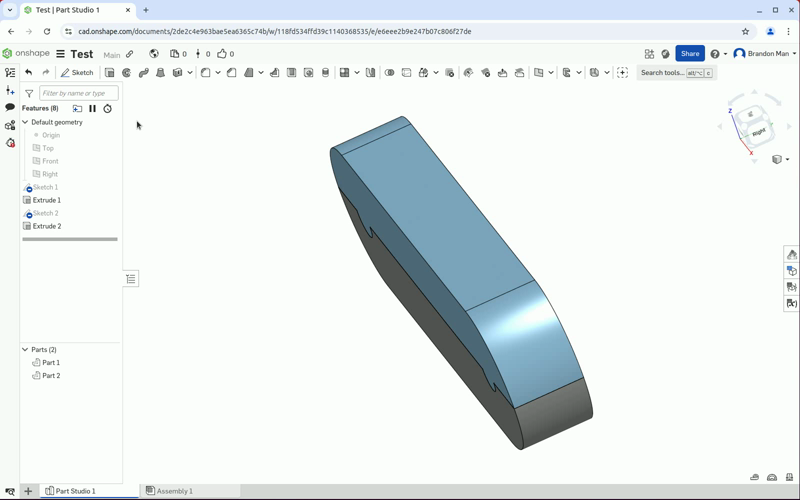
key(down, 2)
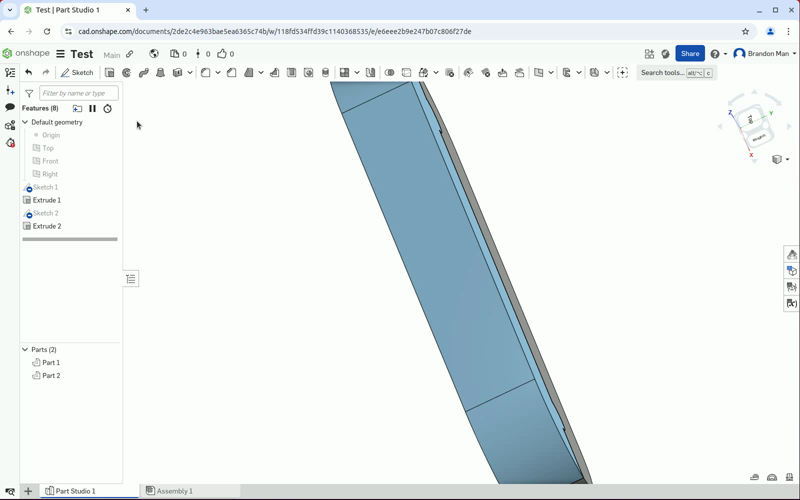
key(up, 2)
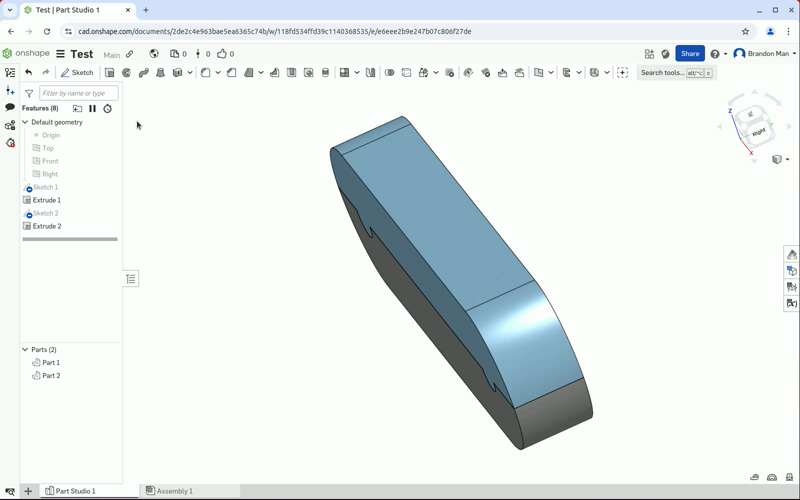
key(right, 2)
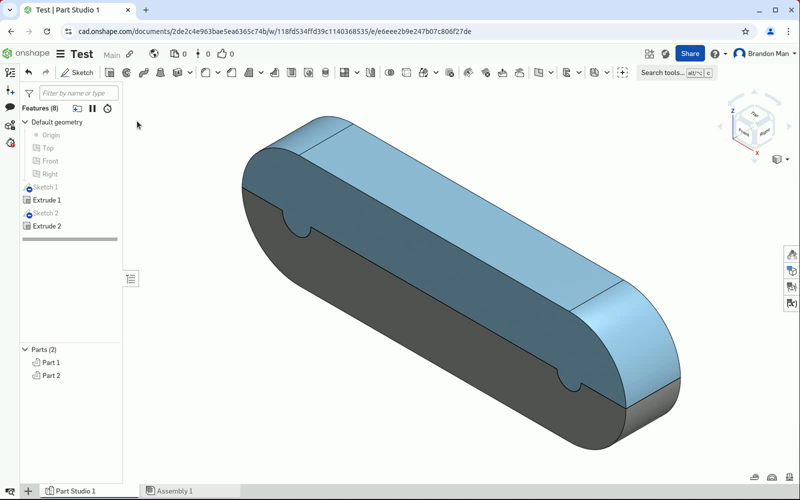
mouse_move(73, 189)
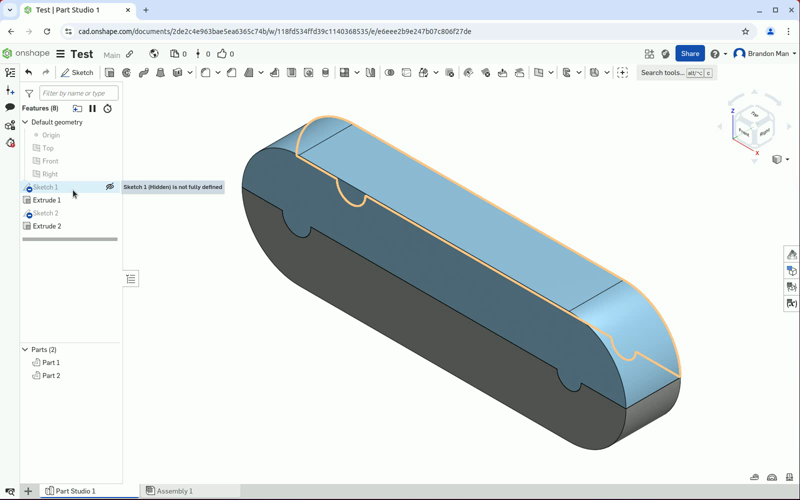
click(73, 189)